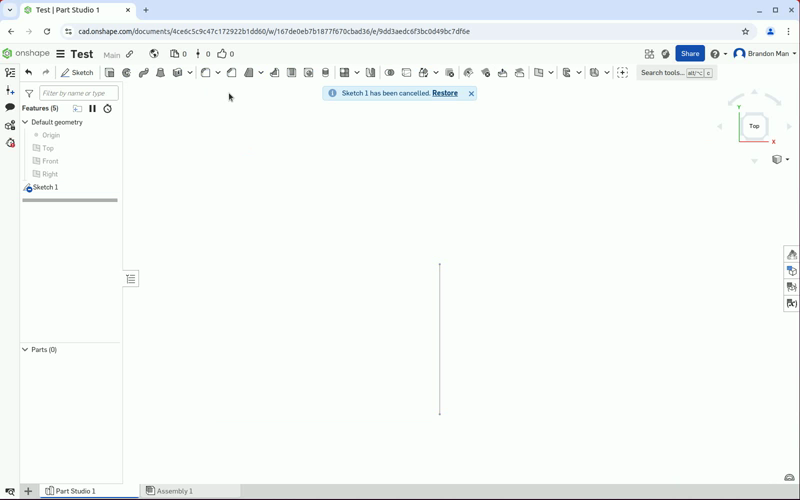
key(shift+h)
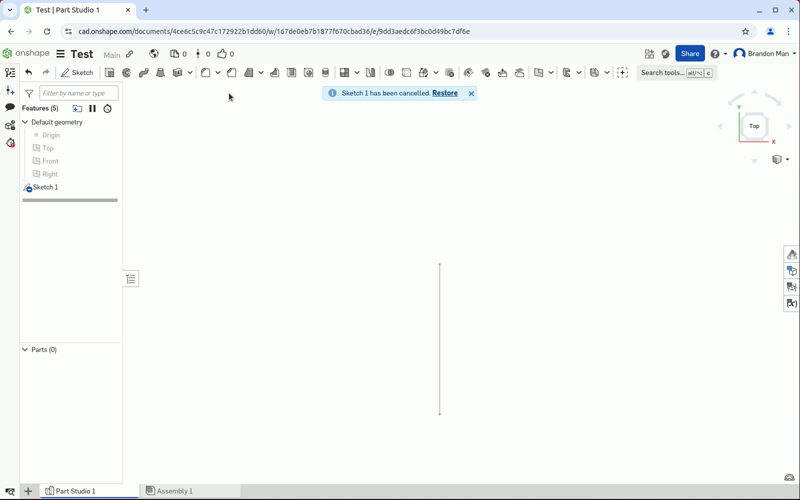
key(shift+s)
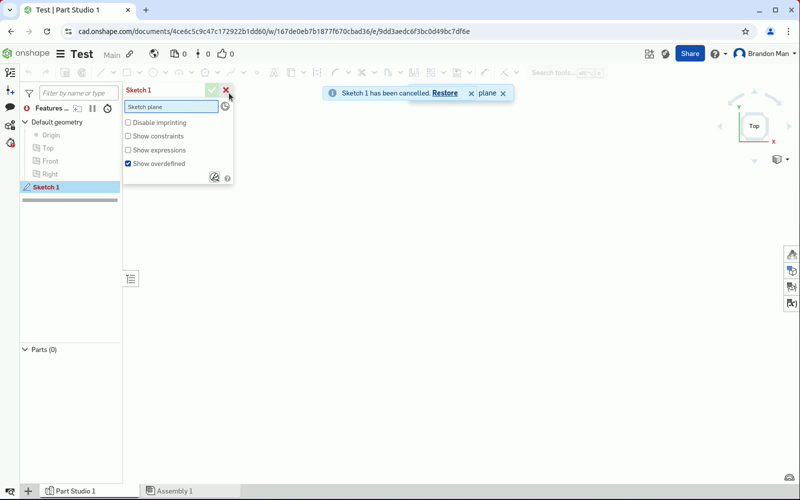
mouse_move(73, 150)
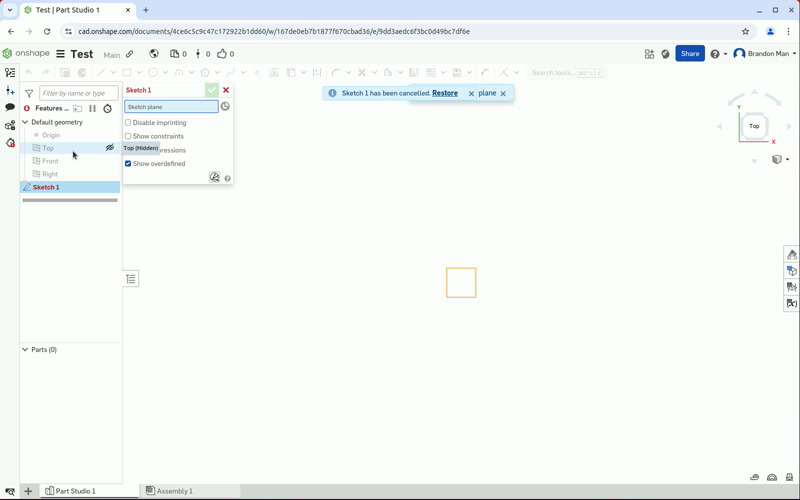
click(73, 150)
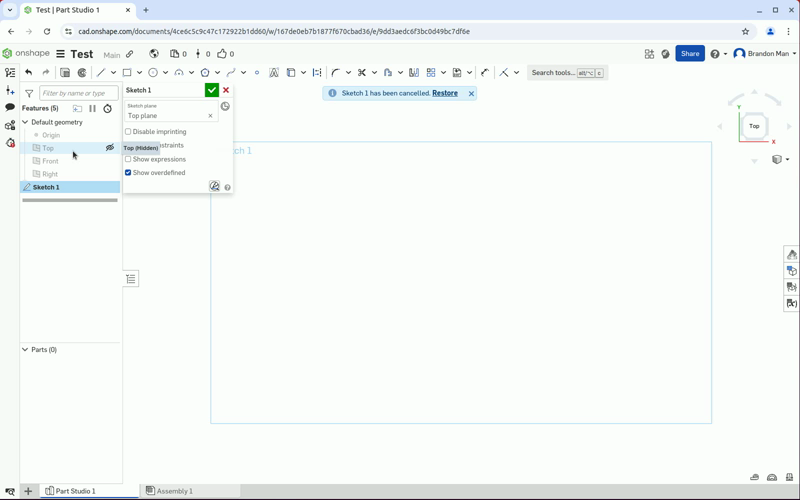
mouse_move(73, 352)
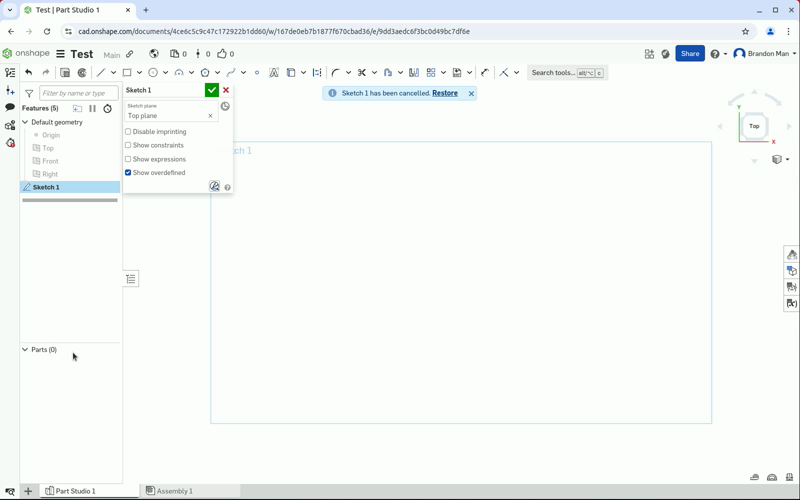
key(y)
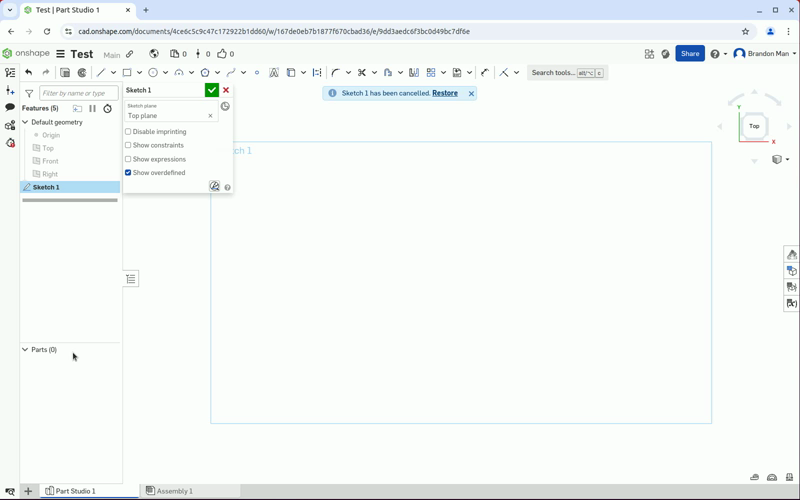
key(l)
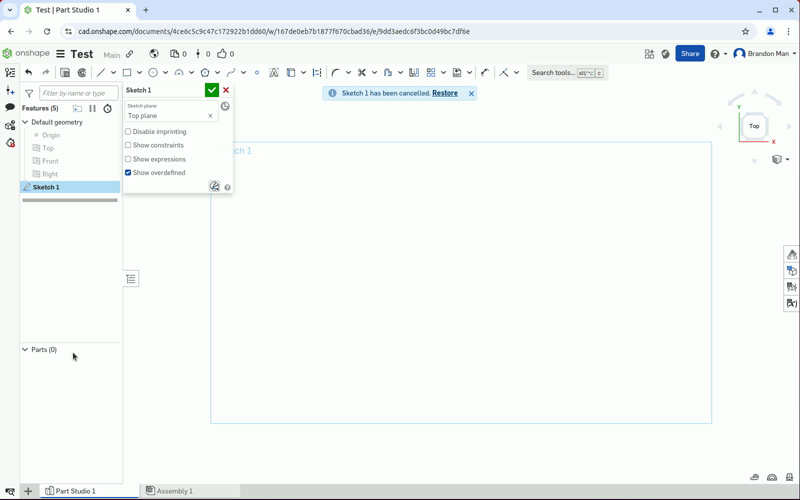
key_down(shift)
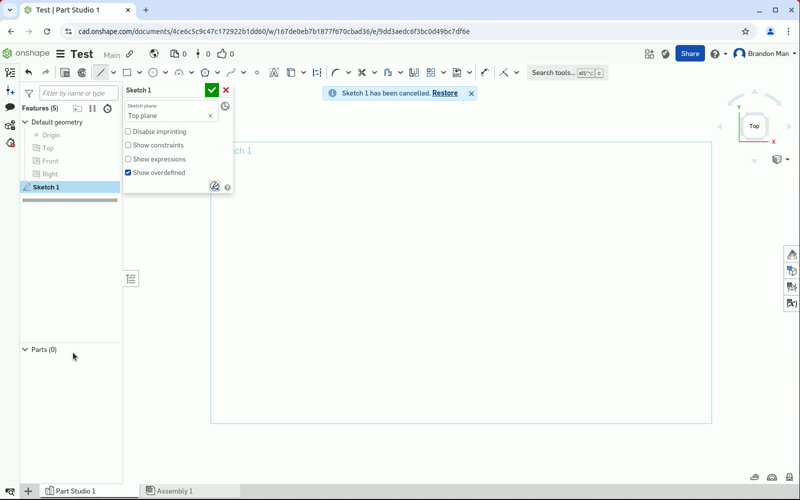
mouse_move(348, 292)
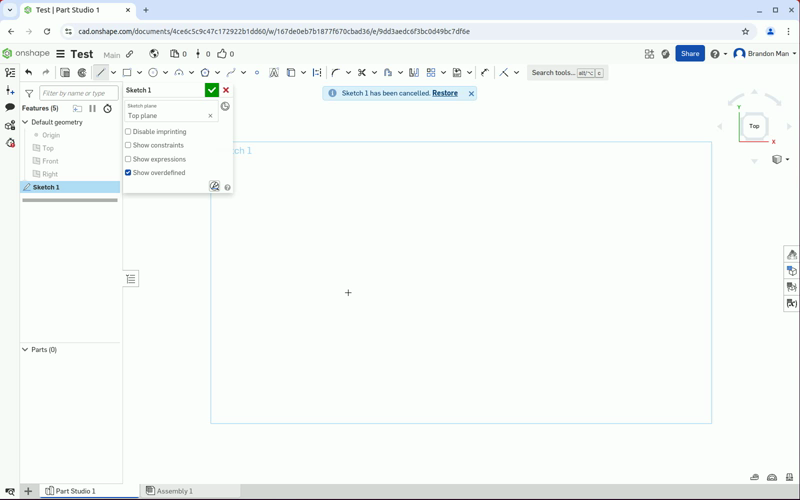
click(348, 292)
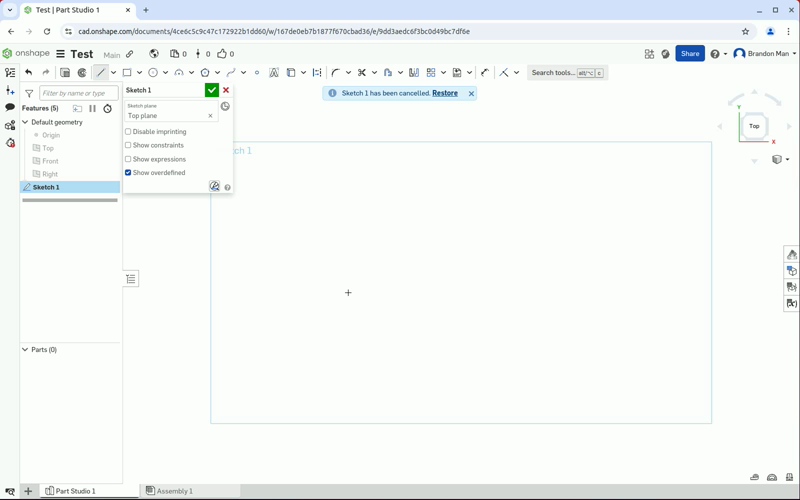
key_up(shift)
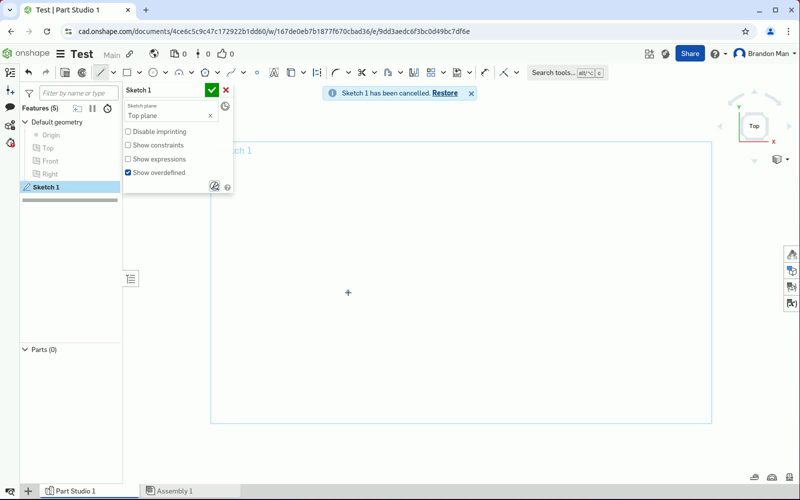
key_down(shift)
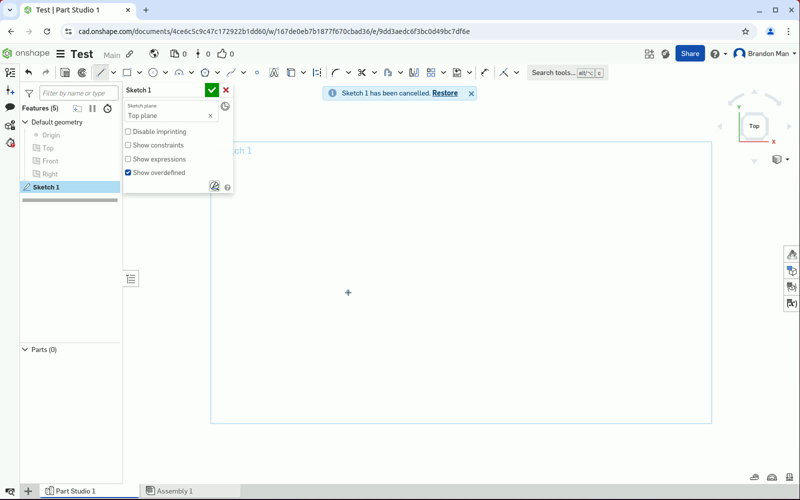
mouse_move(378, 292)
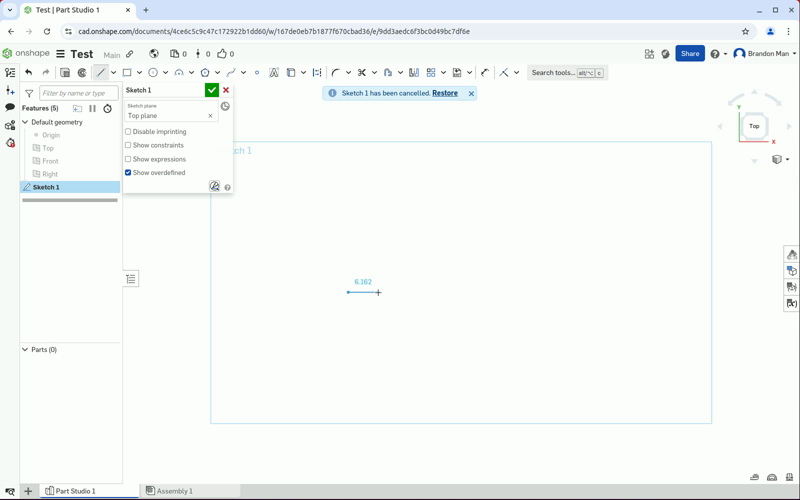
mouse_move(367, 292)
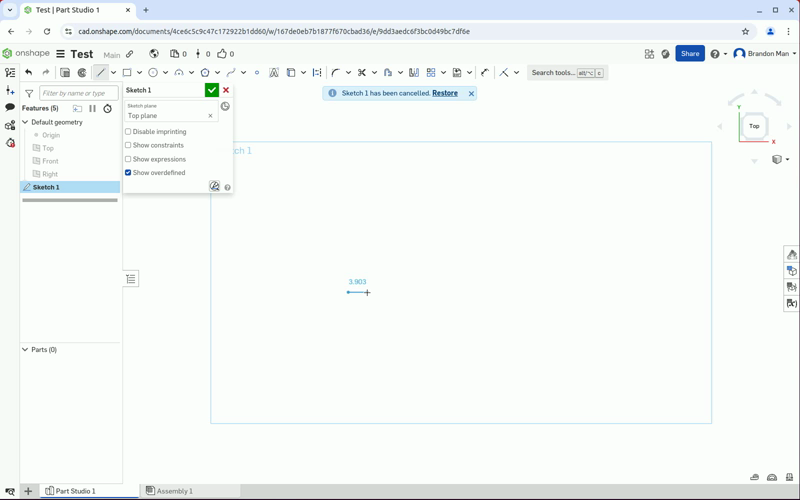
click(367, 292)
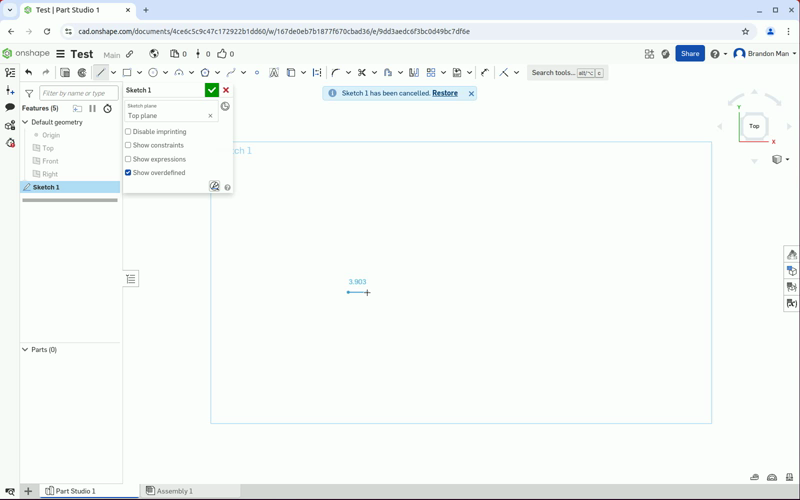
key_up(shift)
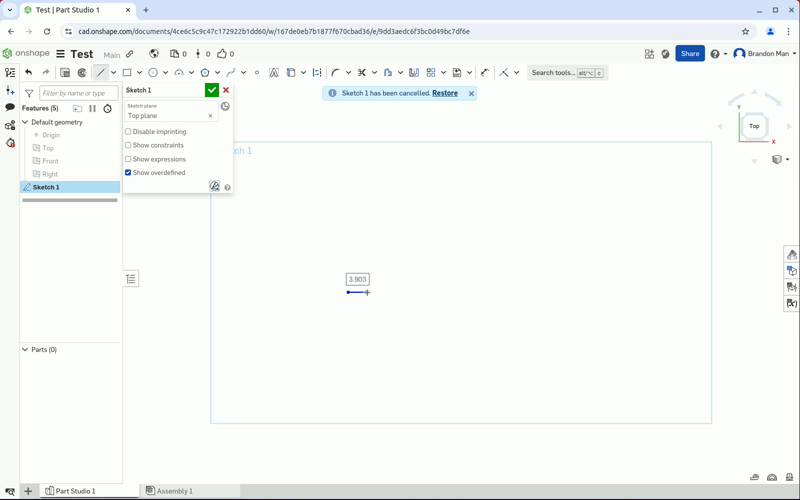
key_down(shift)
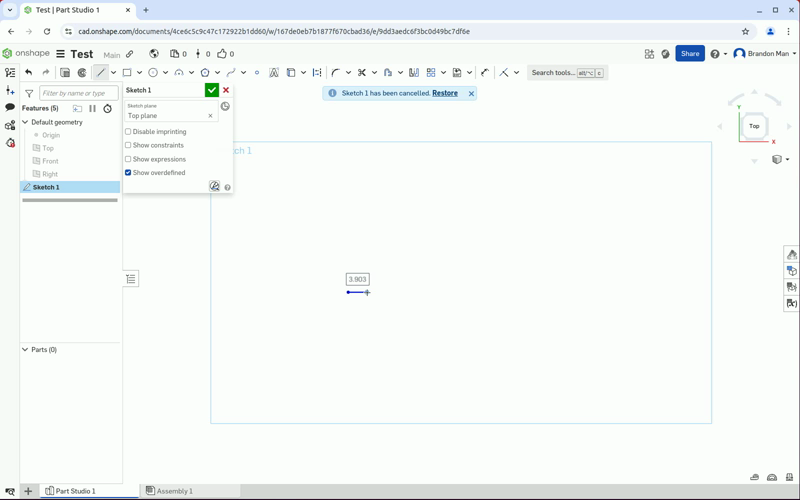
mouse_move(367, 357)
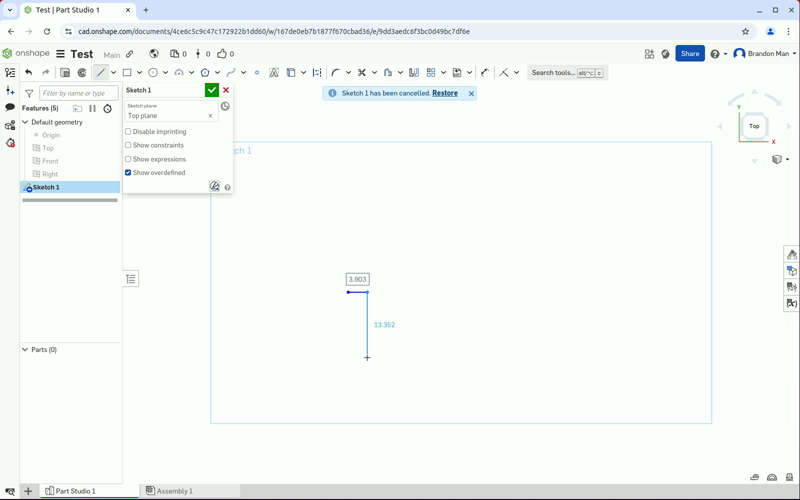
click(367, 357)
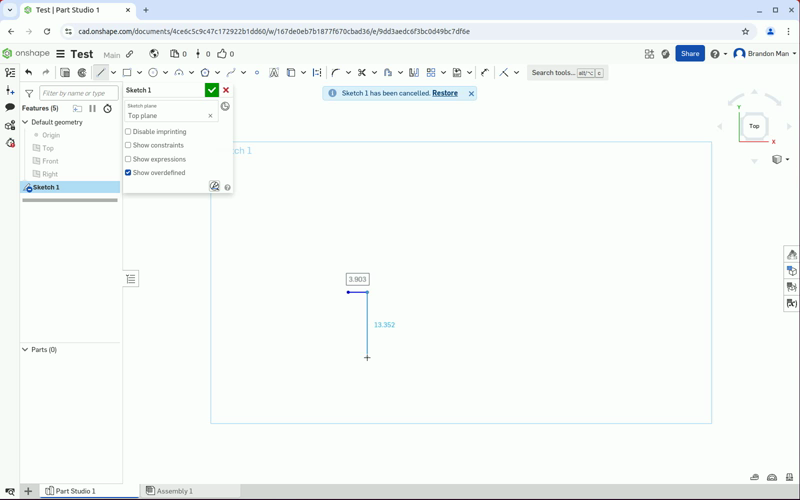
key_up(shift)
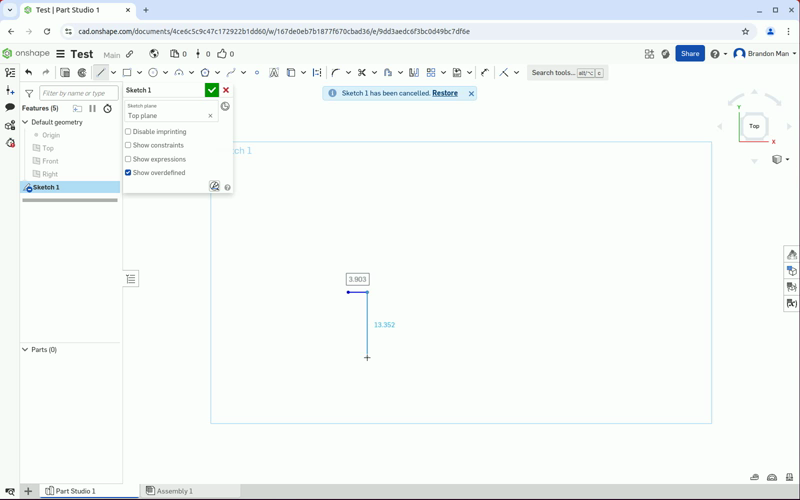
key_down(shift)
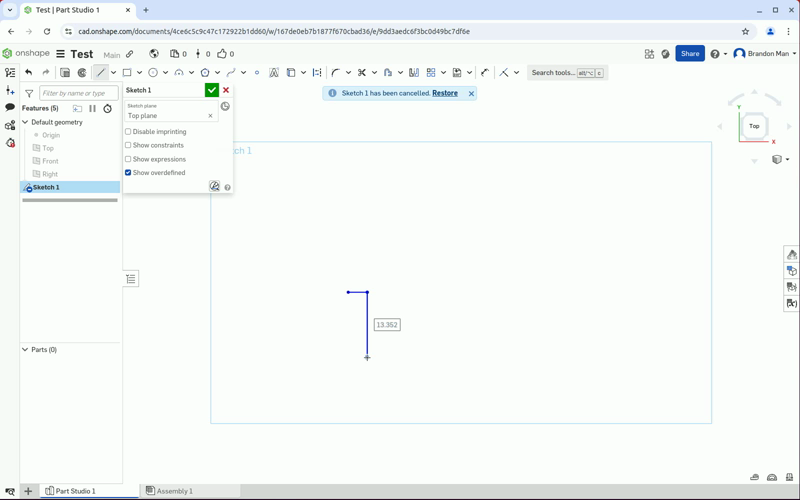
mouse_move(441, 357)
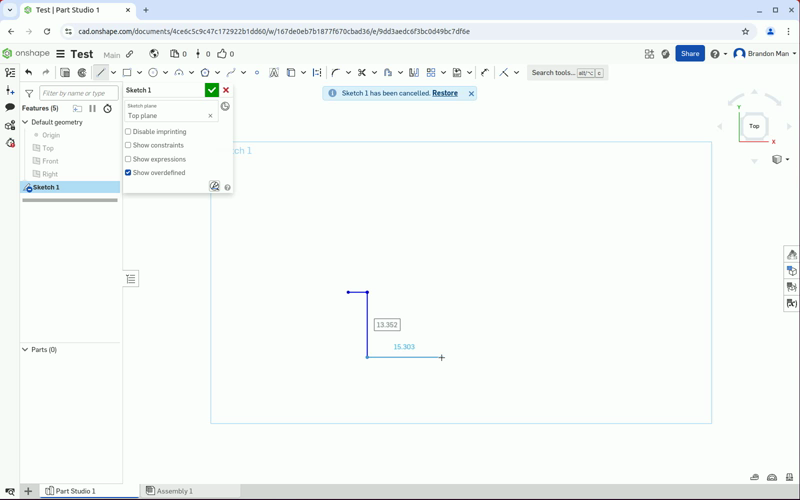
click(441, 357)
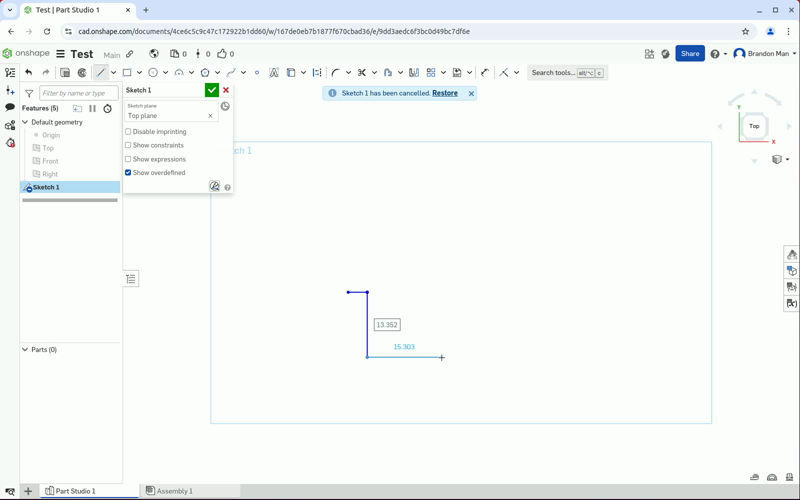
key_up(shift)
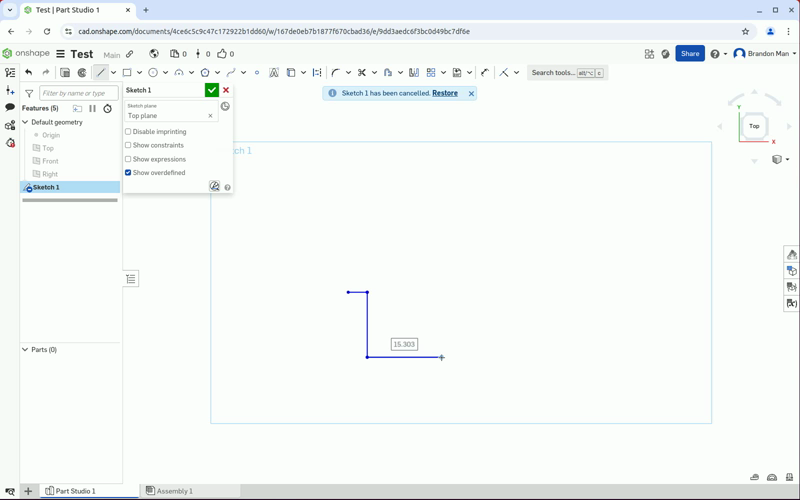
key_down(shift)
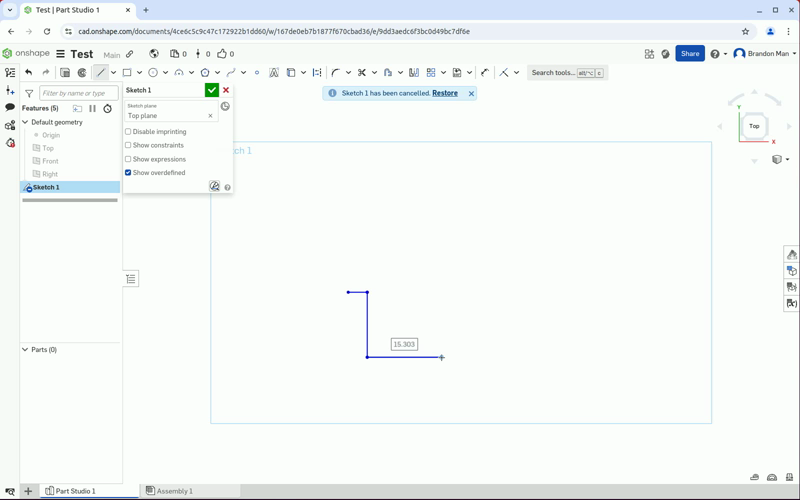
mouse_move(441, 292)
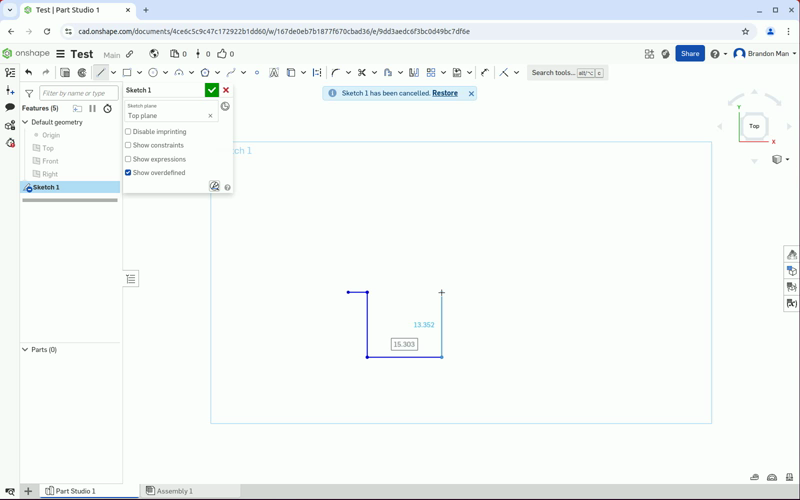
click(441, 292)
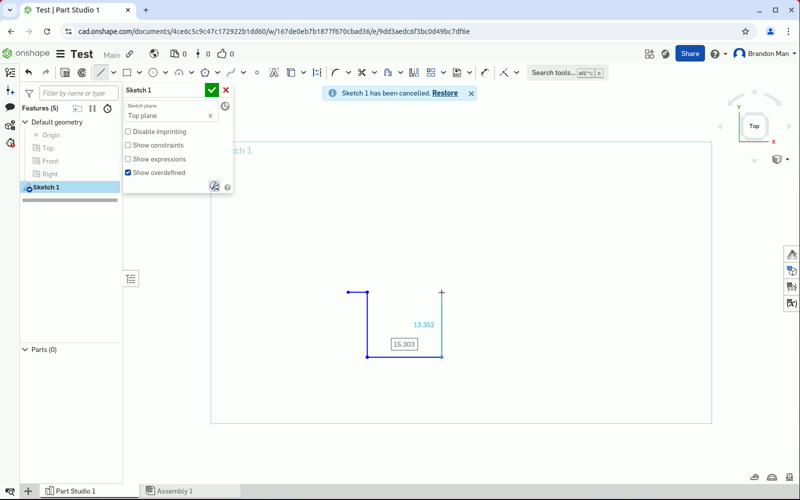
key_up(shift)
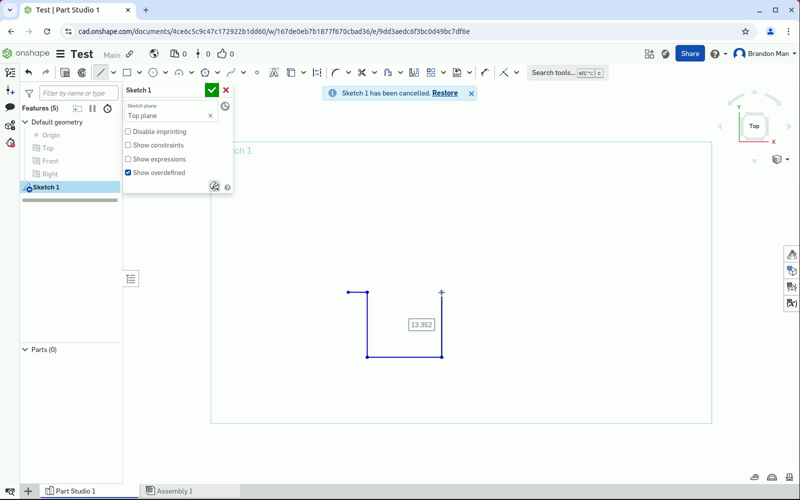
key_down(shift)
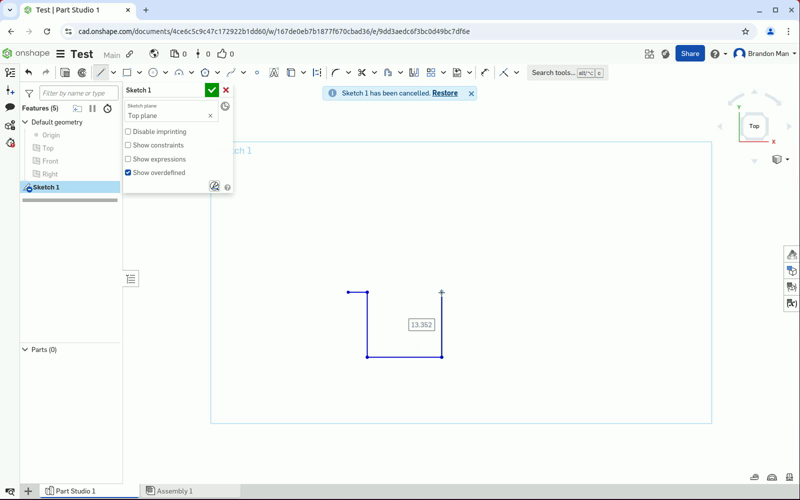
mouse_move(471, 292)
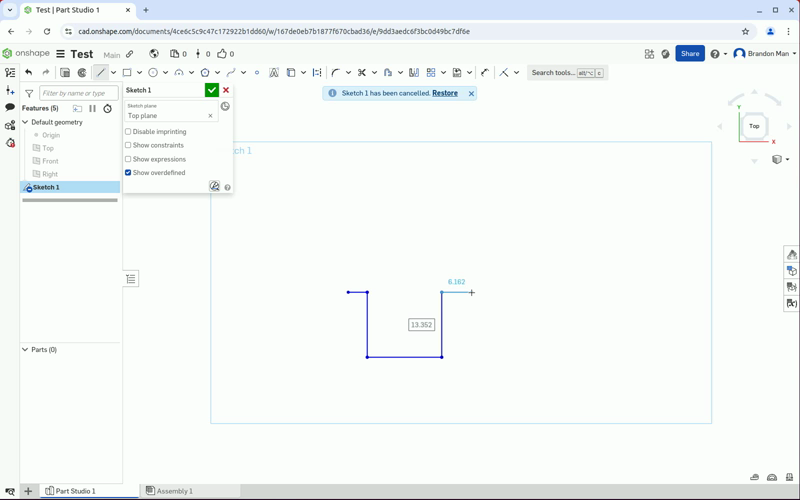
mouse_move(460, 292)
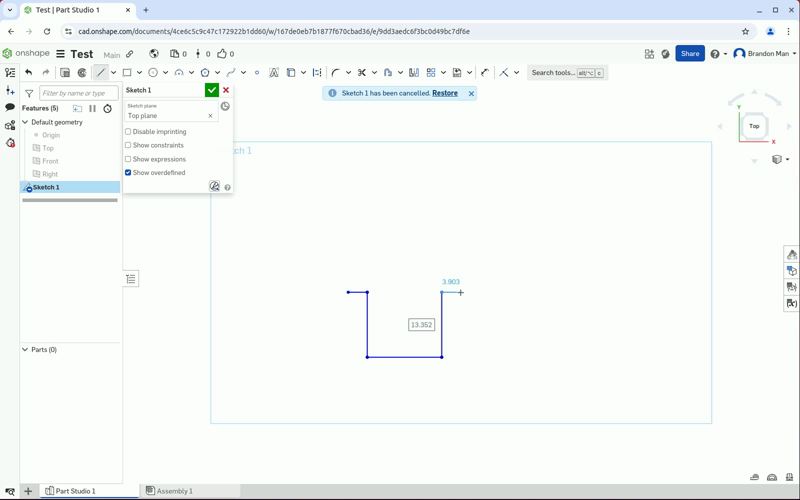
click(460, 292)
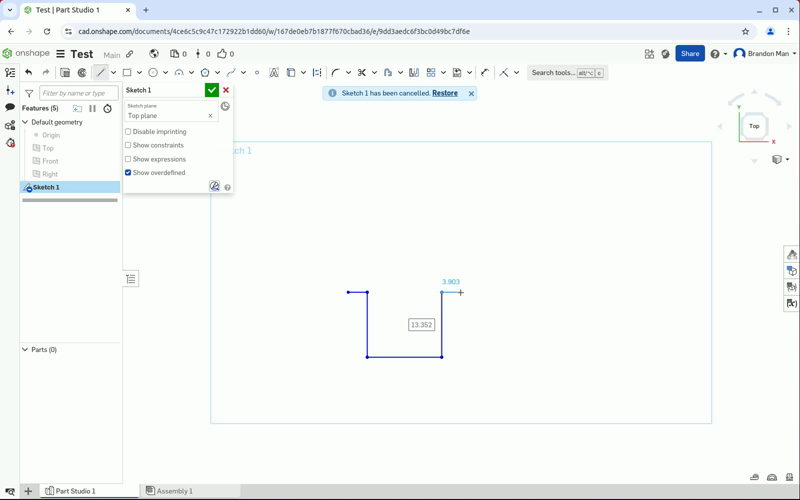
key_up(shift)
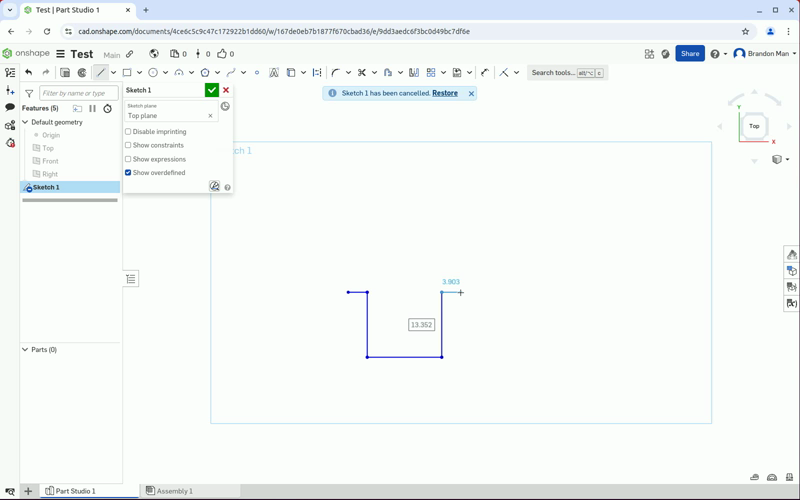
key_down(shift)
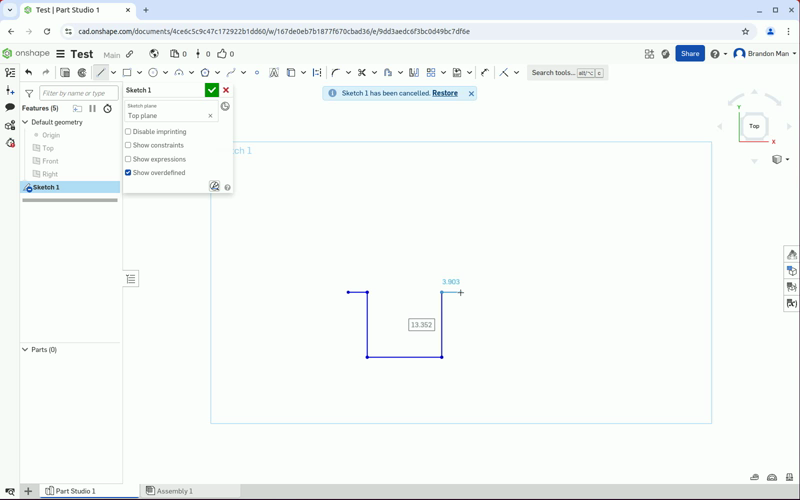
mouse_move(490, 292)
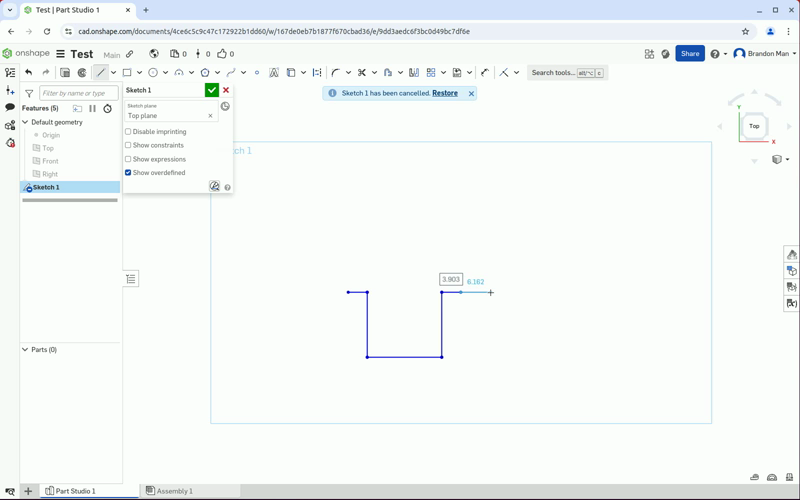
mouse_move(460, 282)
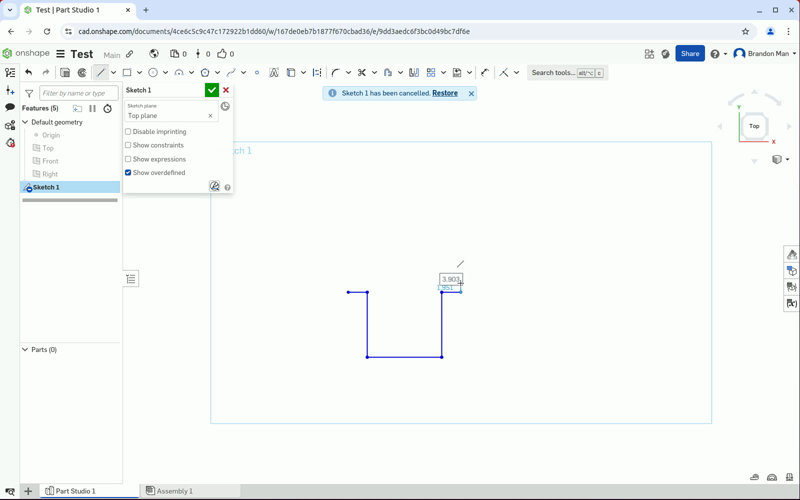
click(460, 282)
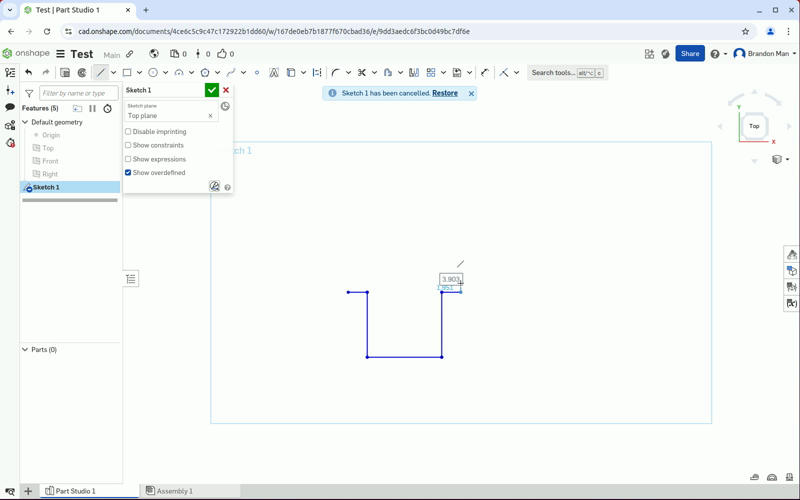
key_up(shift)
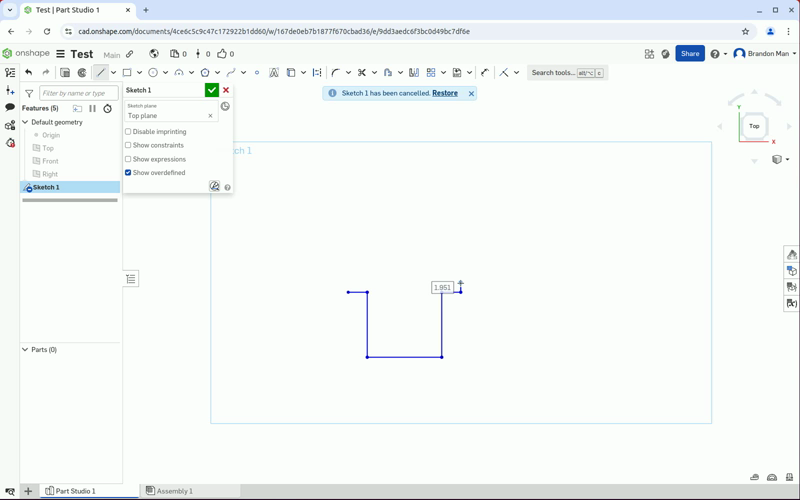
key_down(shift)
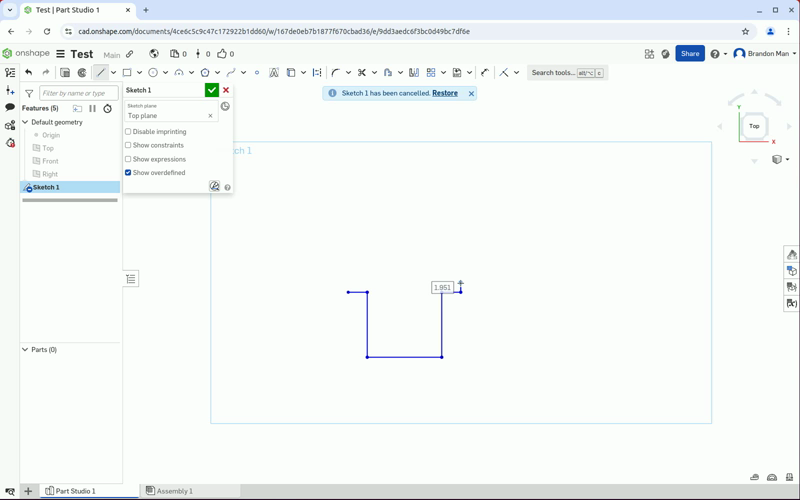
mouse_move(348, 282)
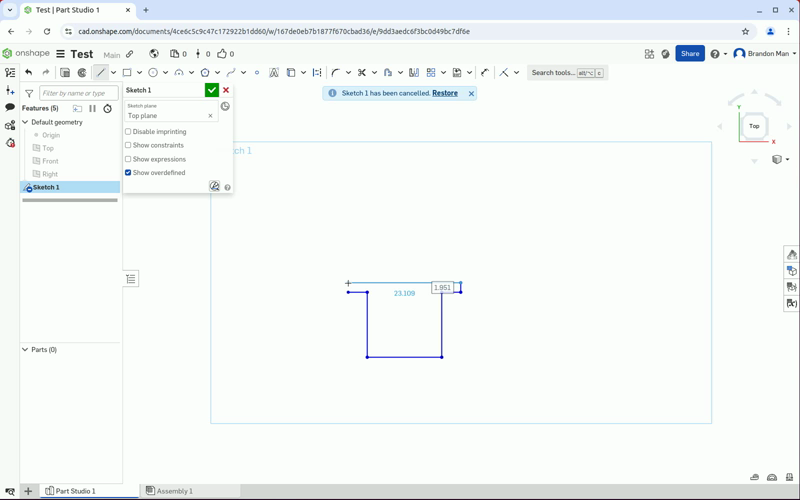
click(348, 282)
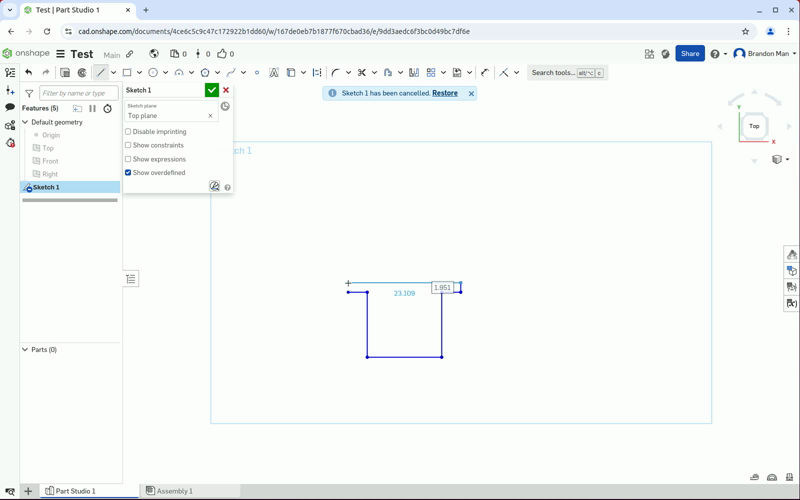
key_up(shift)
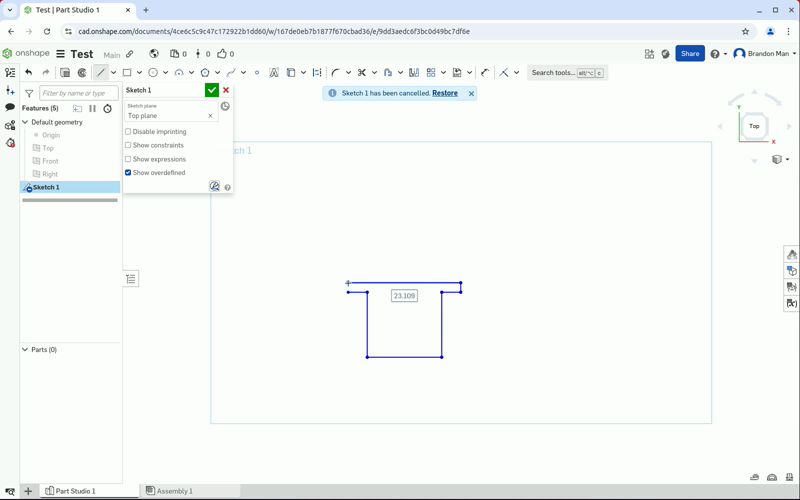
mouse_move(378, 282)
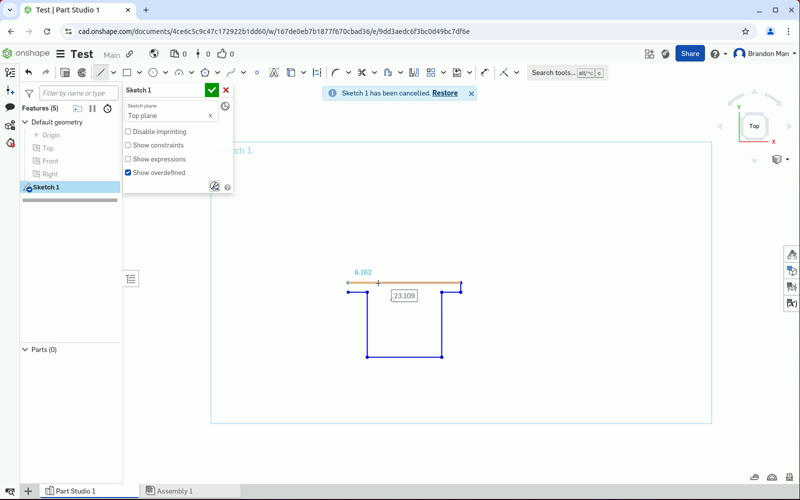
key_down(shift)
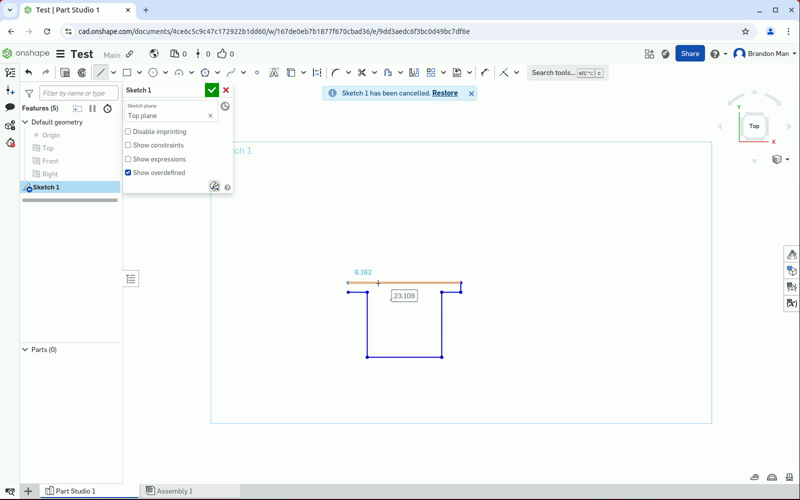
mouse_move(348, 292)
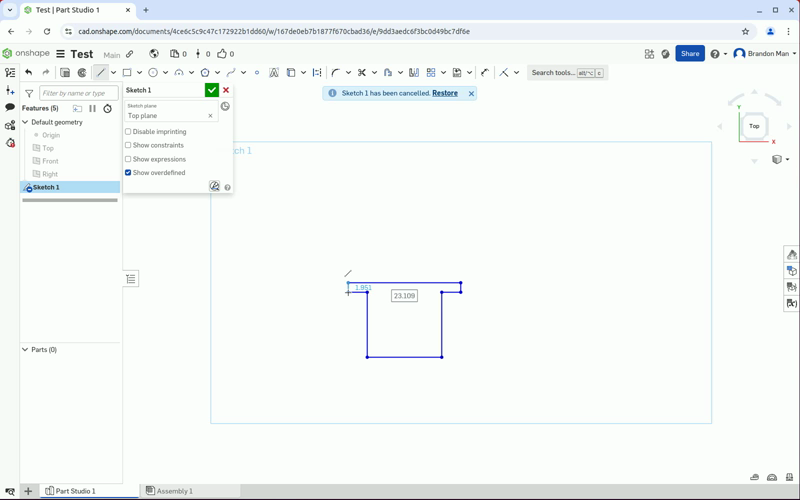
key_up(shift)
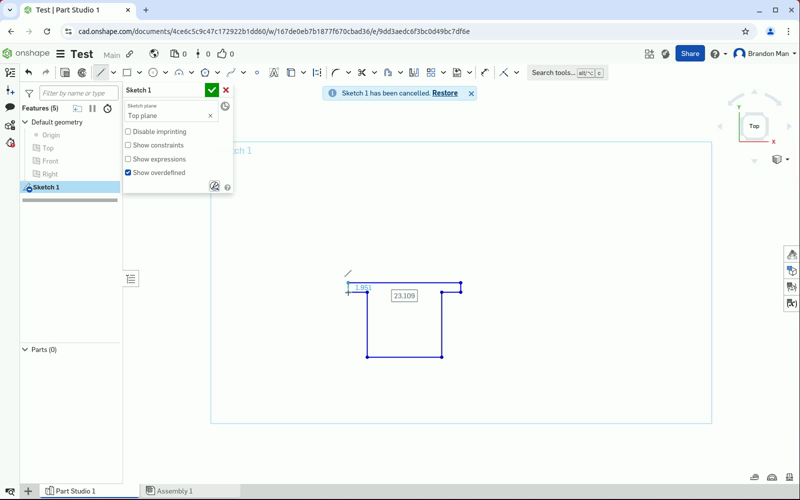
click(348, 292)
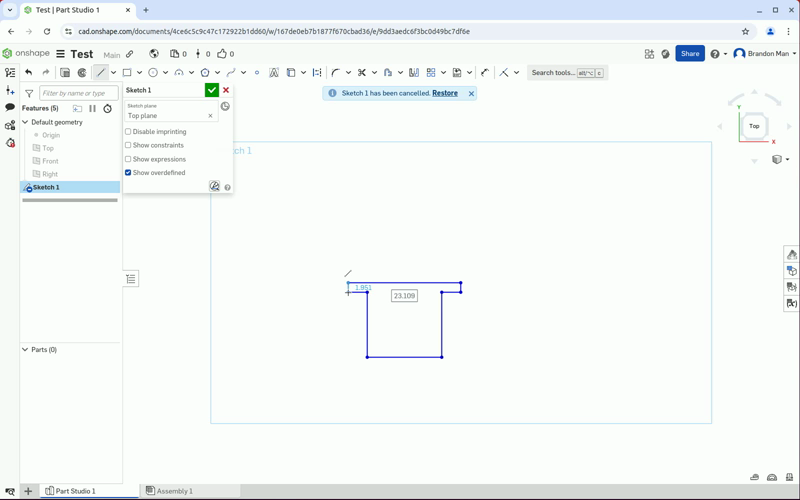
key(esc)
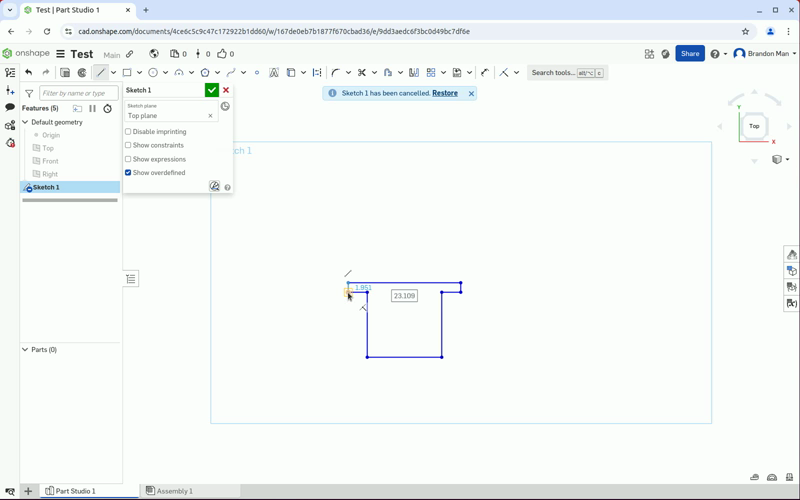
mouse_move(422, 294)
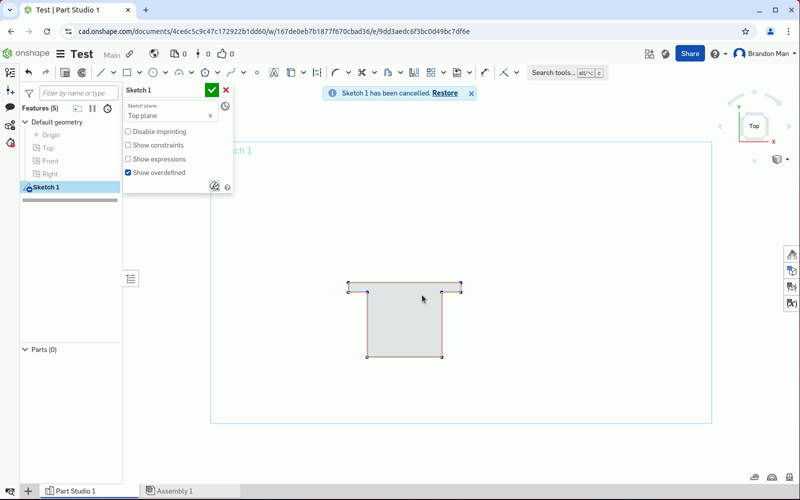
click(422, 294)
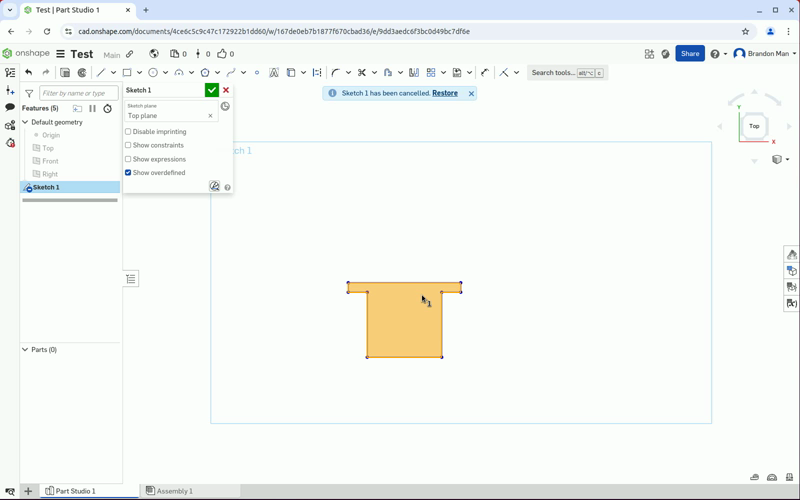
mouse_move(73, 352)
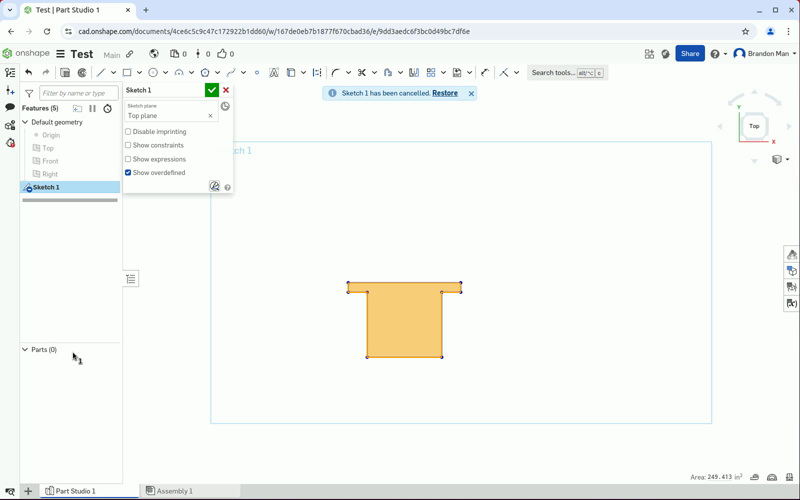
key(shift+y)
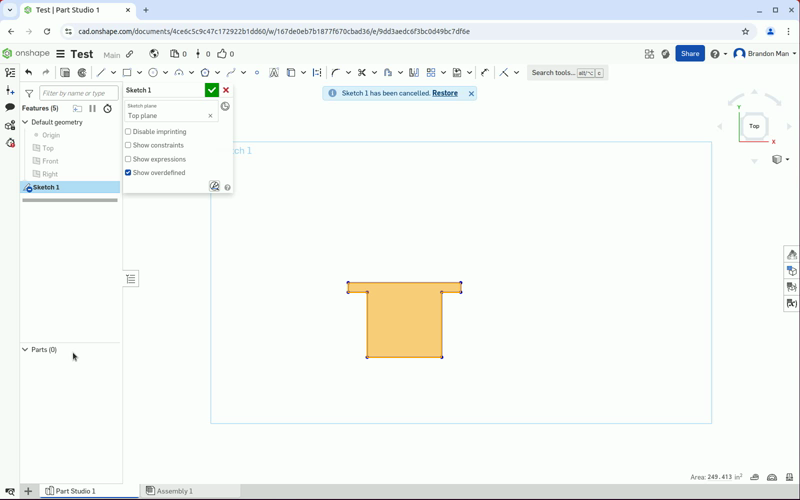
key(shift+e)
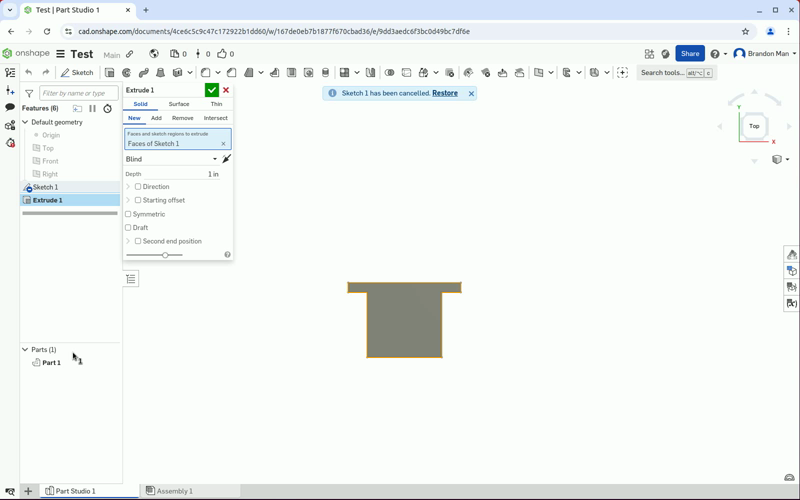
mouse_move(143, 106)
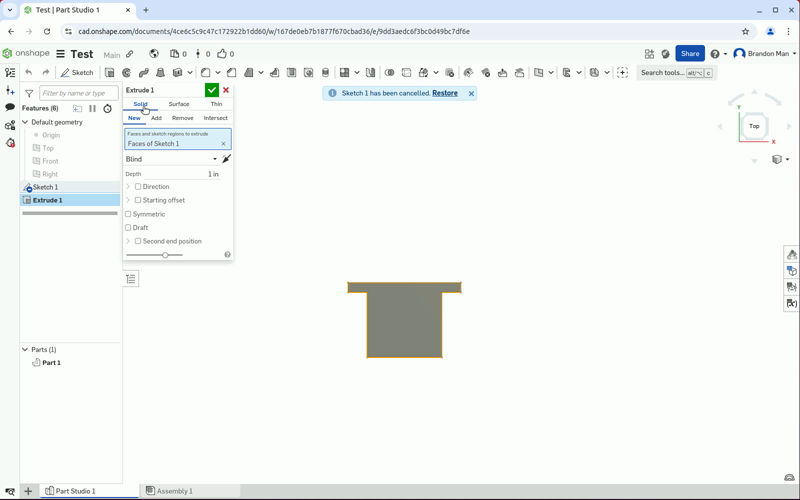
click(143, 106)
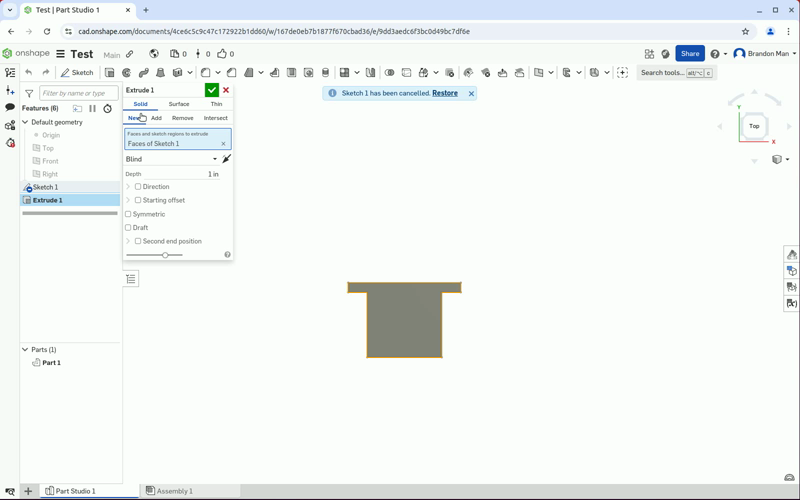
mouse_move(137, 120)
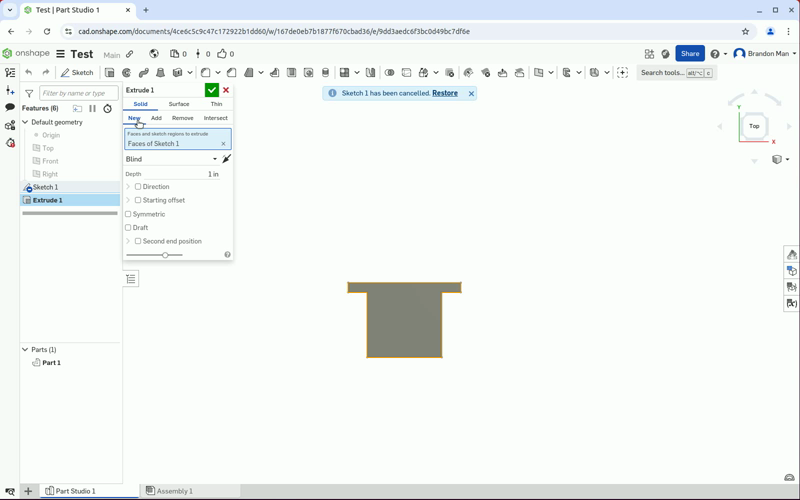
click(137, 120)
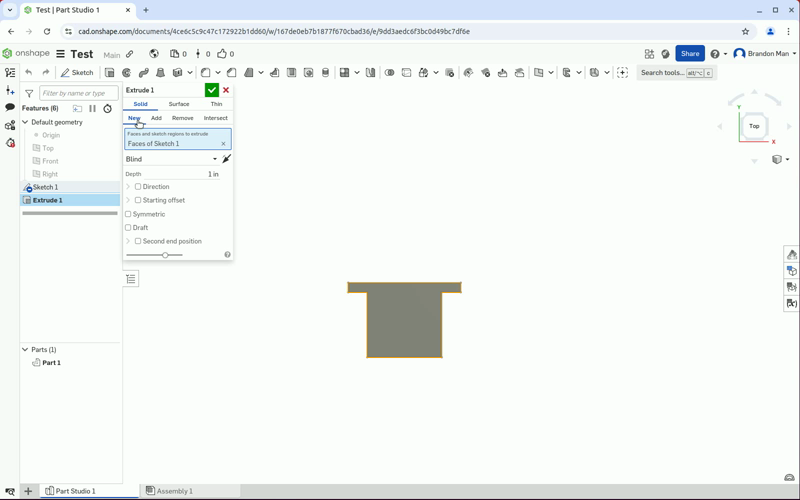
key(tab, 4)
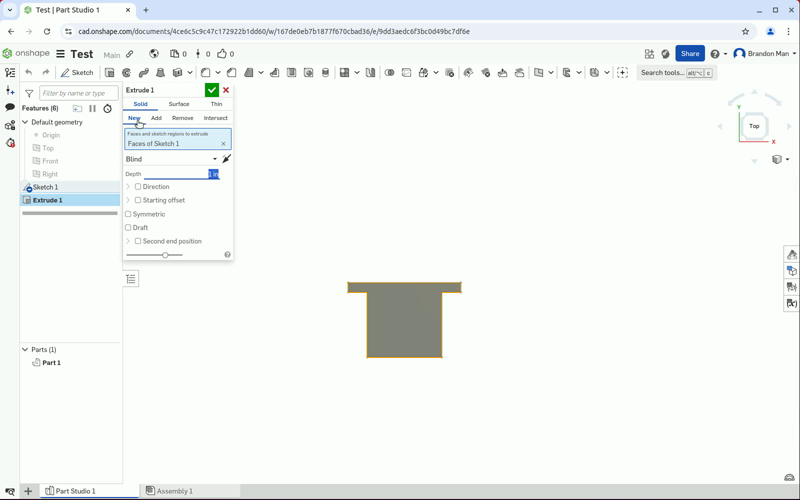
text(15.405)
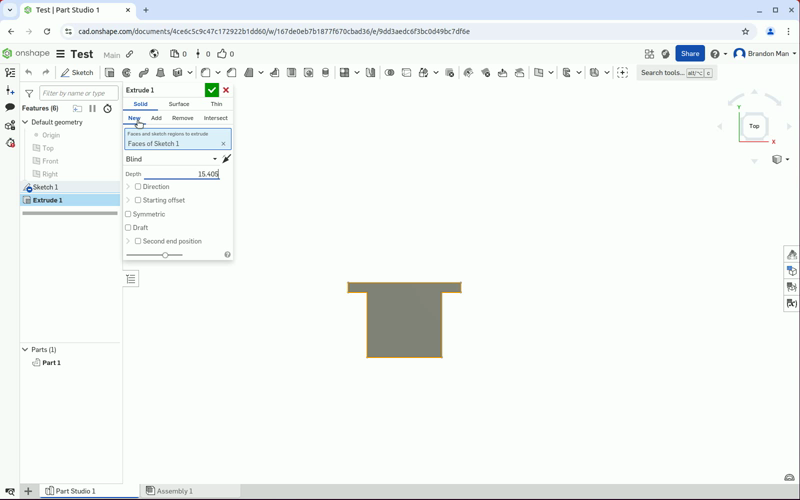
key(enter)
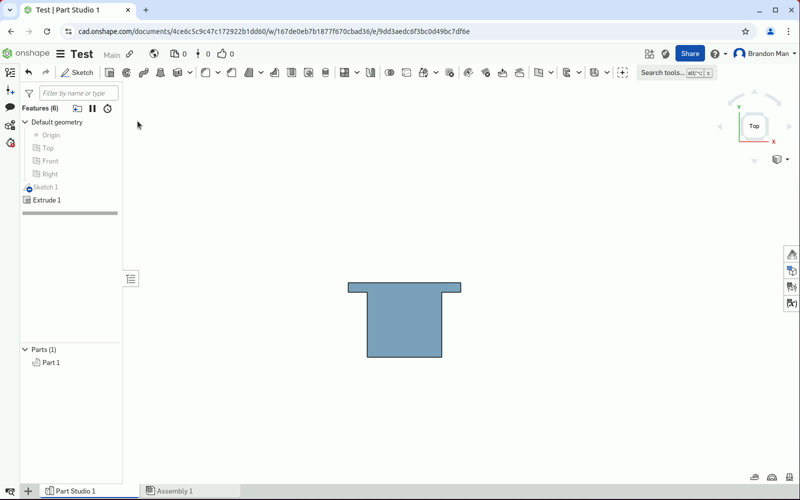
key(shift+h)
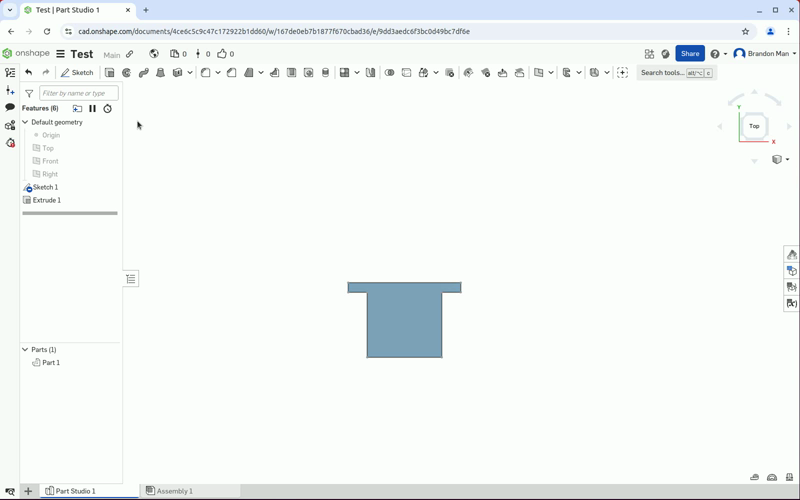
key(shift+h)
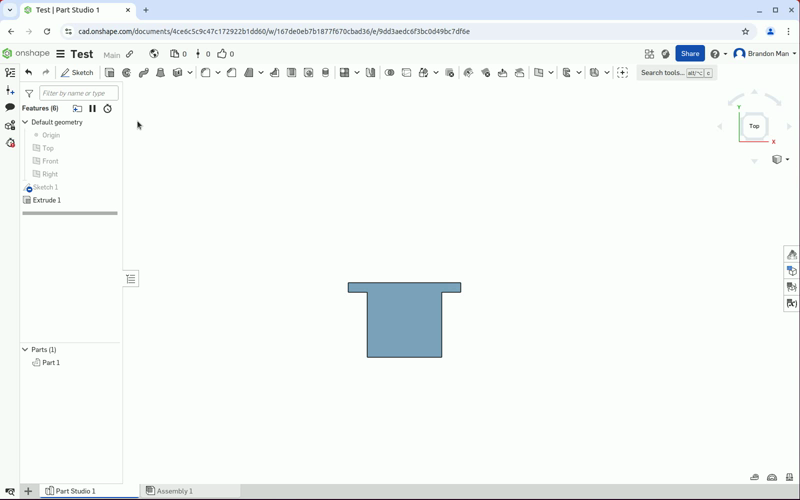
mouse_move(73, 189)
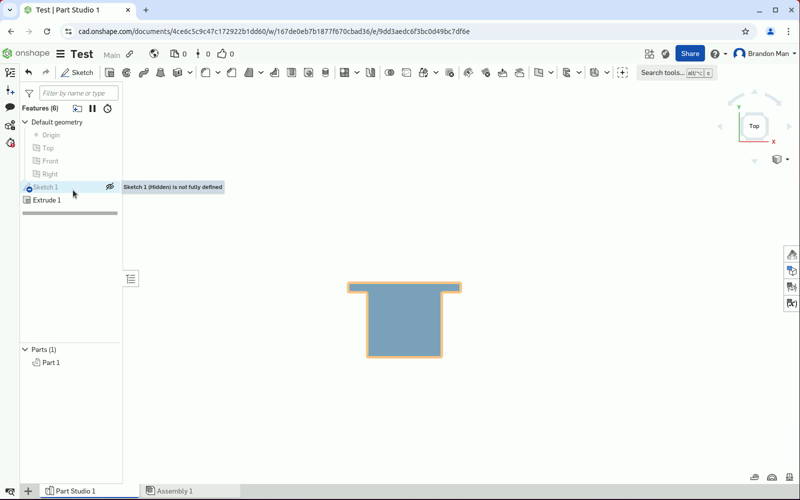
click(73, 189)
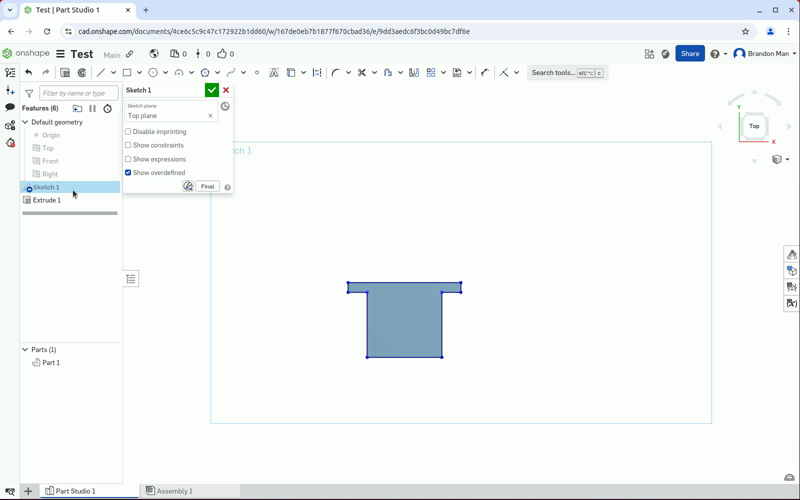
mouse_move(229, 92)
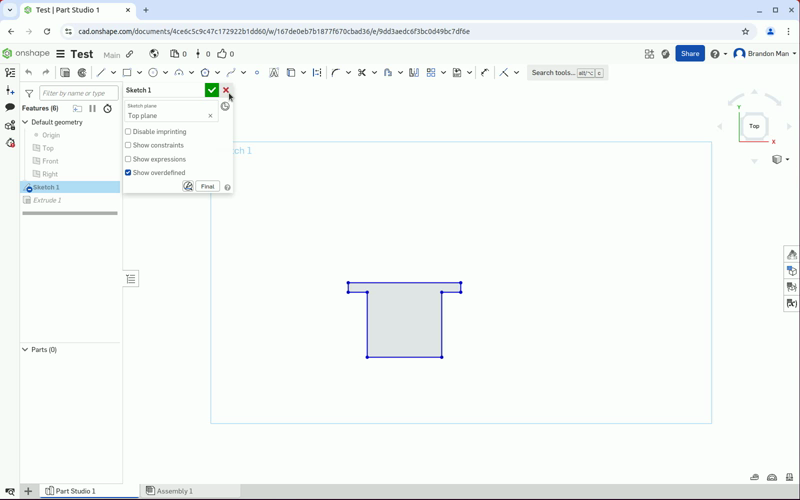
click(229, 92)
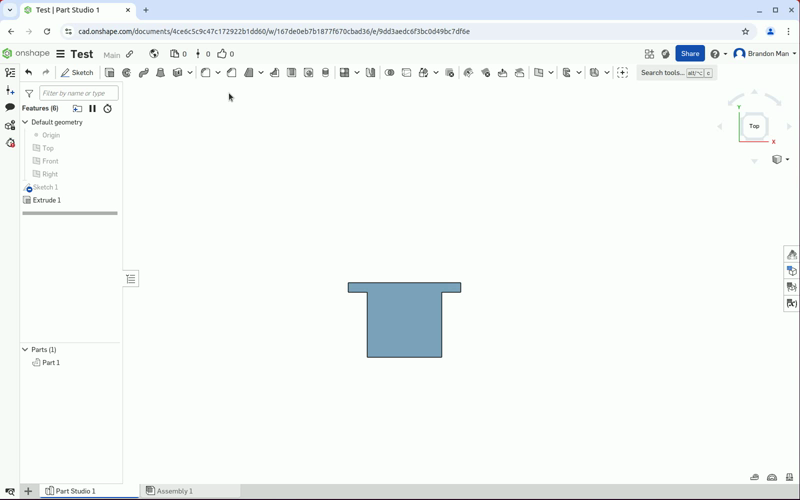
mouse_move(541, 75)
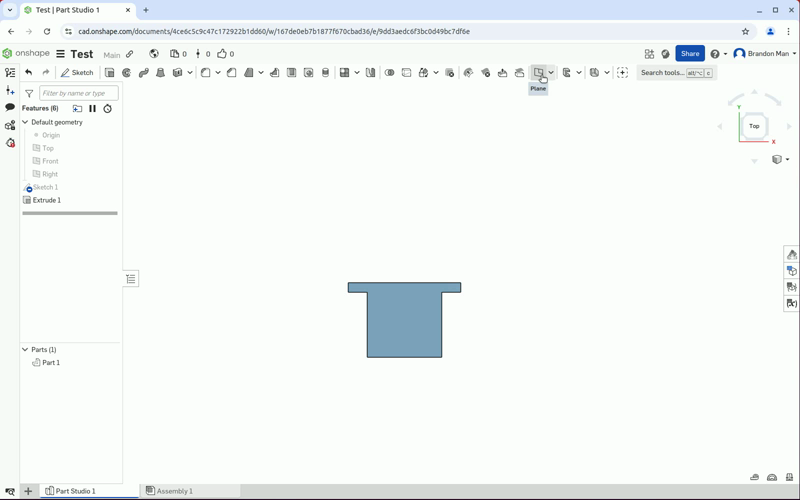
click(541, 75)
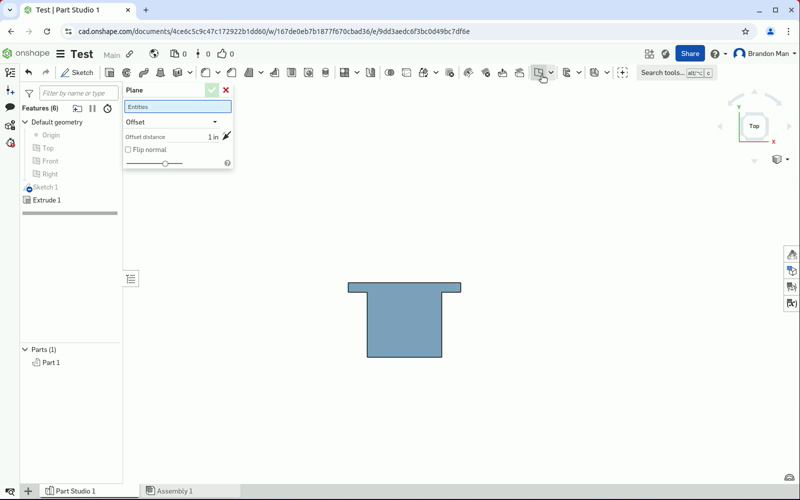
mouse_move(73, 150)
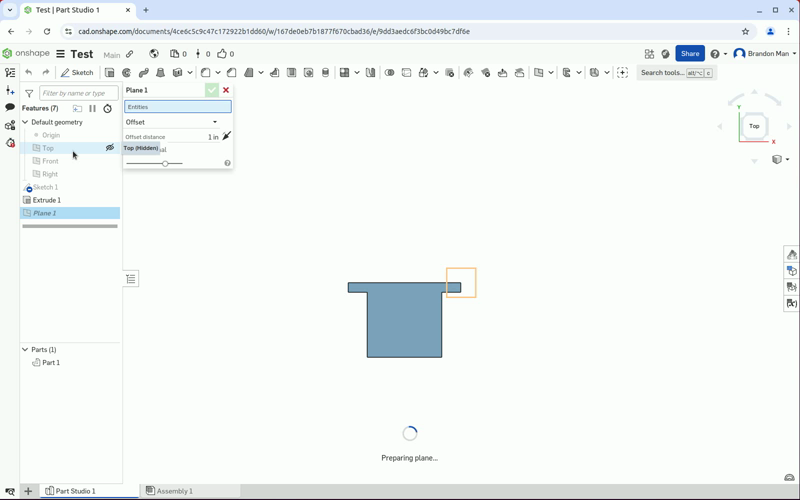
click(73, 150)
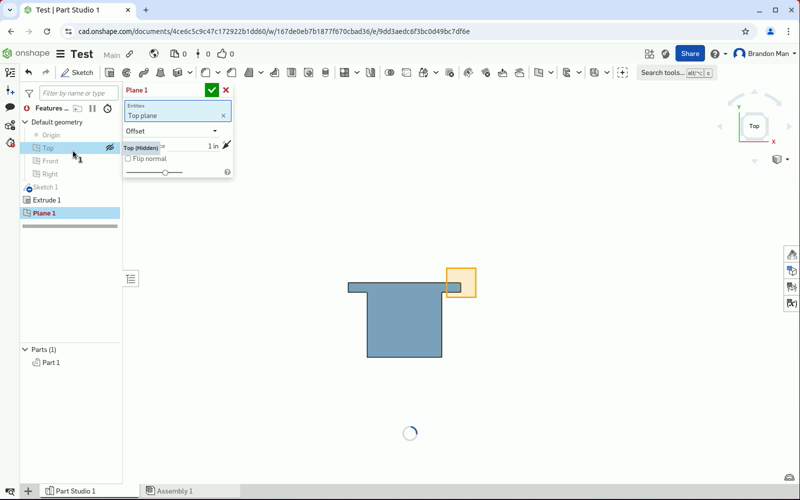
key(tab, 2)
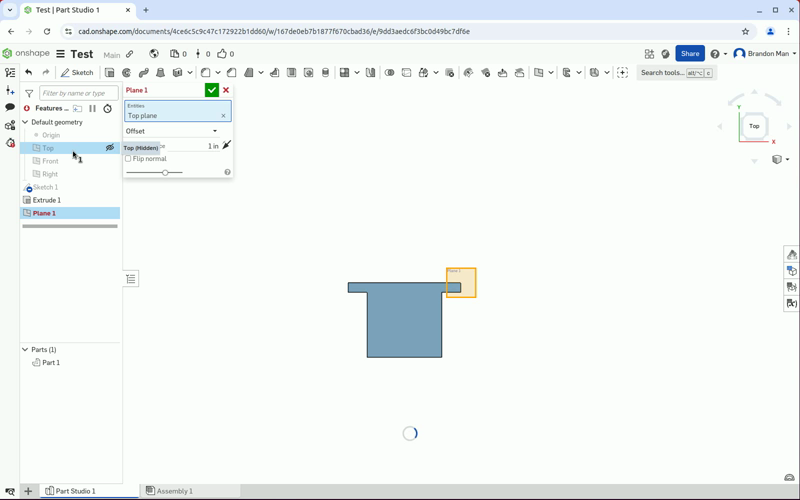
text(15.405)
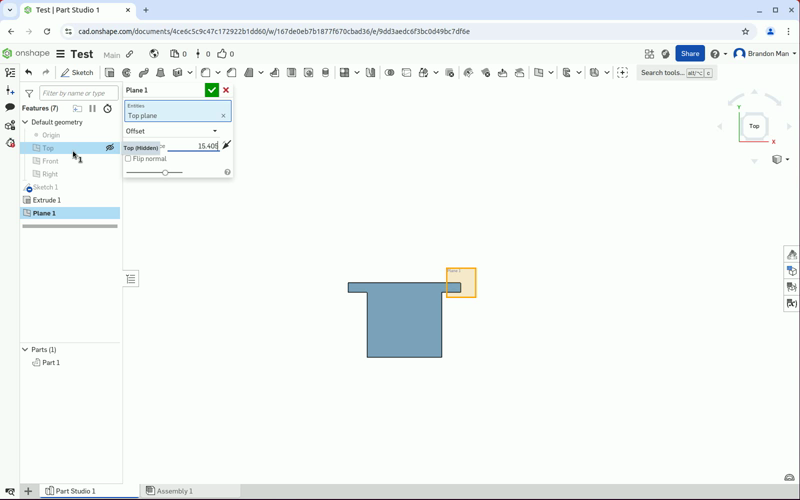
key(enter, 2)
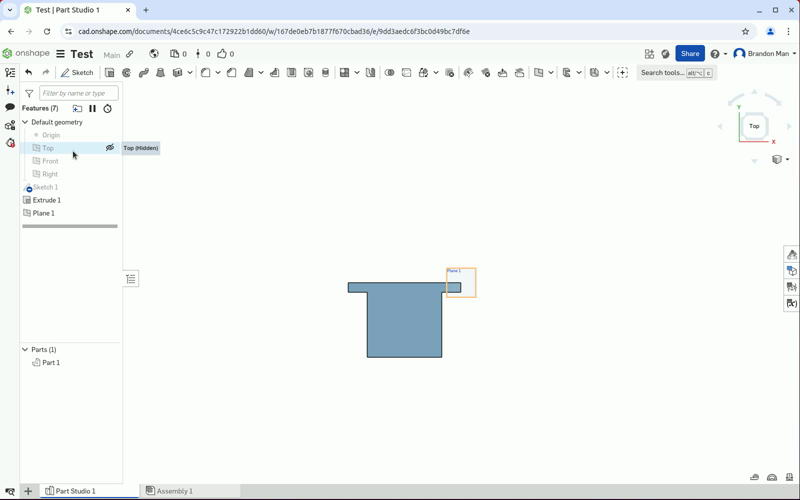
key(shift+s)
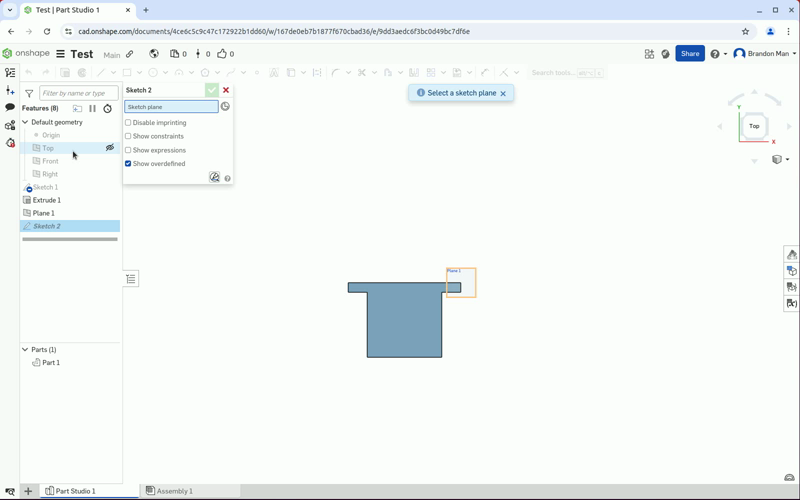
mouse_move(73, 215)
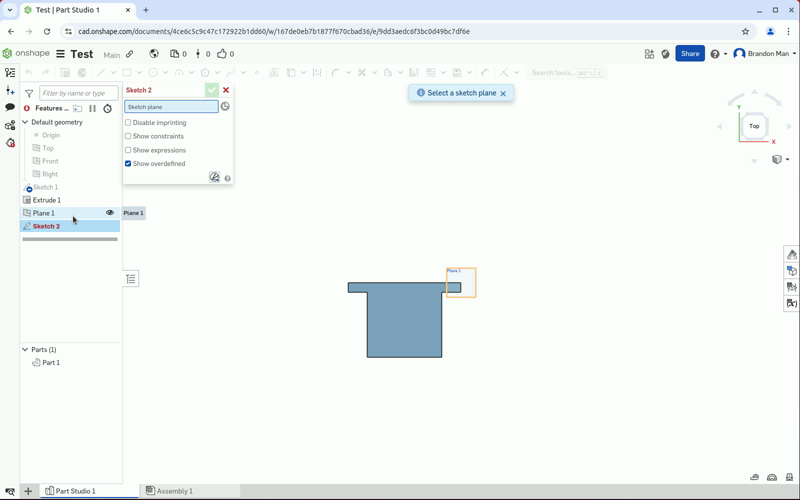
click(73, 215)
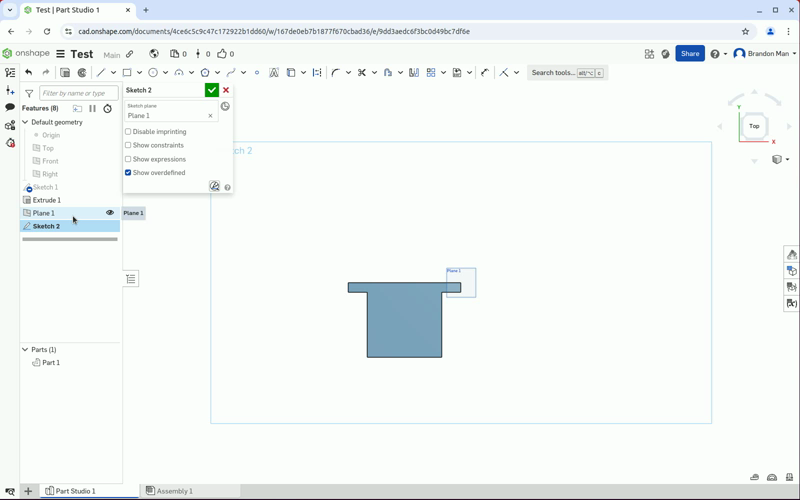
mouse_move(73, 352)
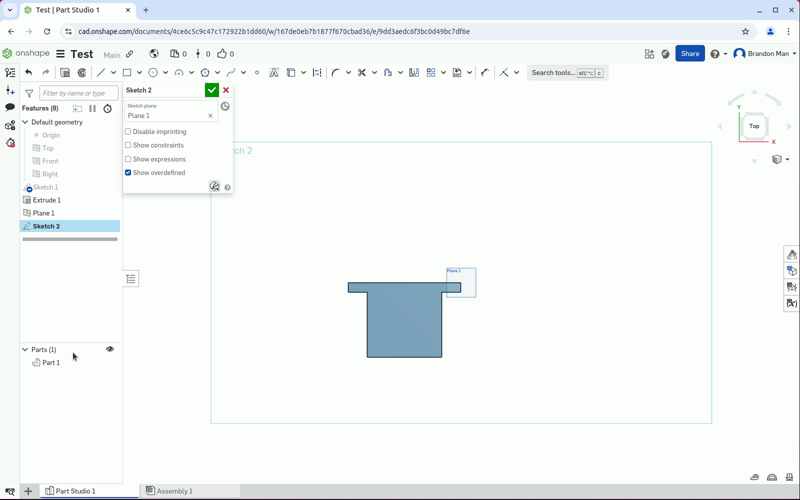
key(y)
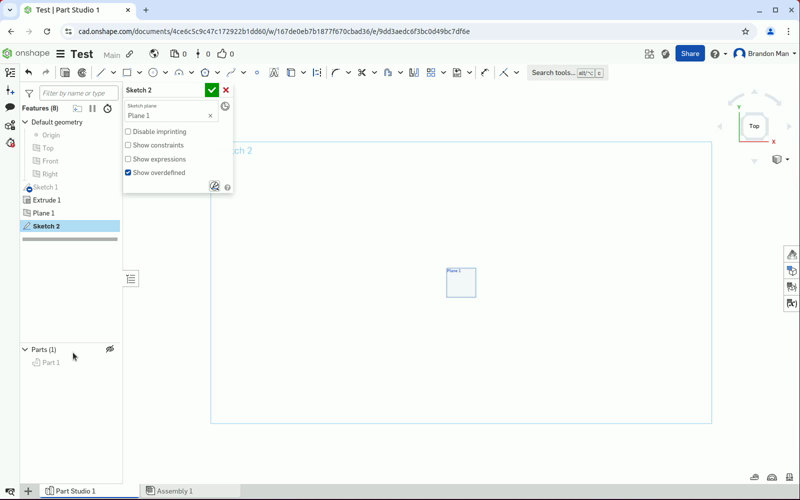
key(c)
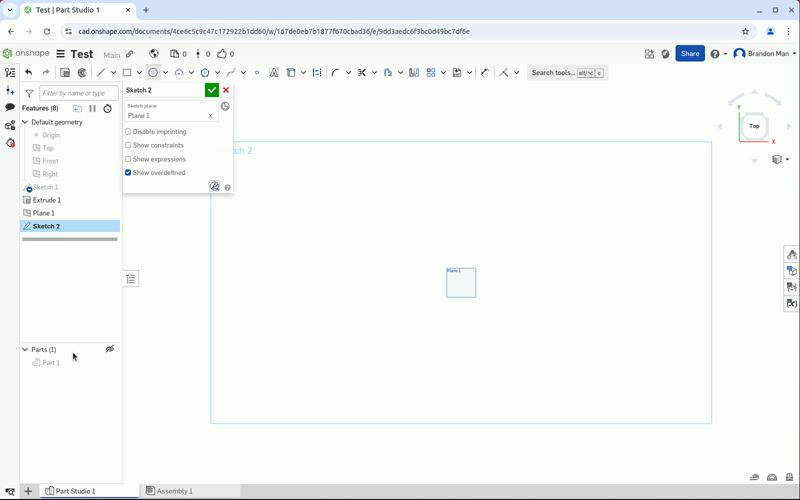
key_down(shift)
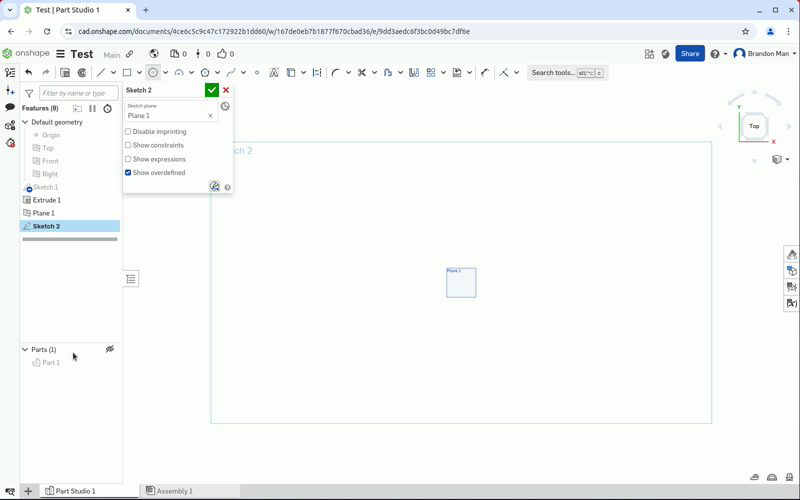
mouse_move(404, 332)
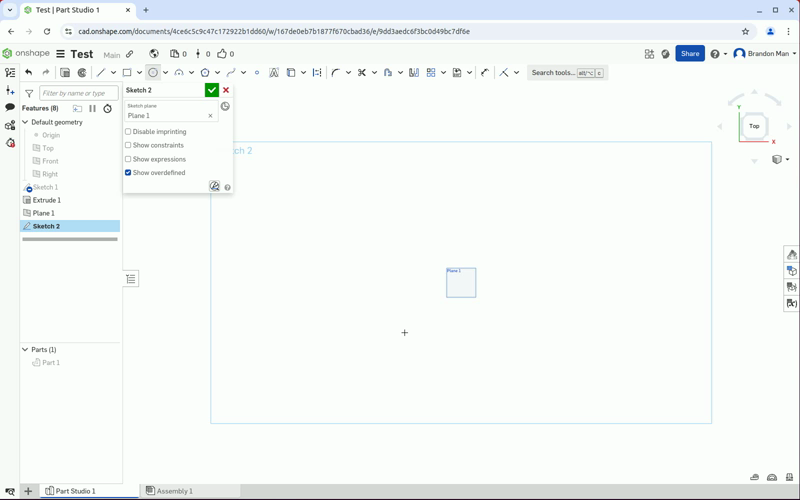
click(404, 332)
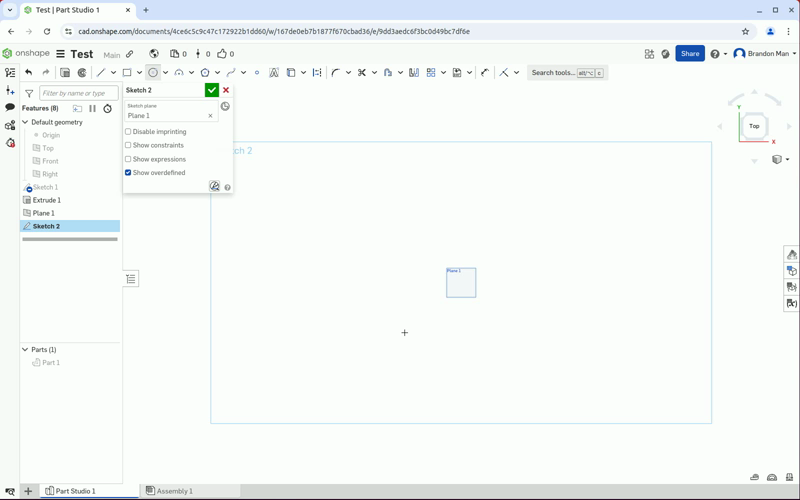
key_up(shift)
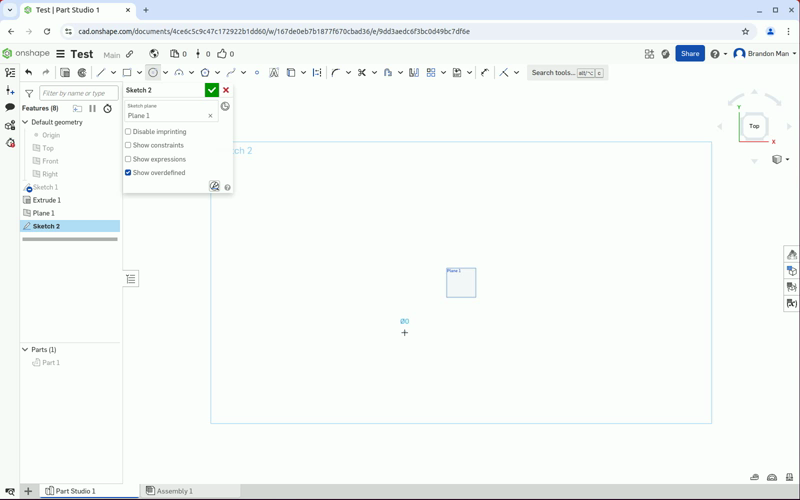
mouse_move(412, 332)
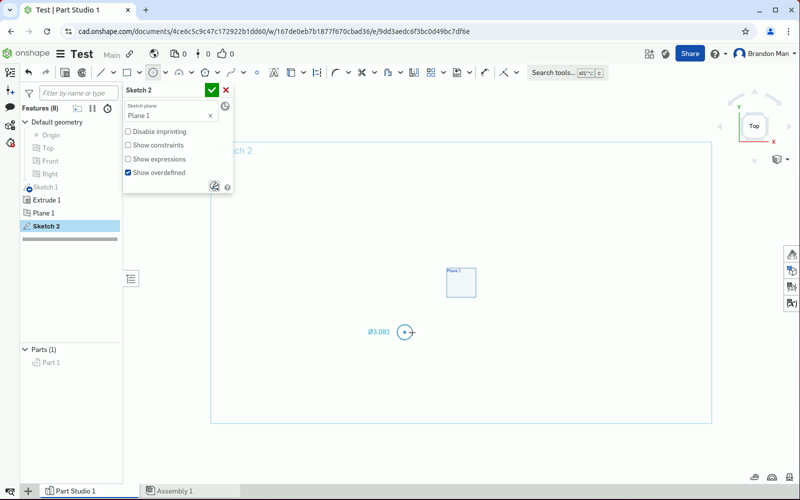
click(412, 332)
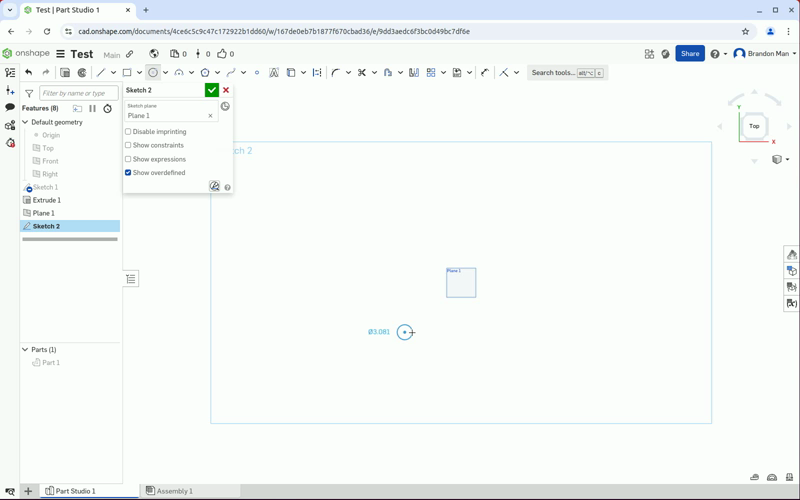
key(esc)
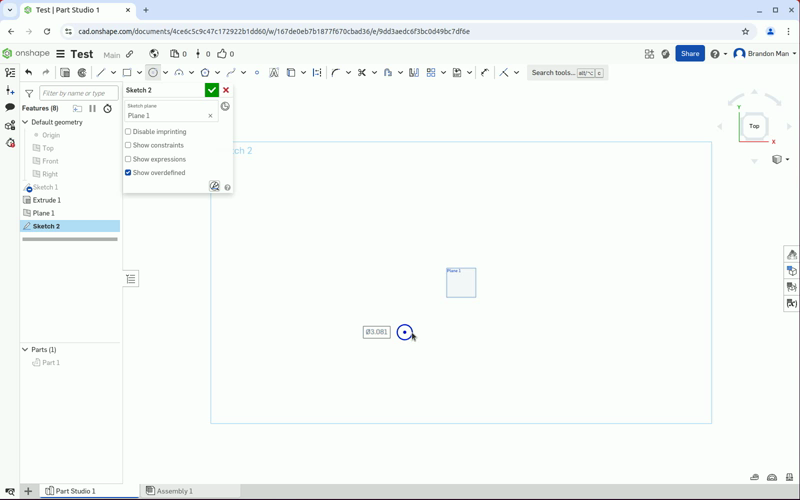
mouse_move(402, 335)
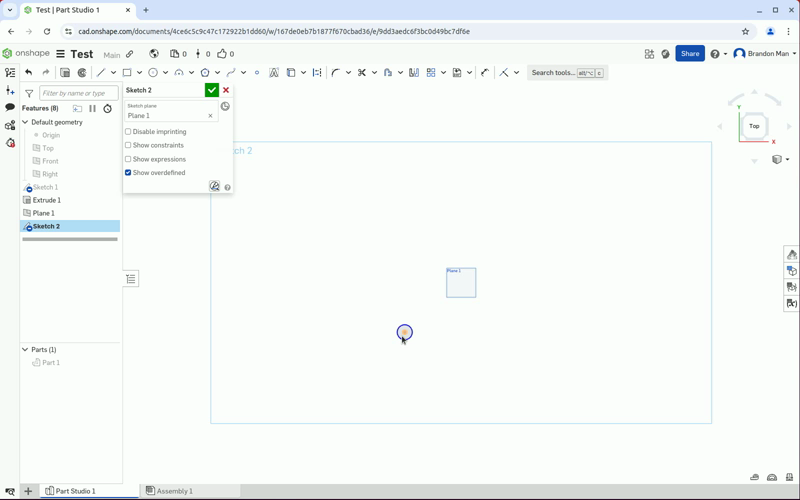
scroll(6)
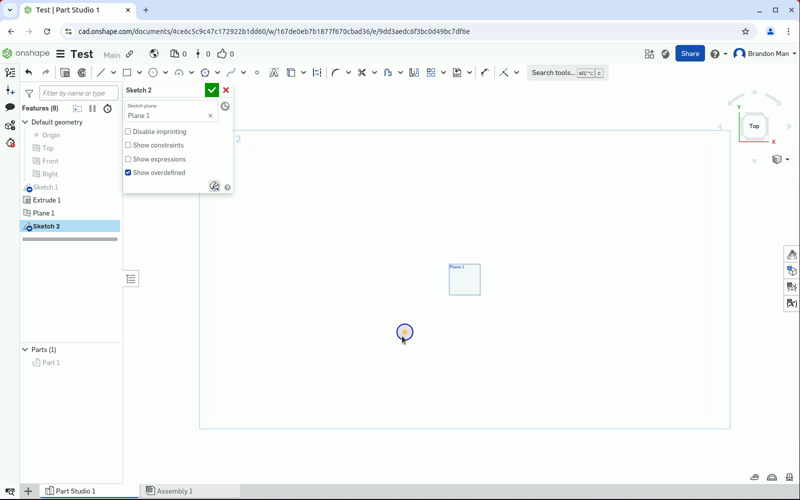
scroll(6)
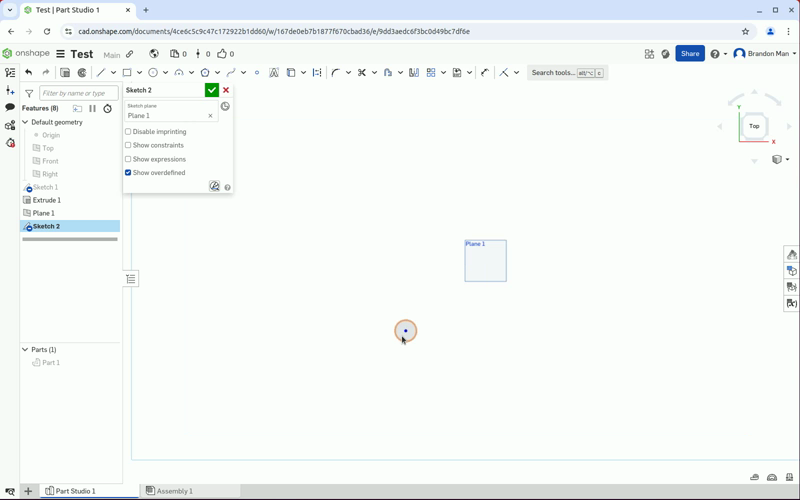
scroll(6)
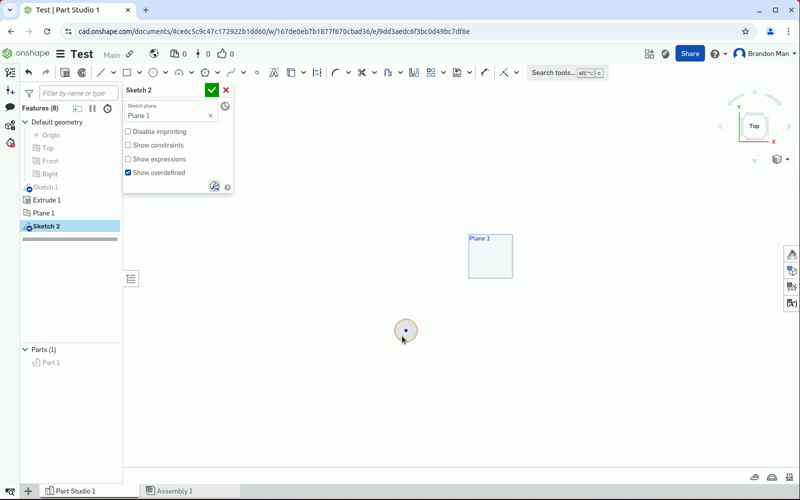
scroll(6)
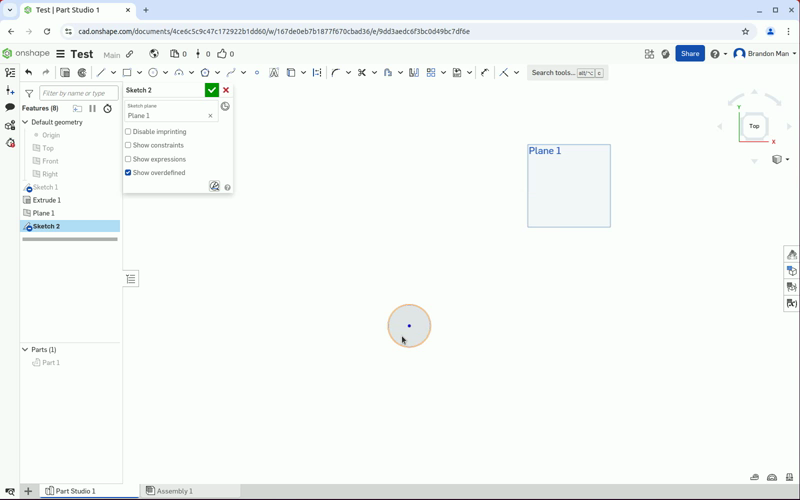
scroll(6)
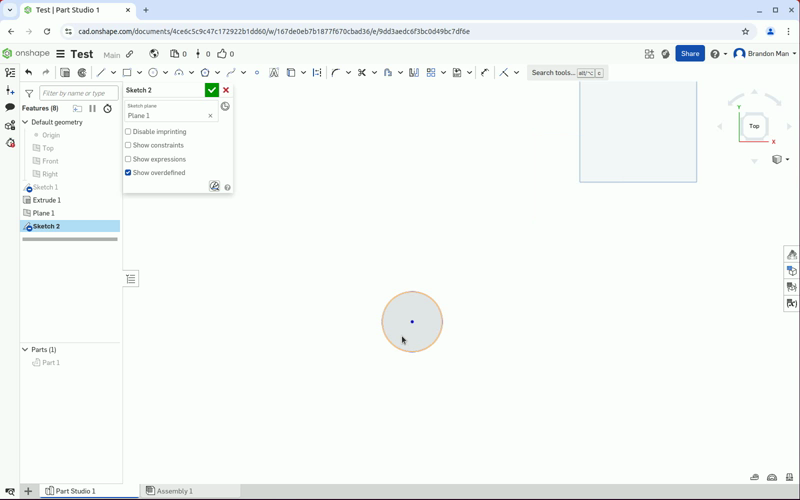
scroll(6)
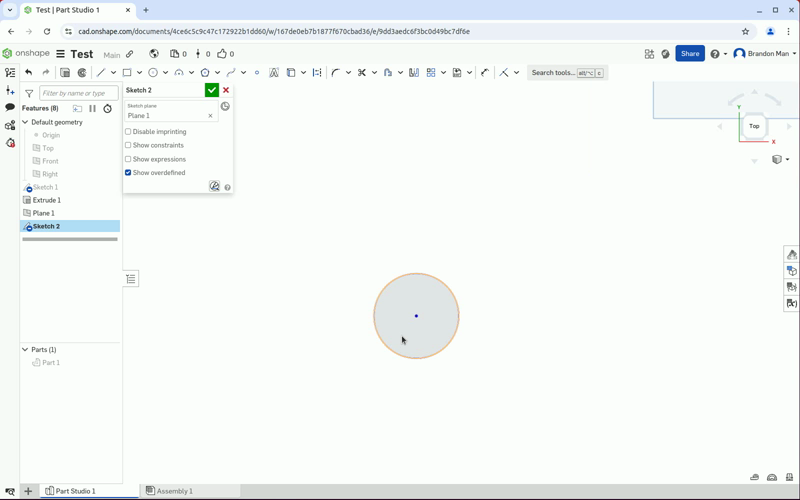
scroll(6)
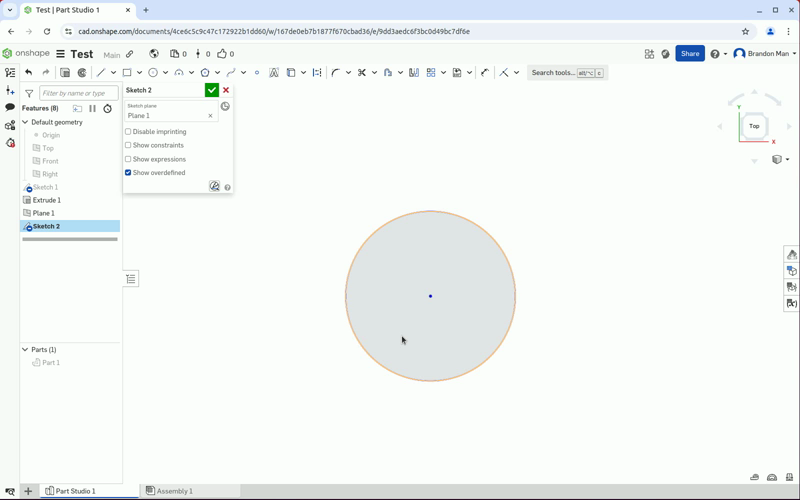
click(402, 335)
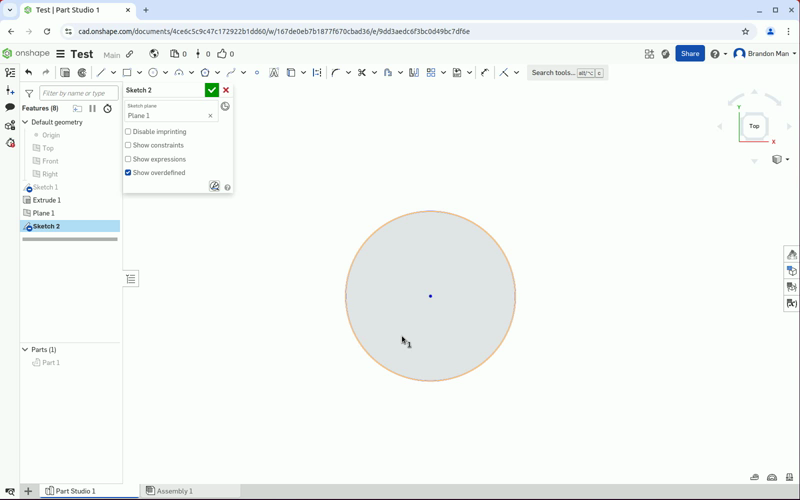
scroll(-6)
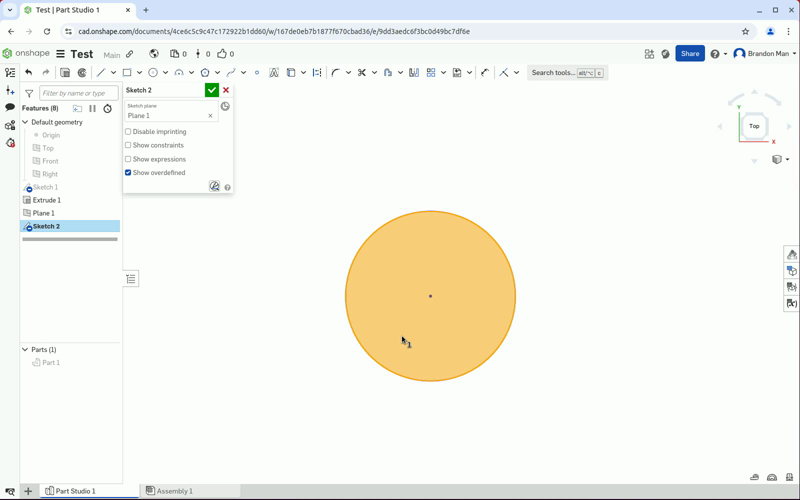
scroll(-6)
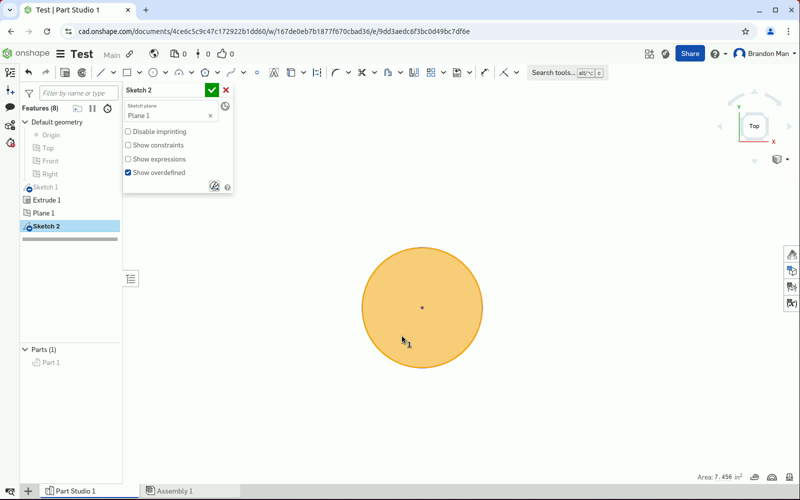
scroll(-6)
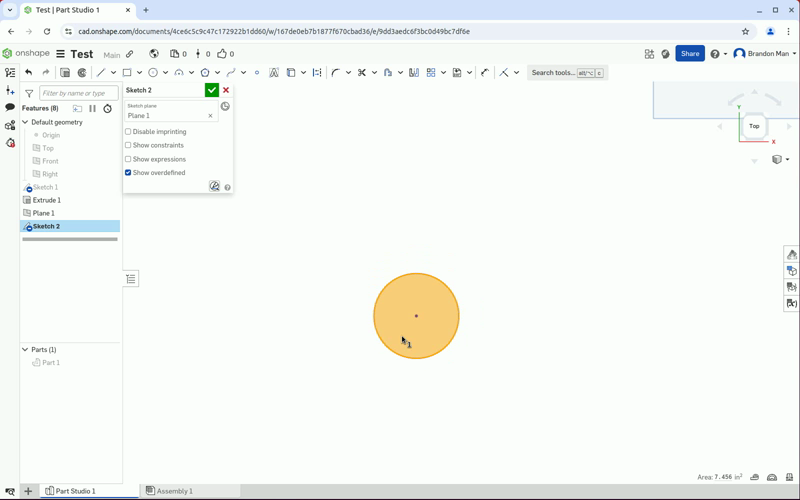
scroll(-6)
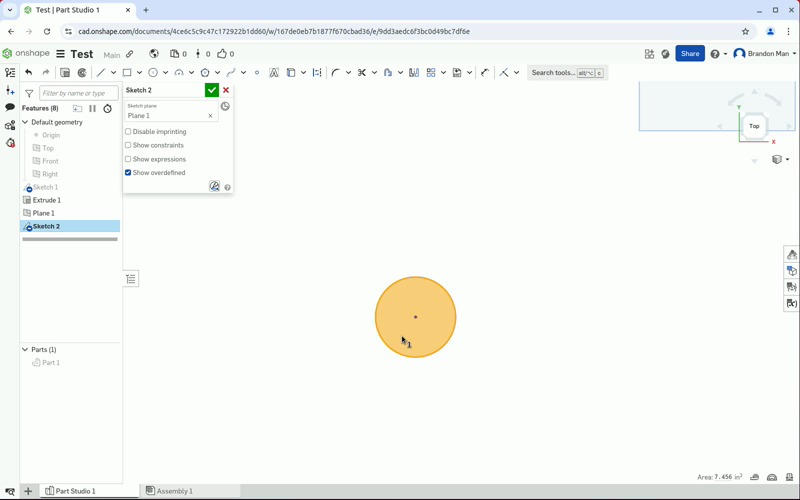
scroll(-6)
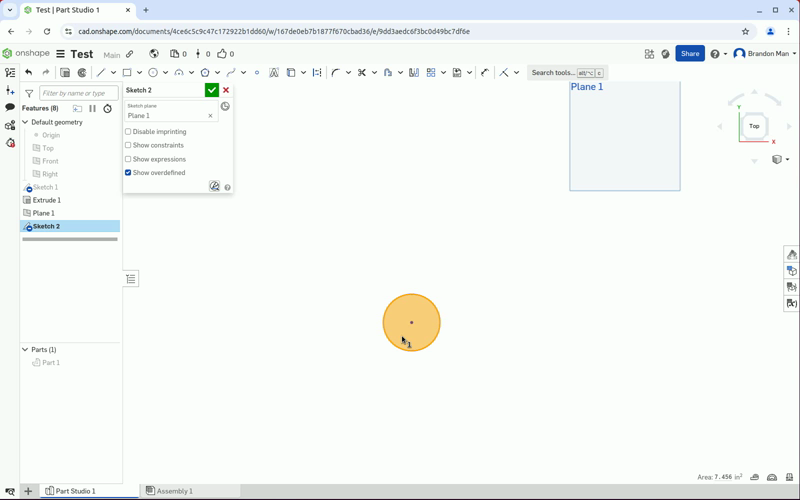
scroll(-6)
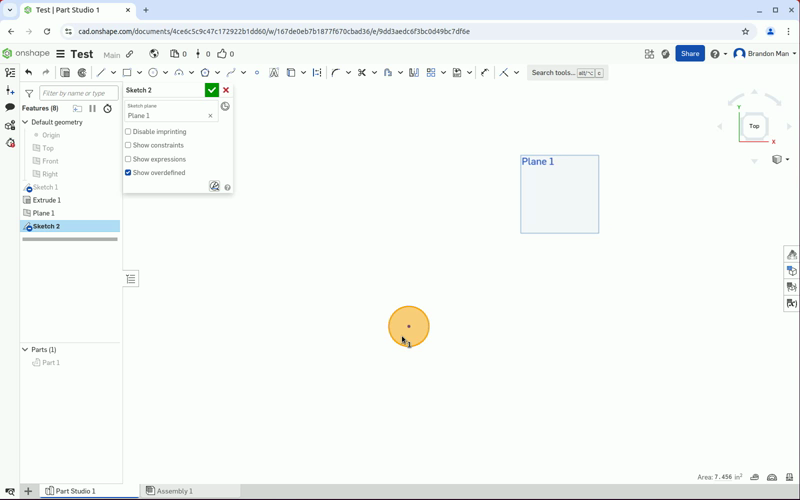
scroll(-6)
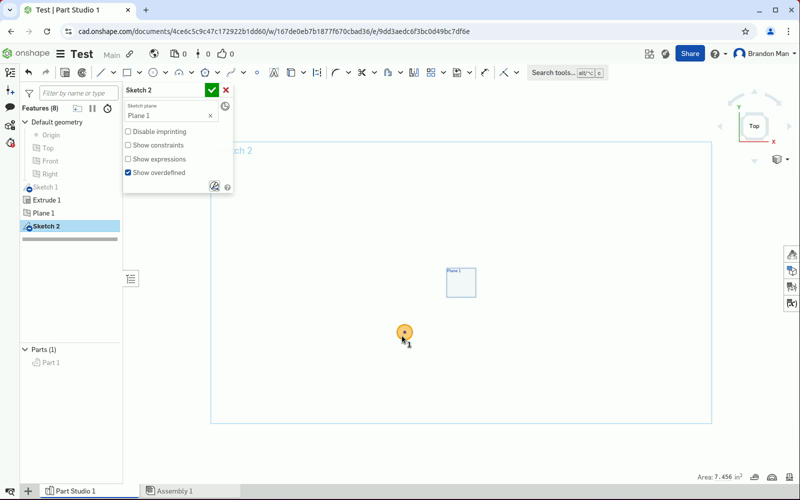
mouse_move(73, 352)
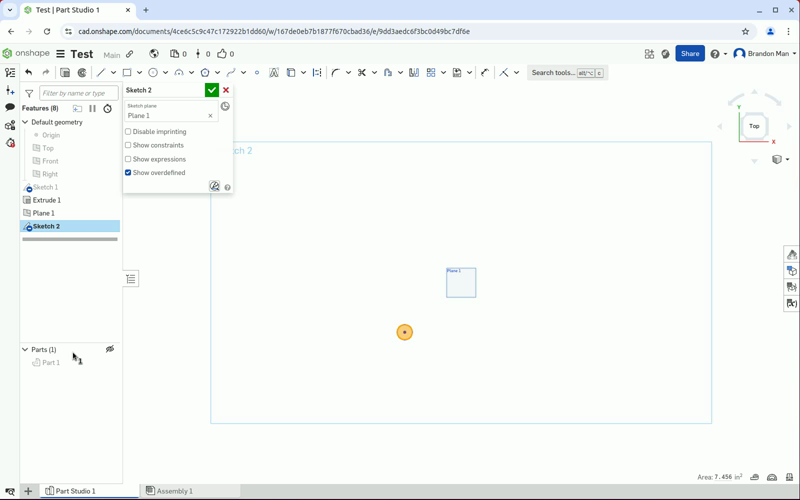
key(shift+y)
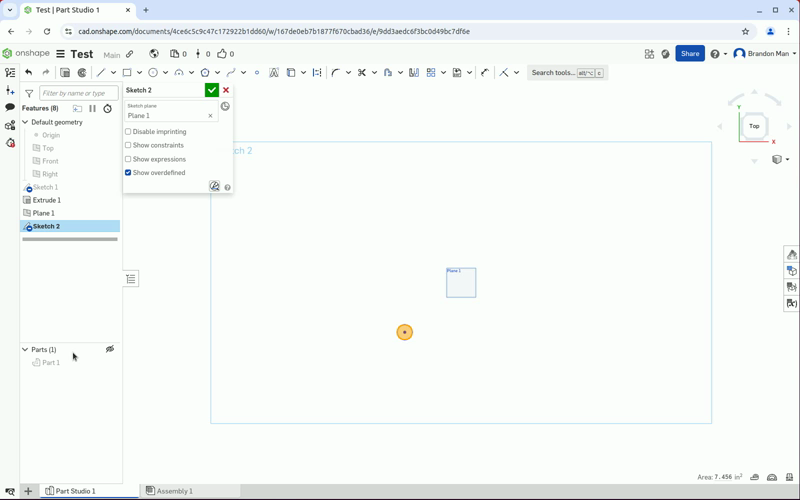
key(shift+e)
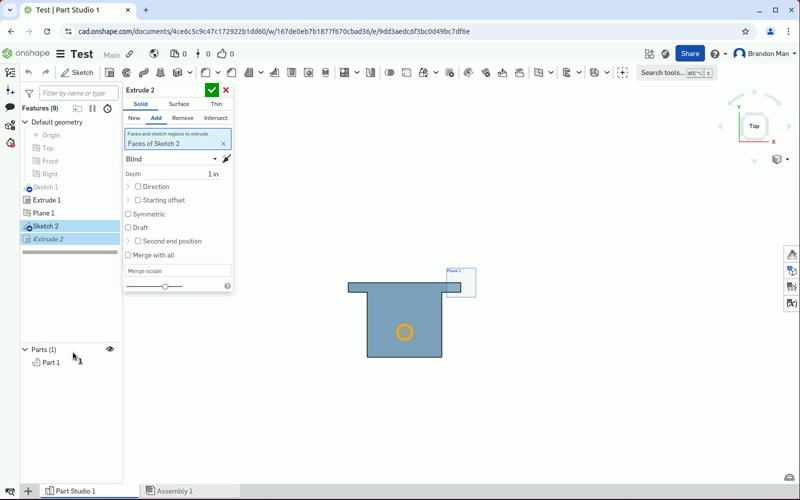
mouse_move(143, 106)
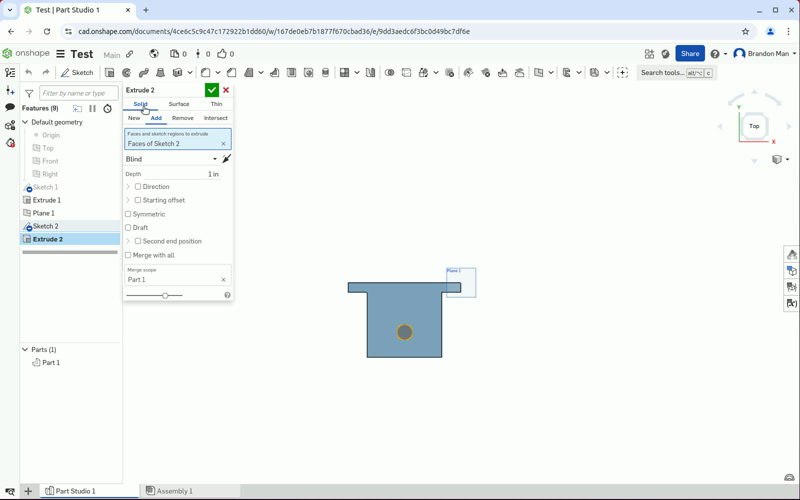
click(143, 106)
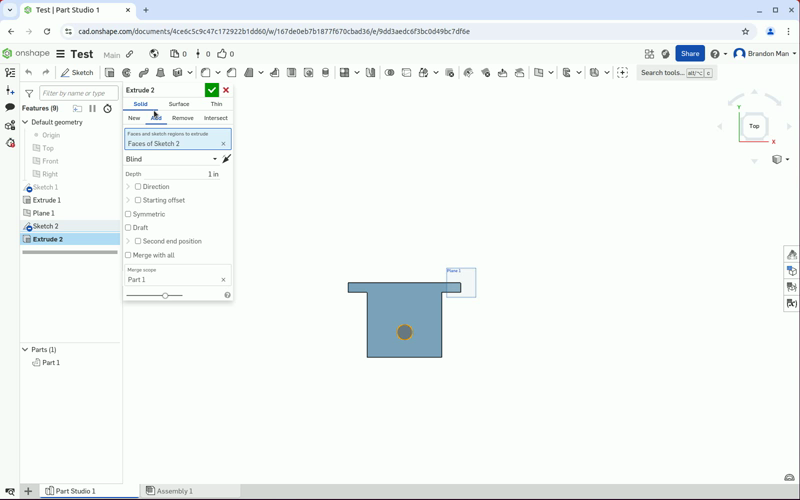
mouse_move(186, 120)
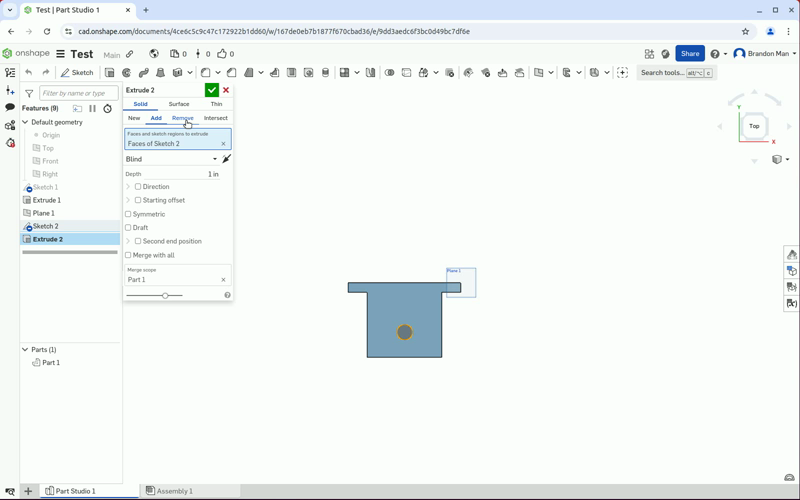
click(186, 120)
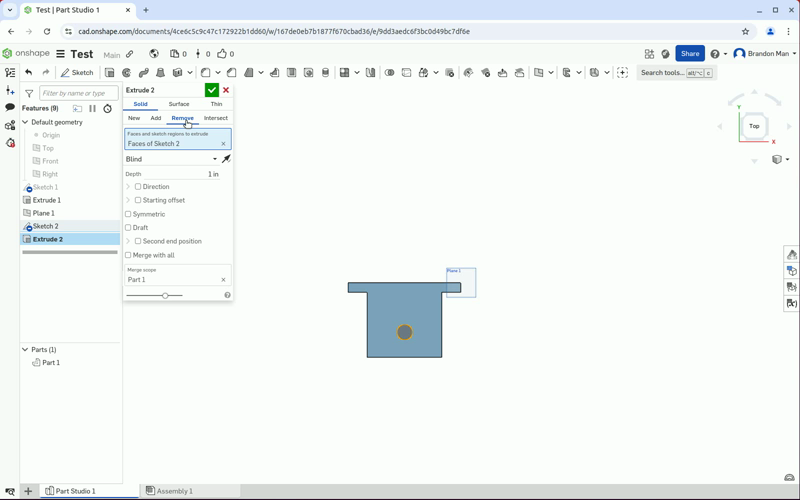
key(tab, 4)
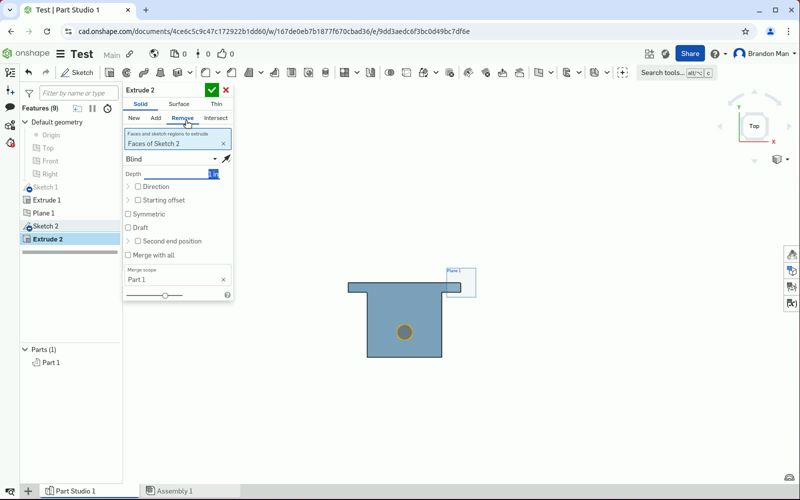
text(11.554)
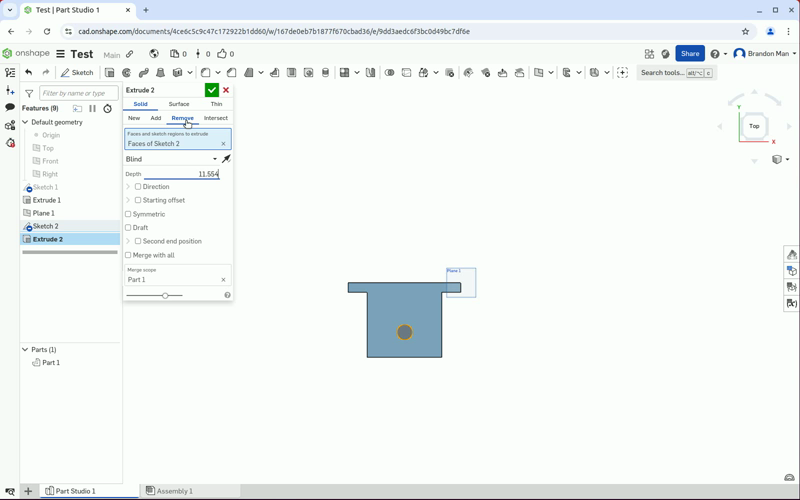
key(tab, 6)
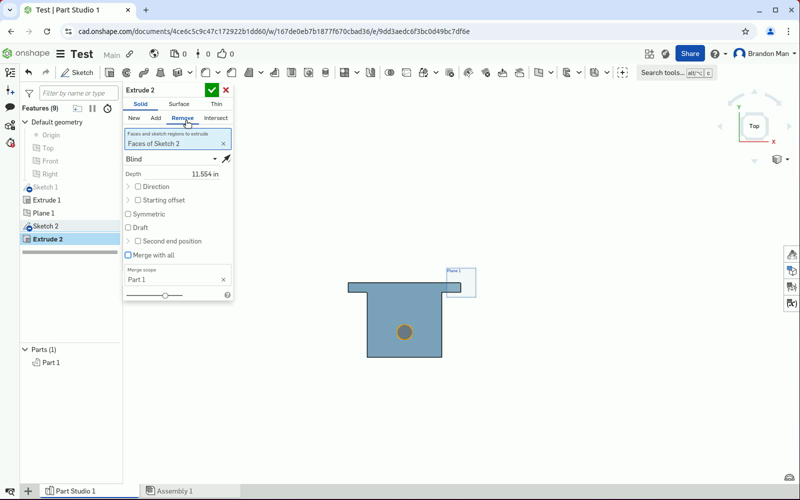
key(space)
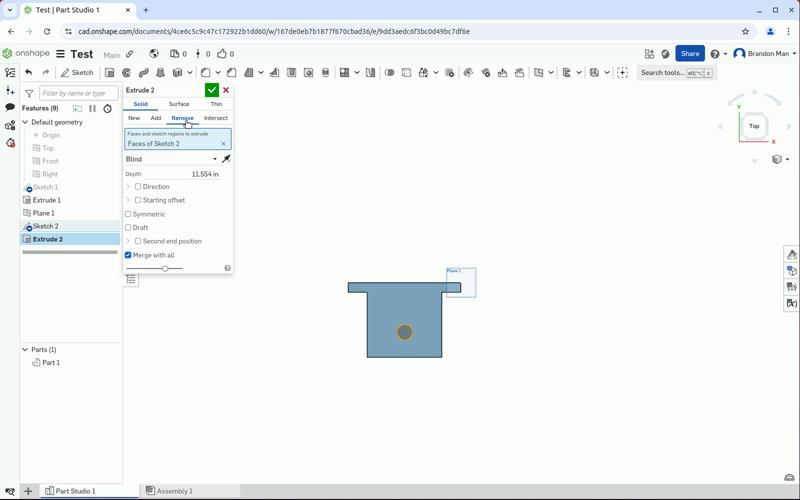
key(enter)
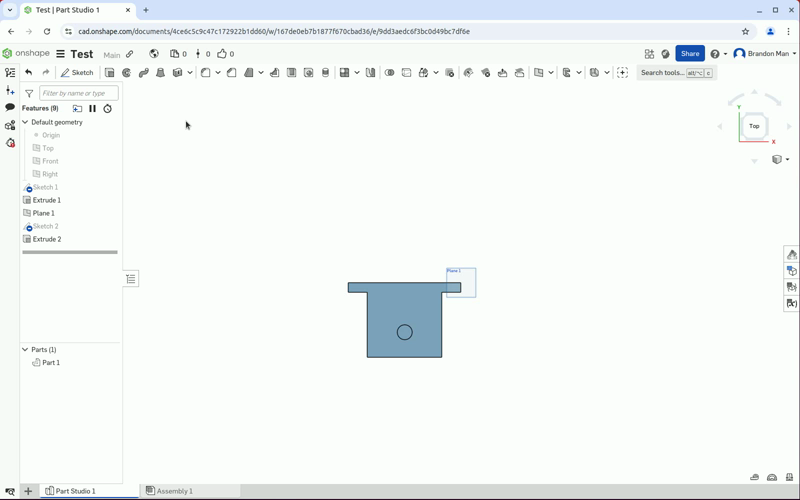
key(shift+h)
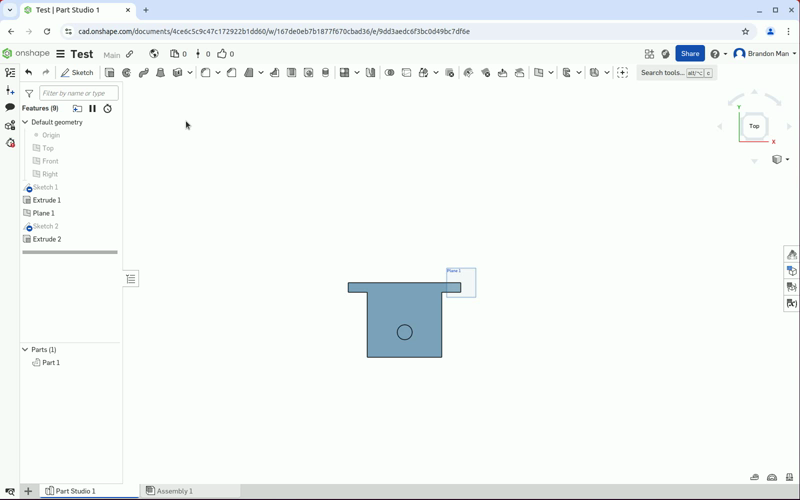
key(shift+h)
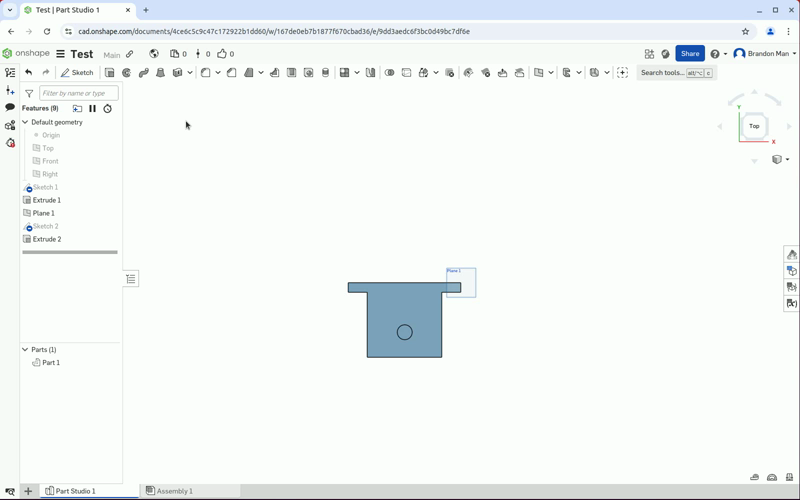
mouse_move(73, 189)
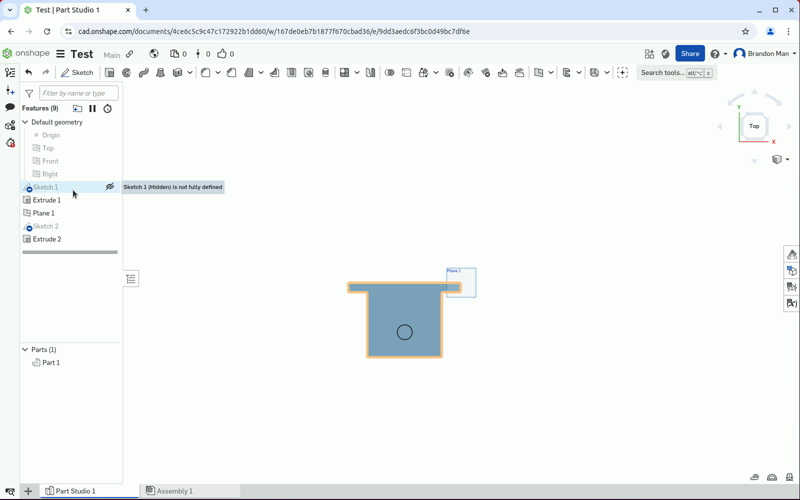
click(73, 189)
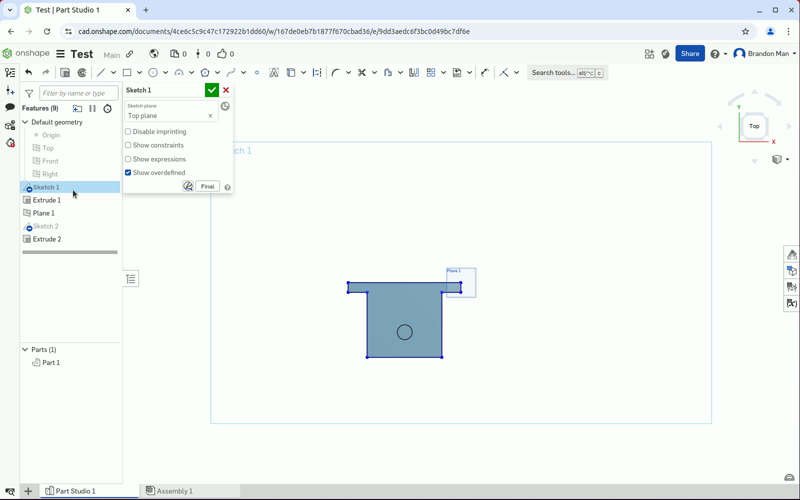
mouse_move(229, 92)
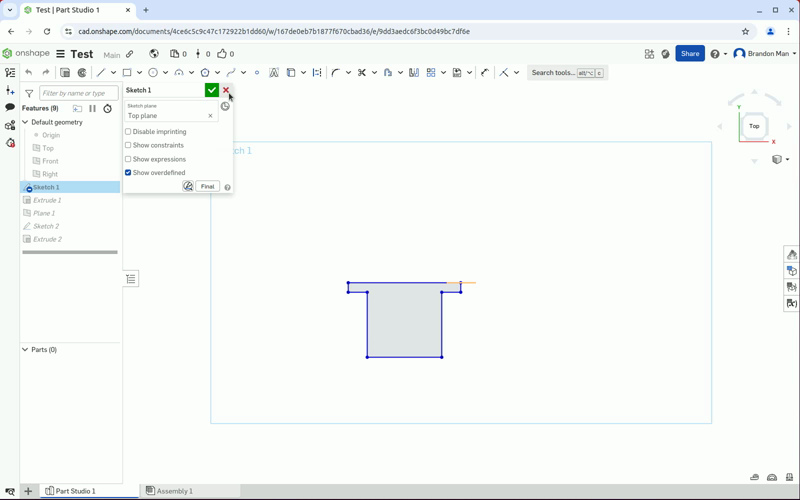
click(229, 92)
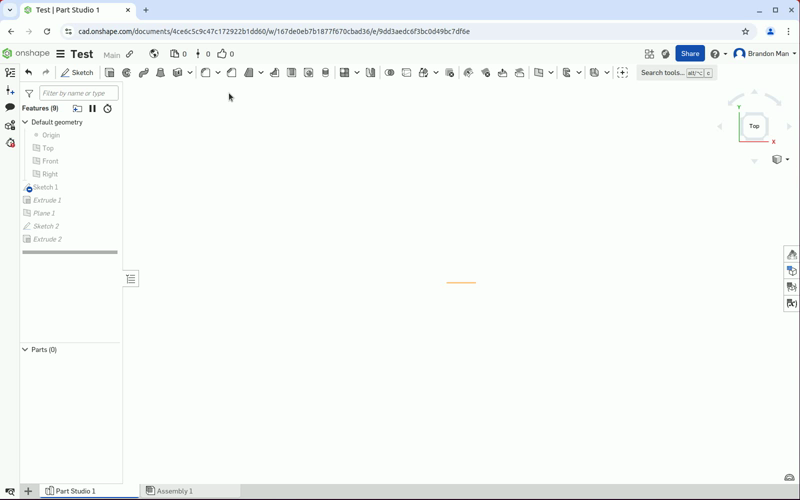
mouse_move(73, 352)
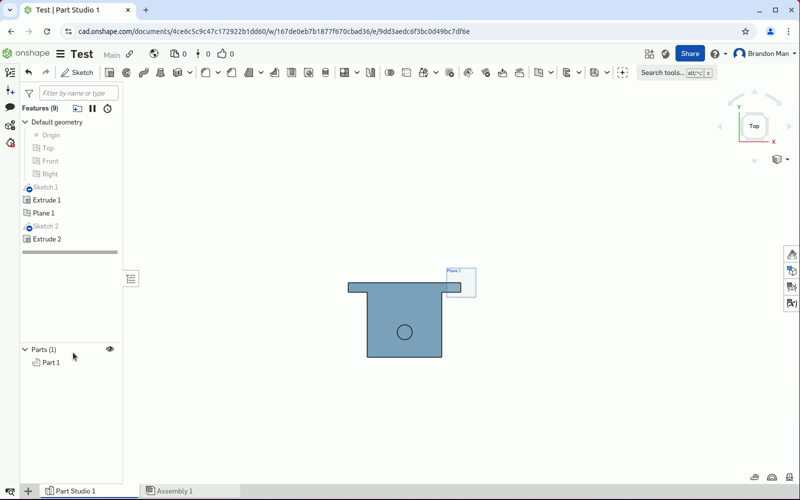
key(y)
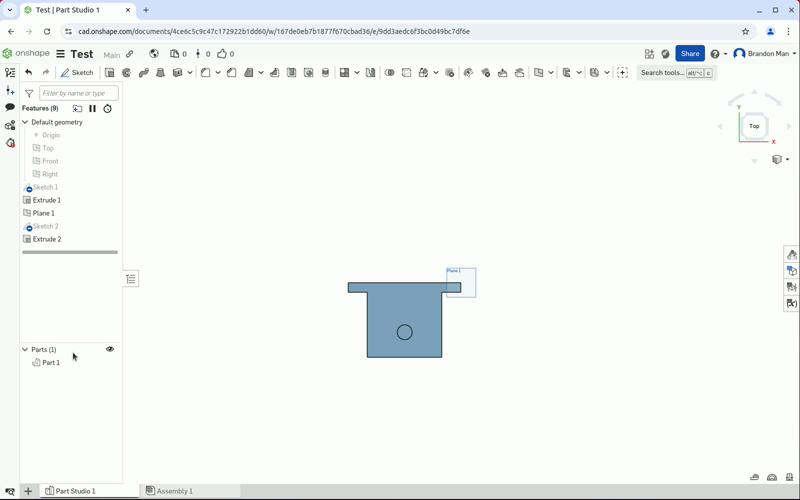
key(shift+p)
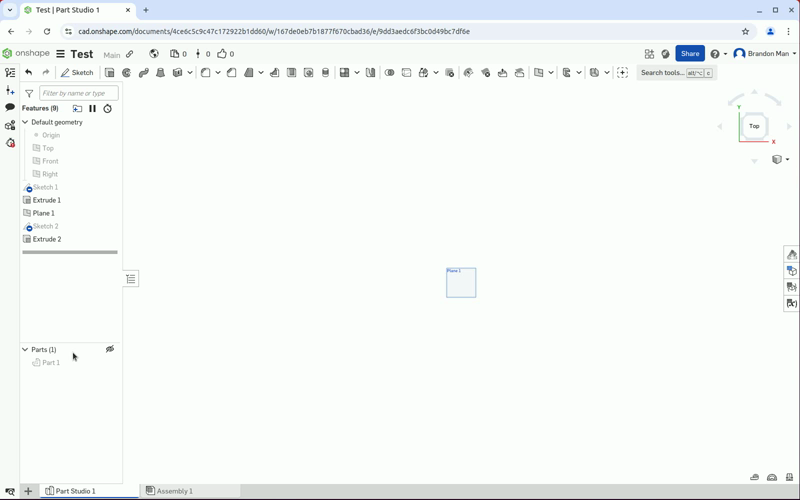
key(space)
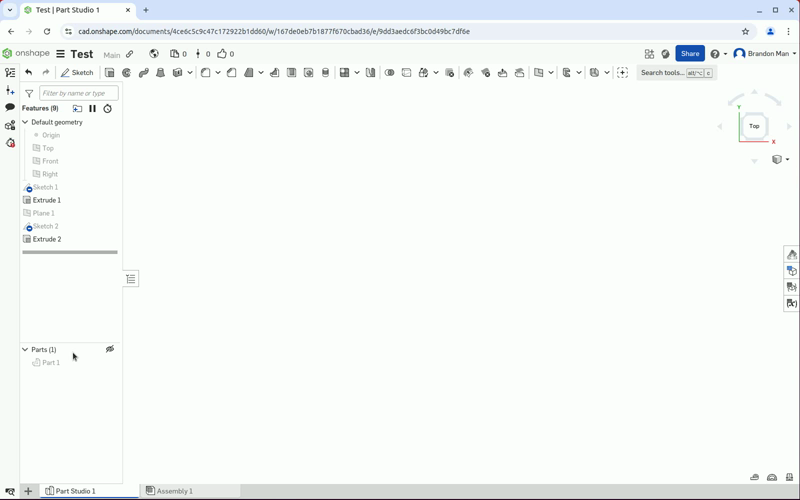
key_down(shift)
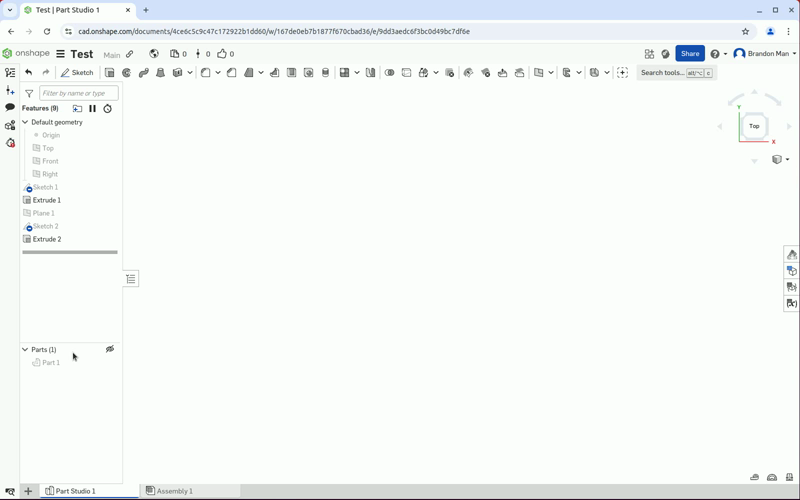
key(up)
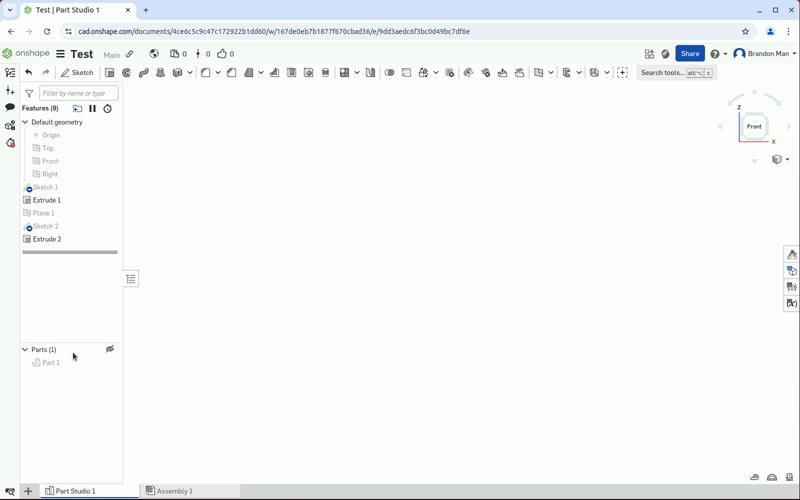
key_up(shift)
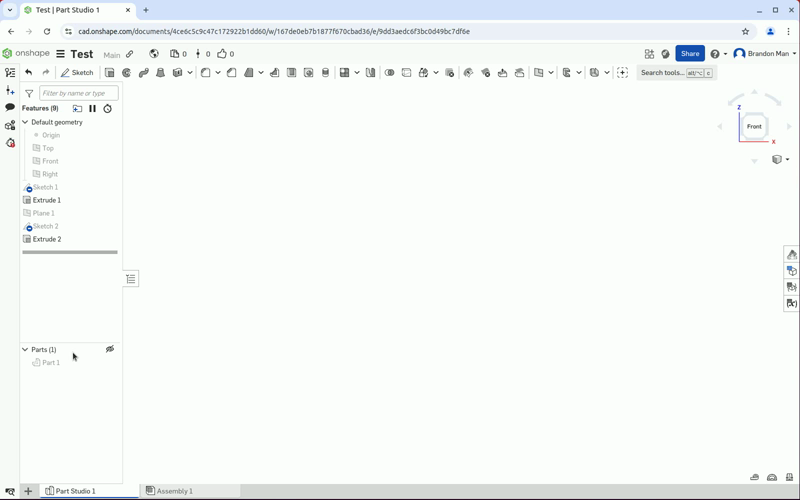
mouse_move(73, 352)
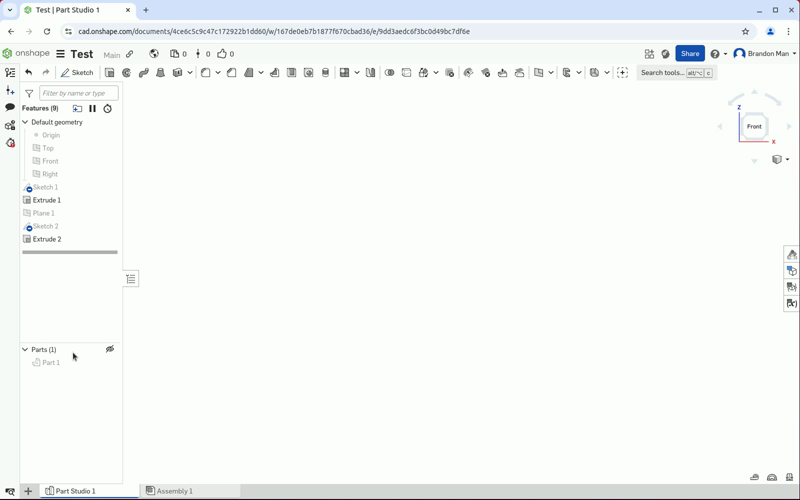
key(shift+y)
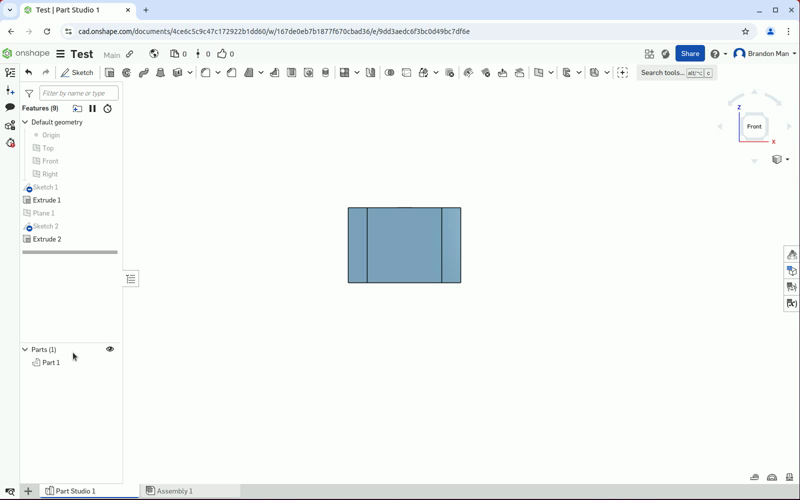
mouse_move(541, 75)
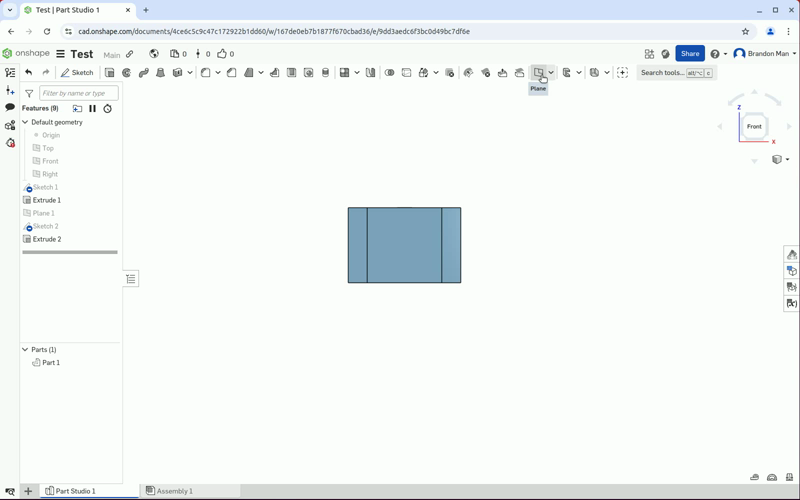
click(541, 75)
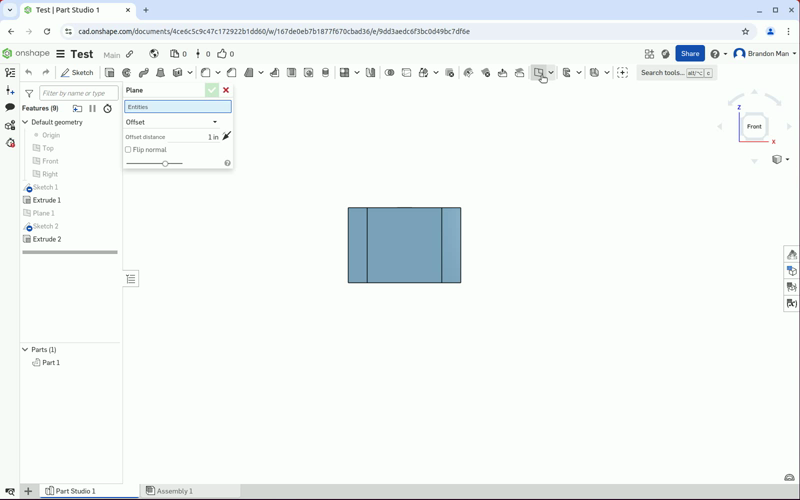
mouse_move(73, 163)
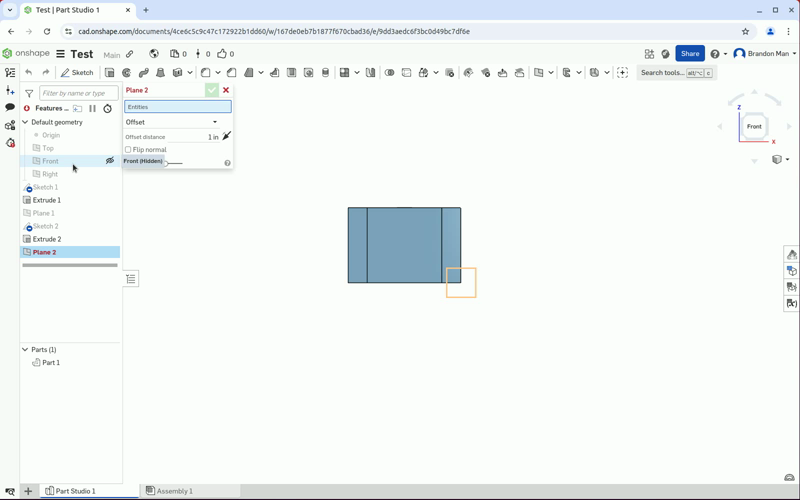
click(73, 163)
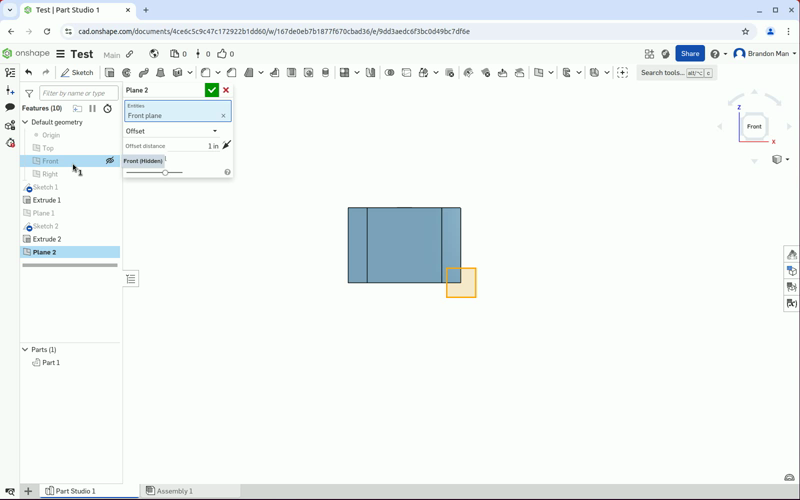
key(tab, 2)
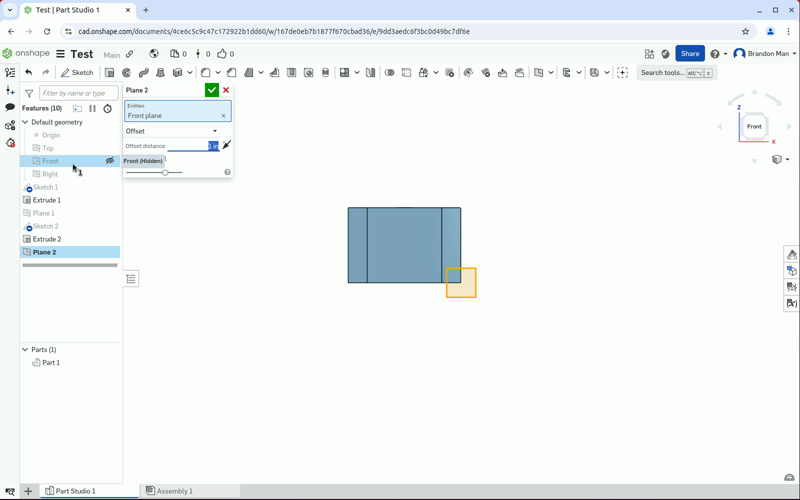
text(1.91)
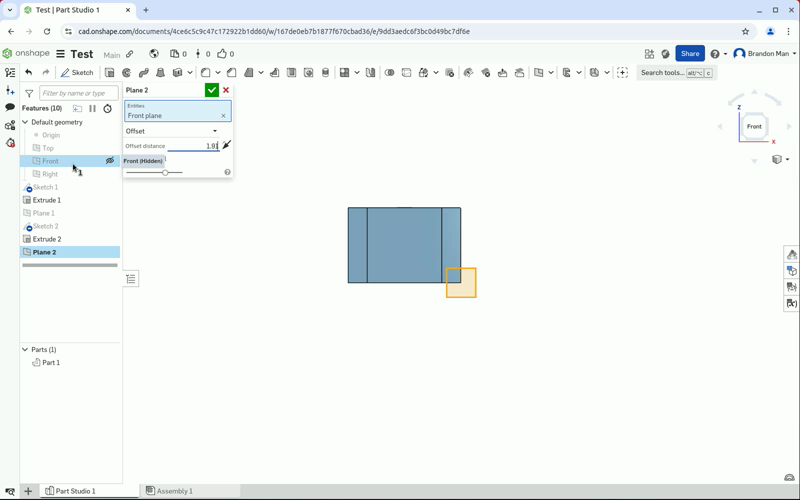
key(enter, 2)
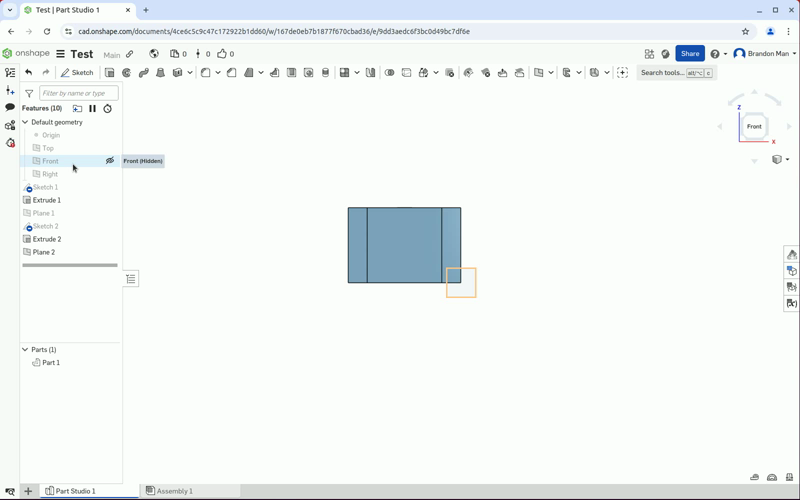
key(shift+s)
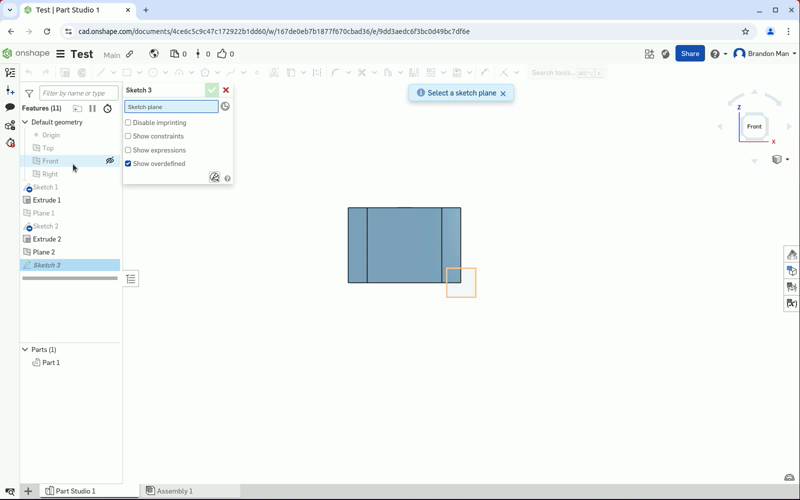
mouse_move(73, 254)
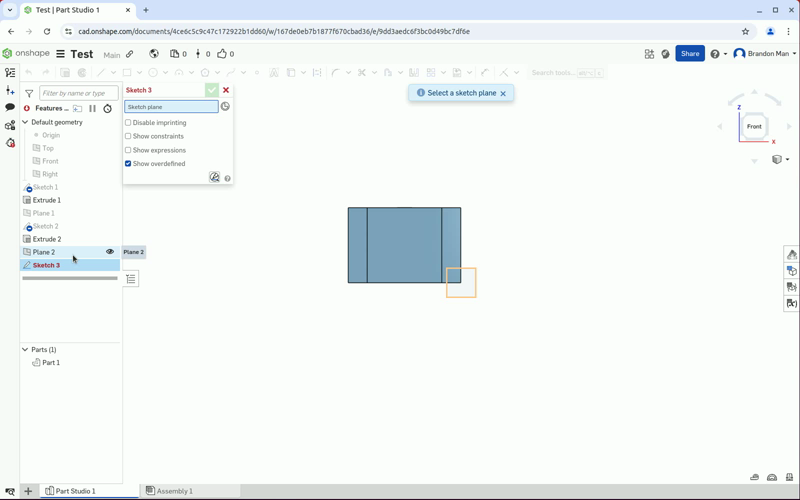
click(73, 254)
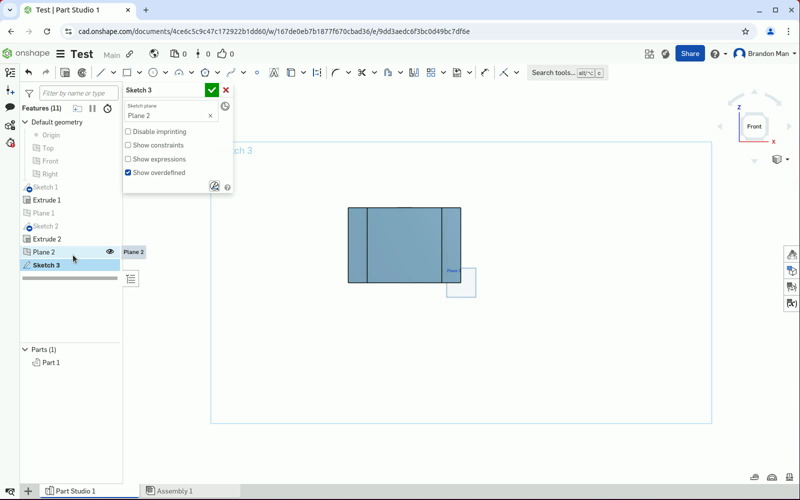
mouse_move(73, 352)
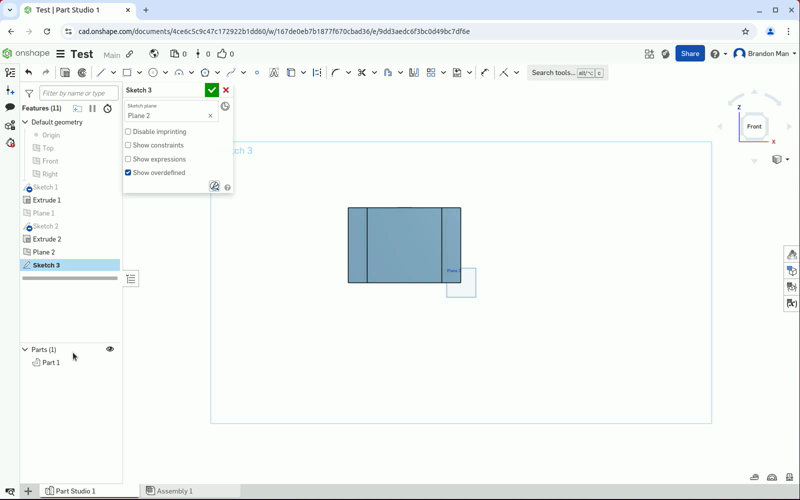
key(y)
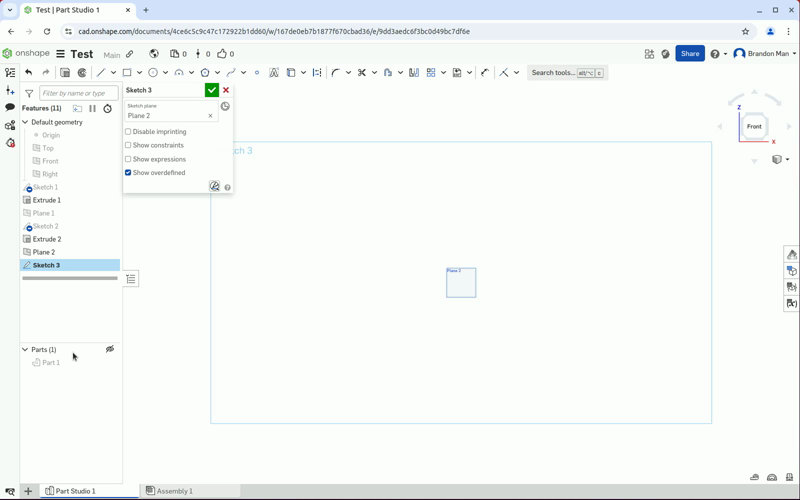
key(c)
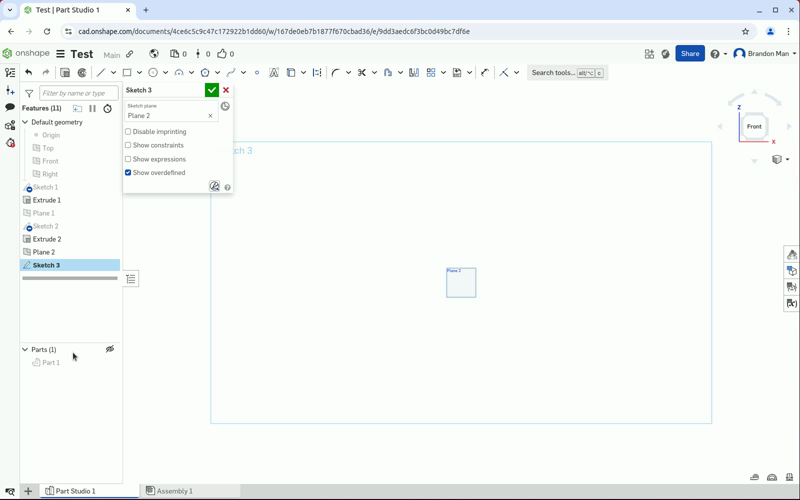
key_down(shift)
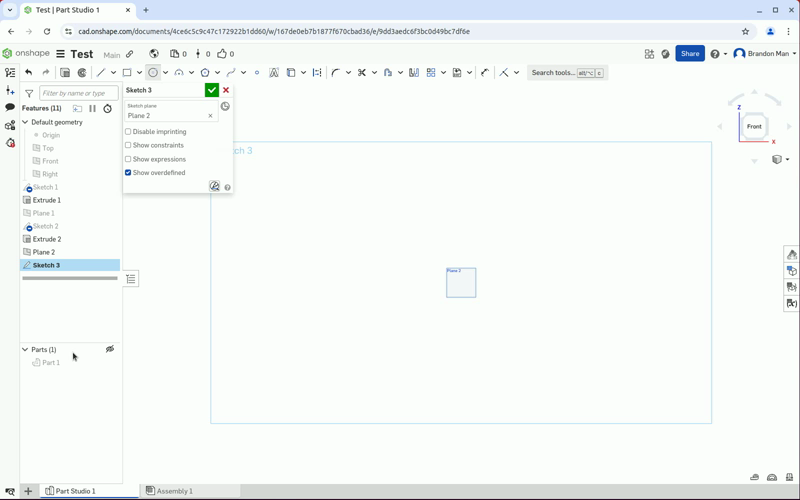
mouse_move(358, 264)
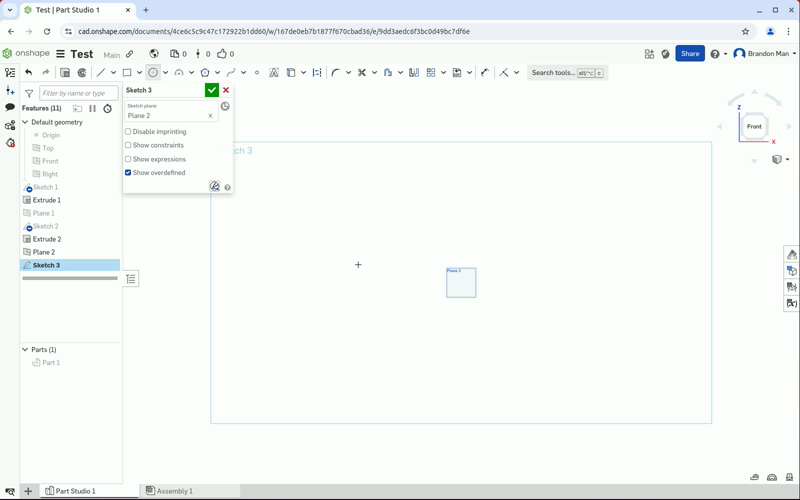
click(358, 264)
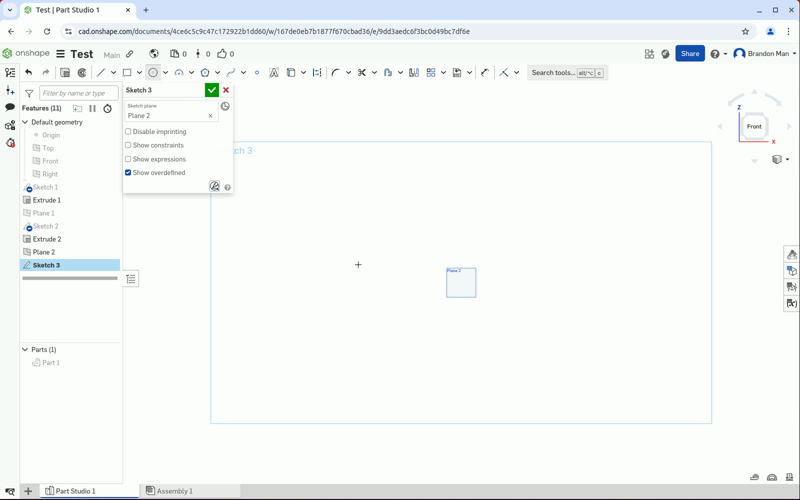
key_up(shift)
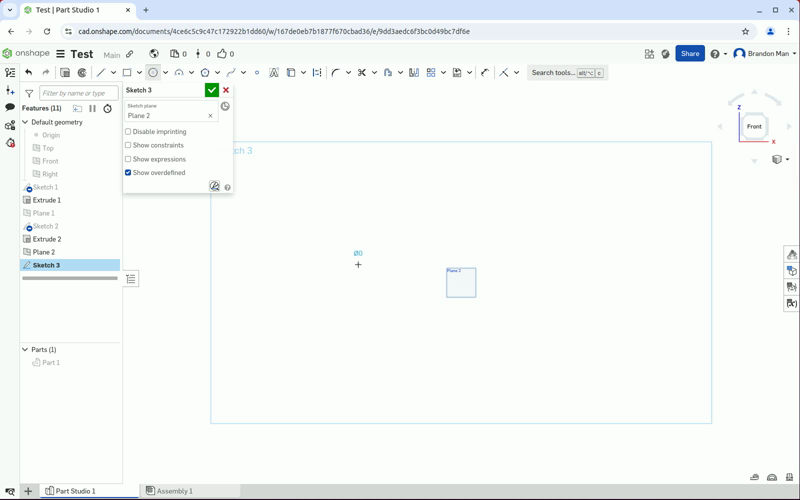
mouse_move(363, 264)
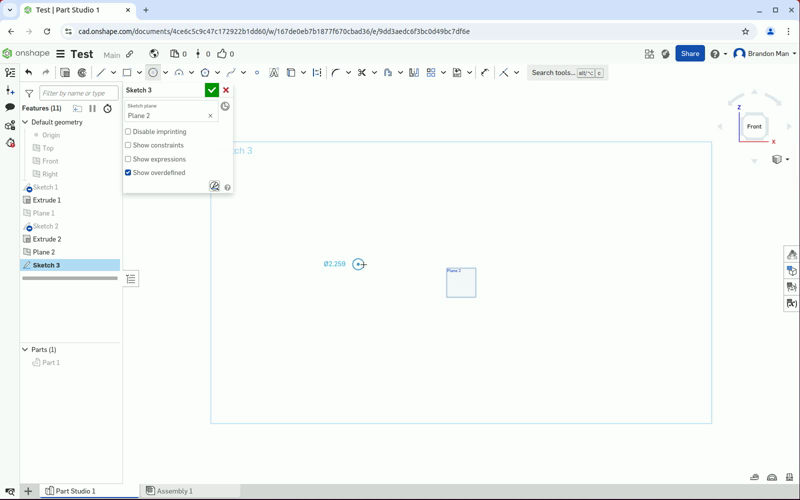
click(363, 264)
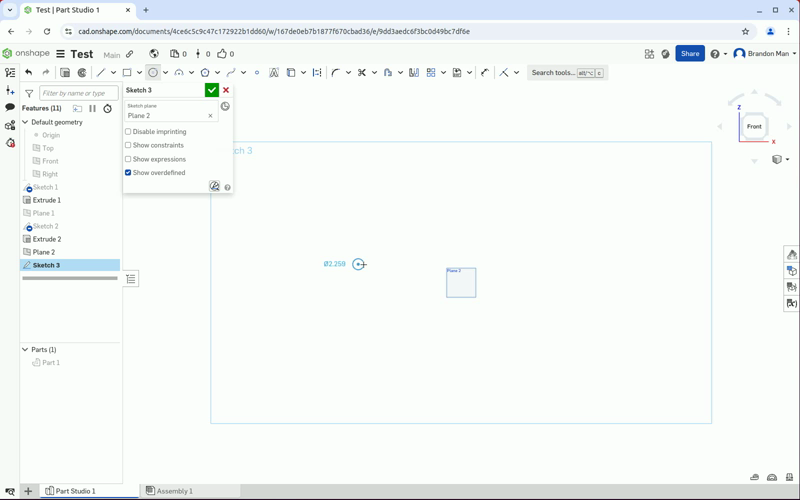
key(esc)
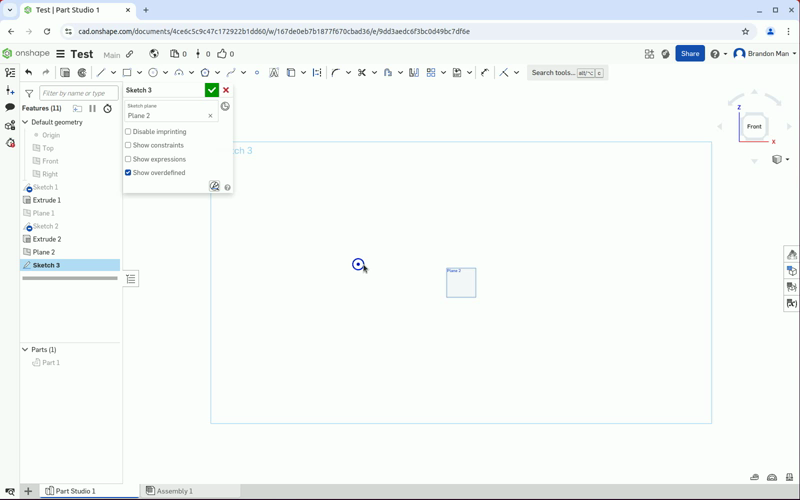
mouse_move(360, 259)
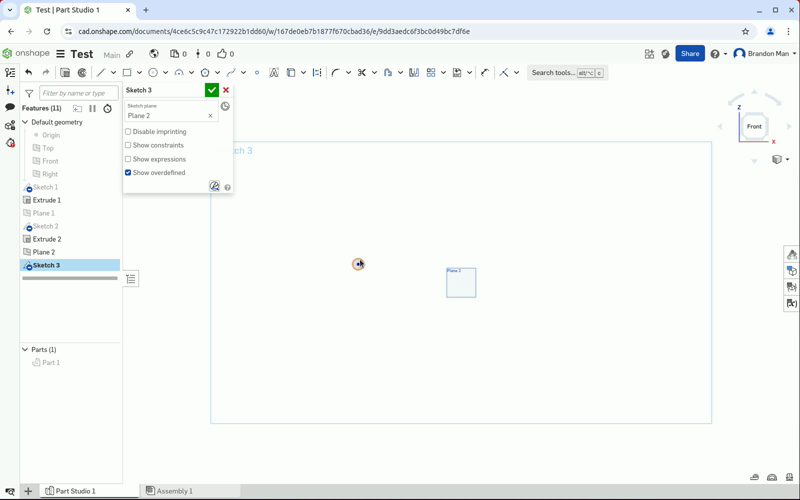
scroll(6)
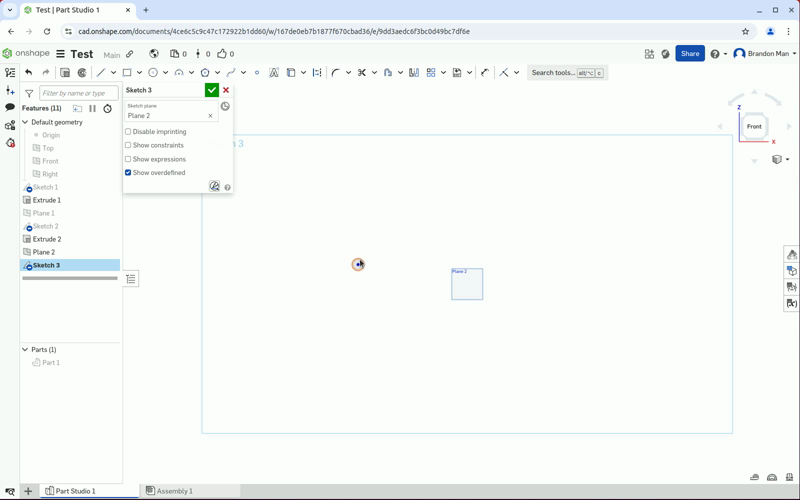
scroll(6)
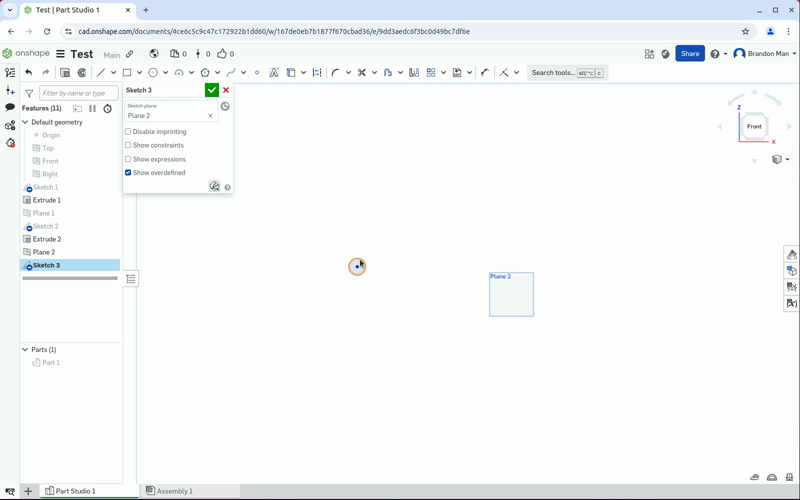
scroll(6)
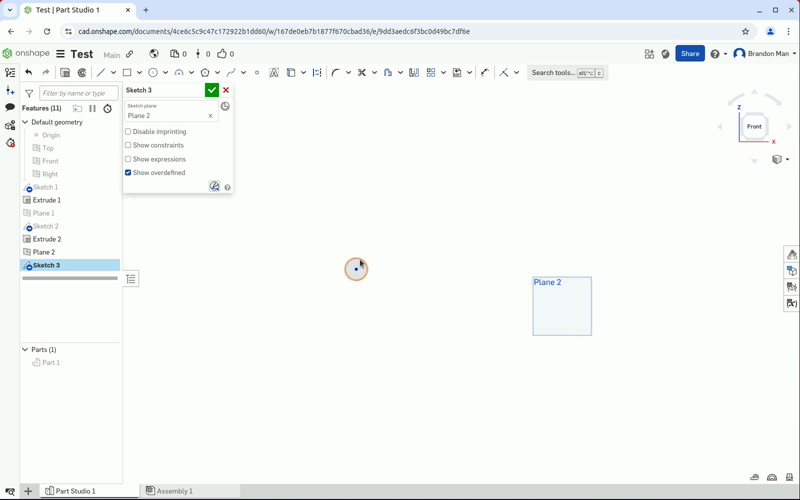
scroll(6)
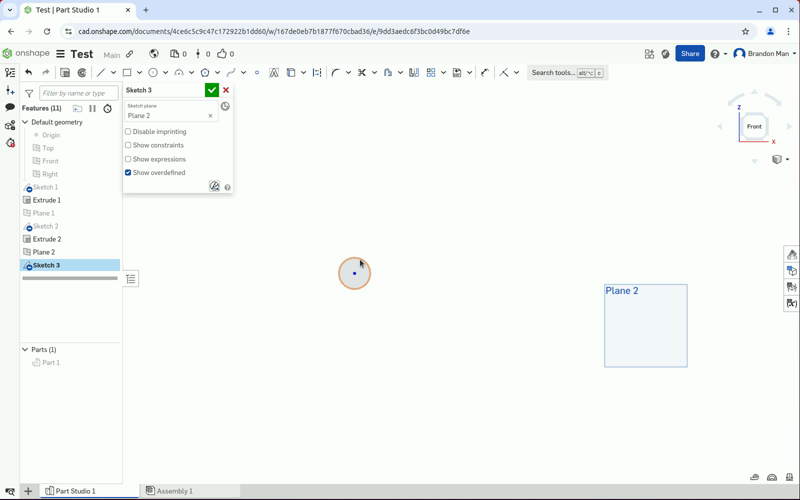
scroll(6)
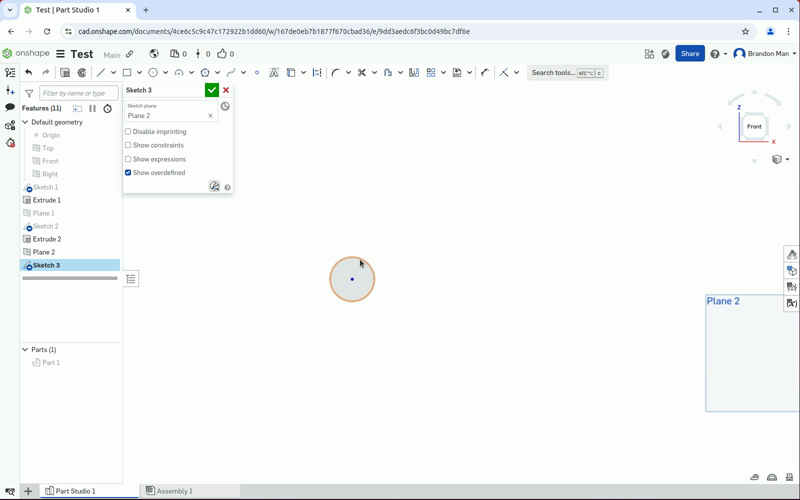
scroll(6)
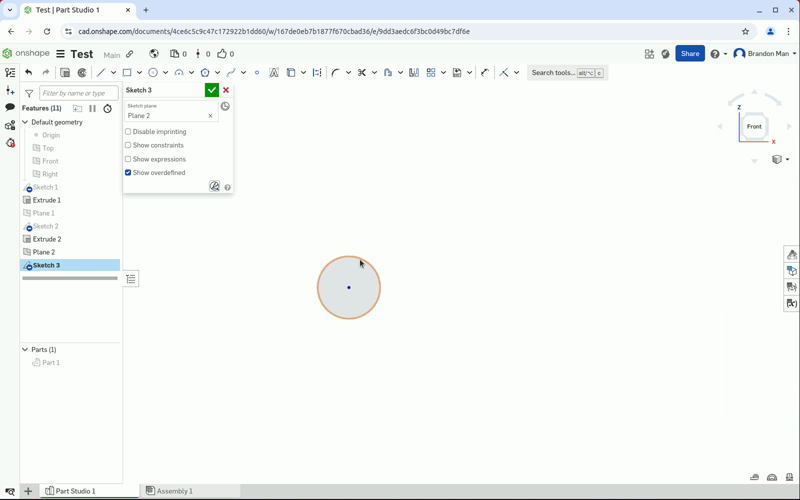
scroll(6)
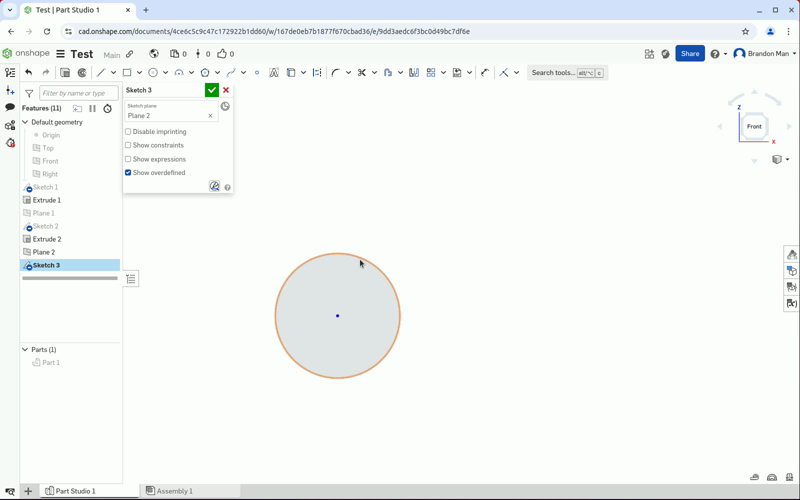
click(360, 259)
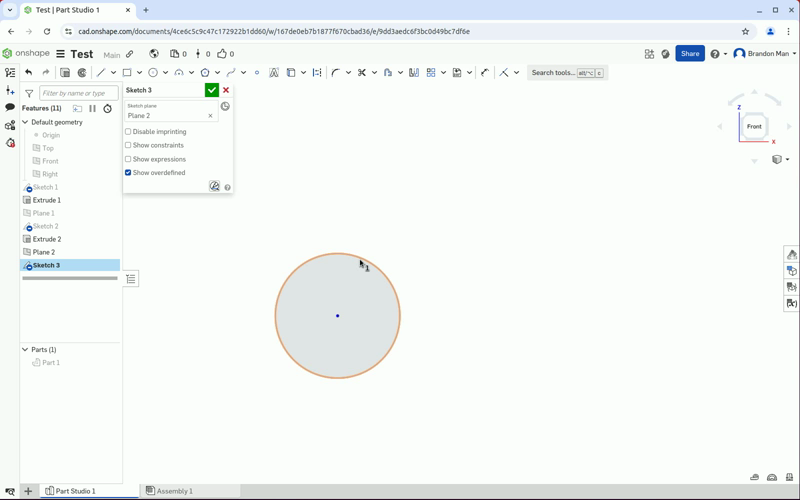
scroll(-6)
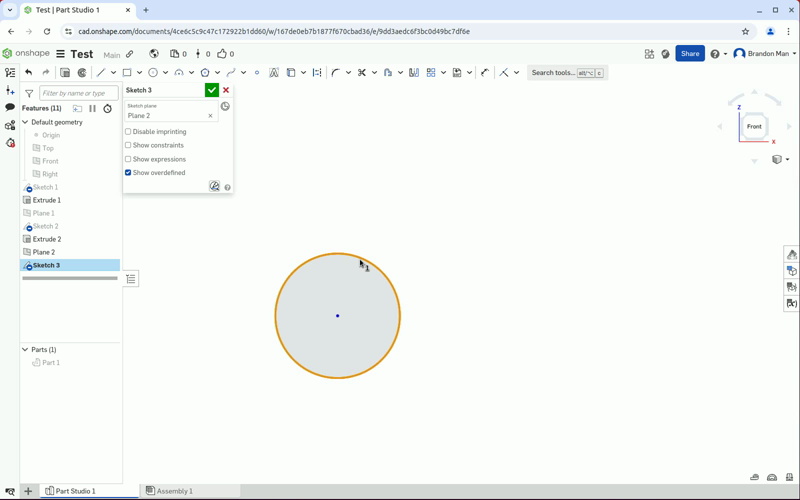
scroll(-6)
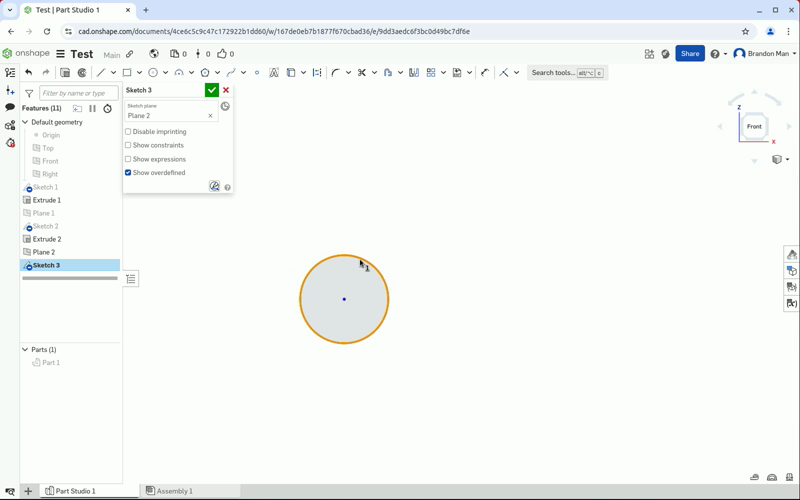
scroll(-6)
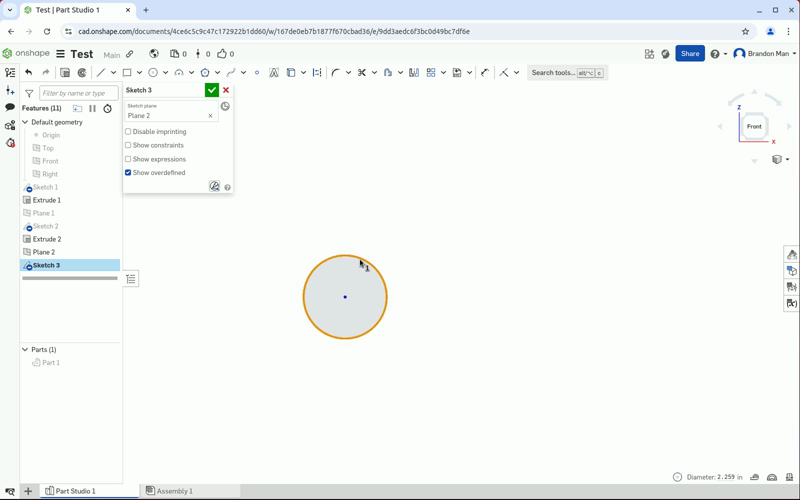
scroll(-6)
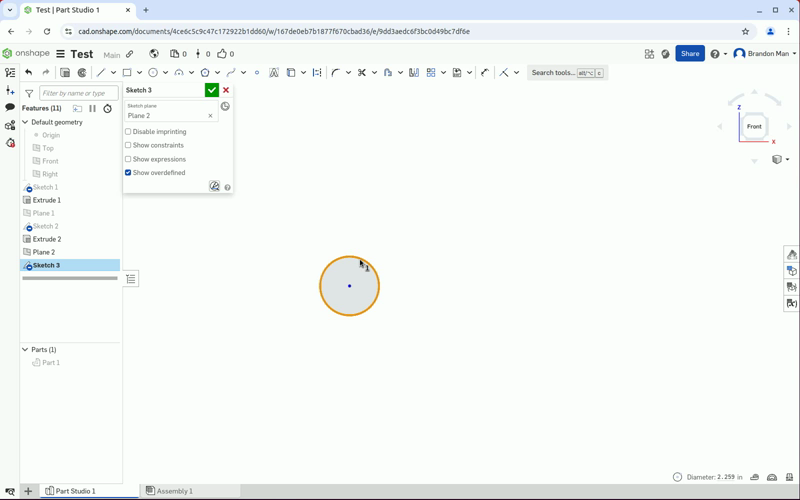
scroll(-6)
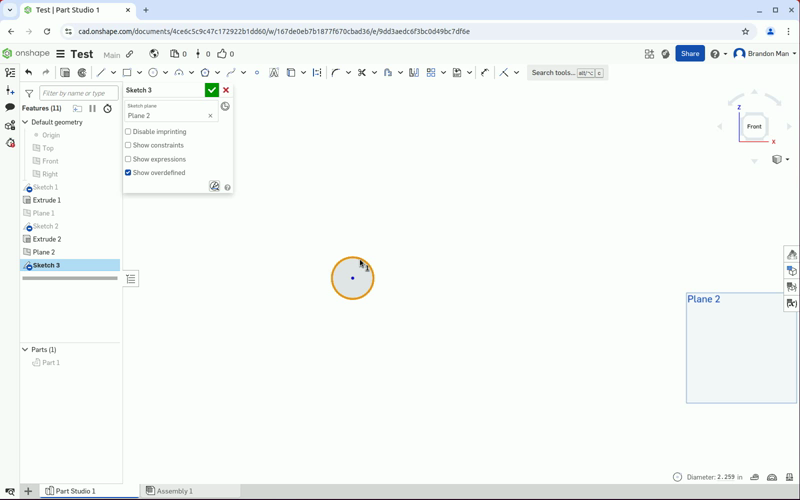
scroll(-6)
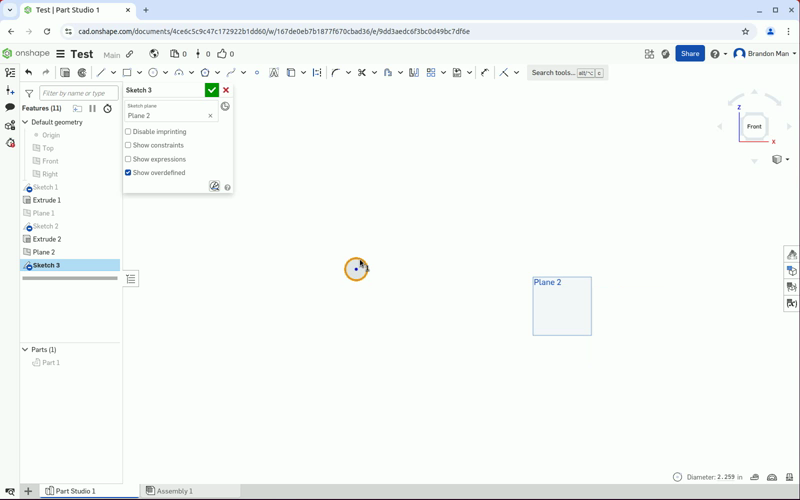
scroll(-6)
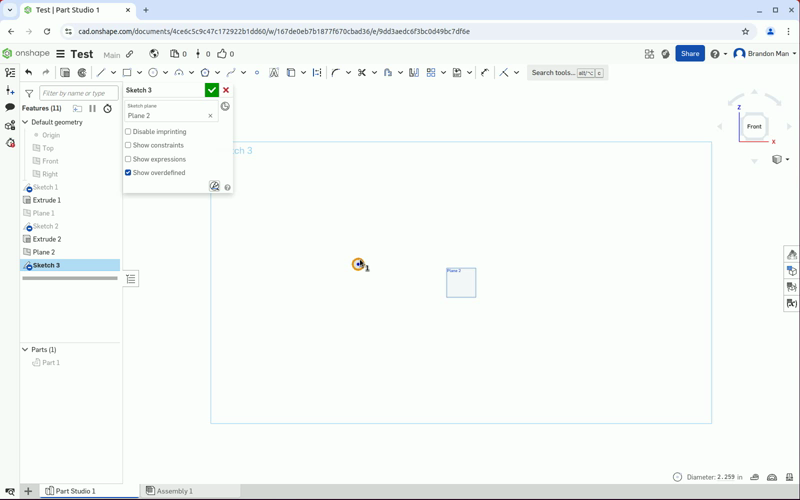
mouse_move(73, 352)
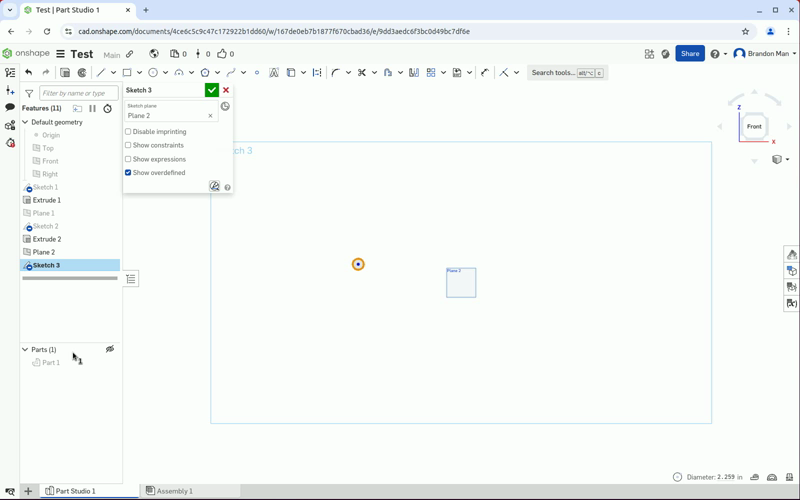
key(shift+y)
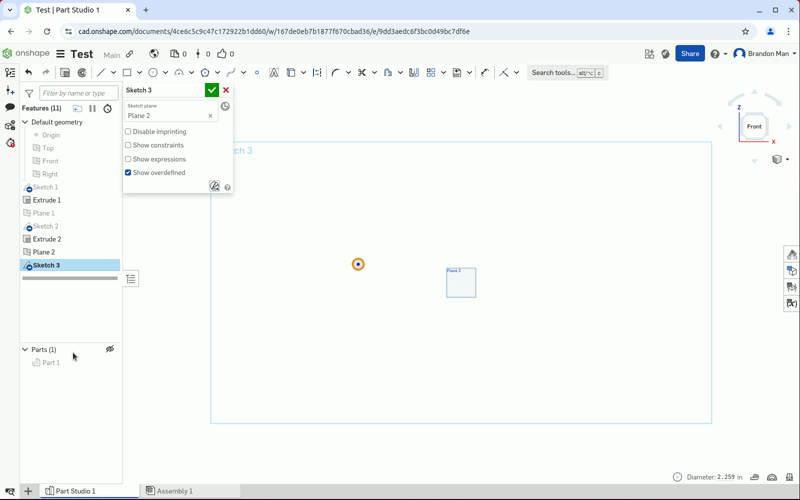
key(shift+e)
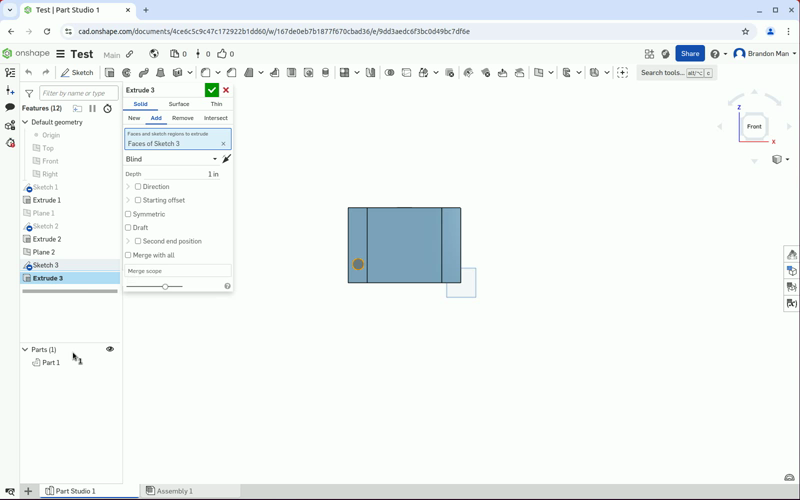
mouse_move(143, 106)
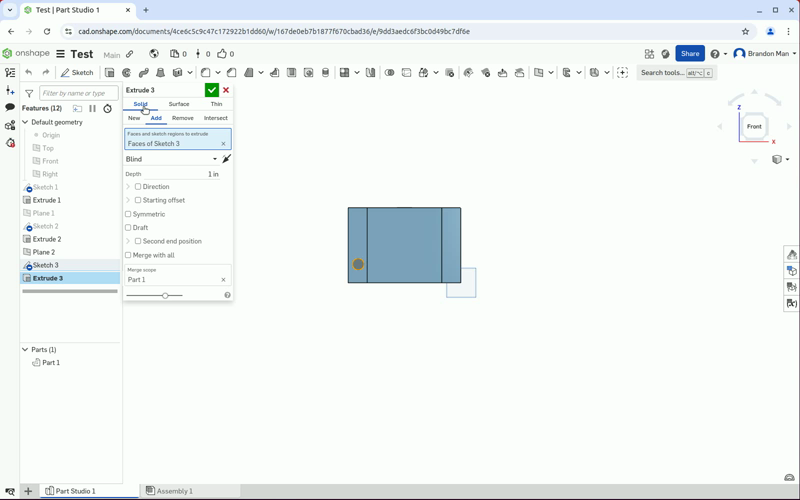
click(143, 106)
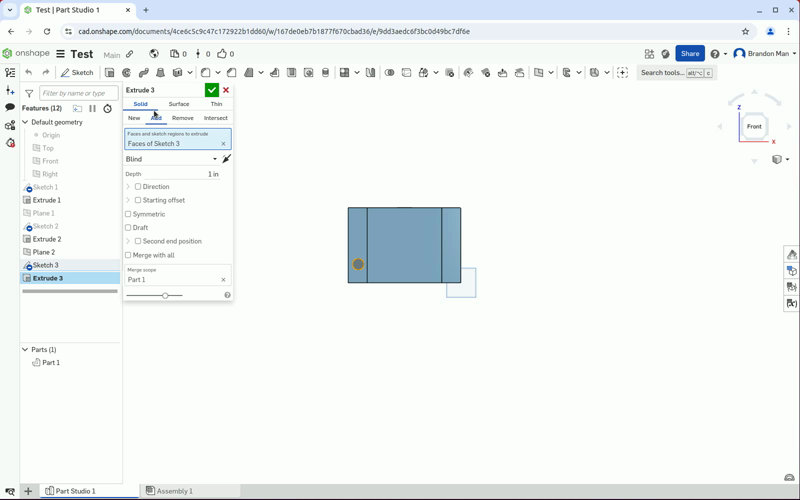
mouse_move(186, 120)
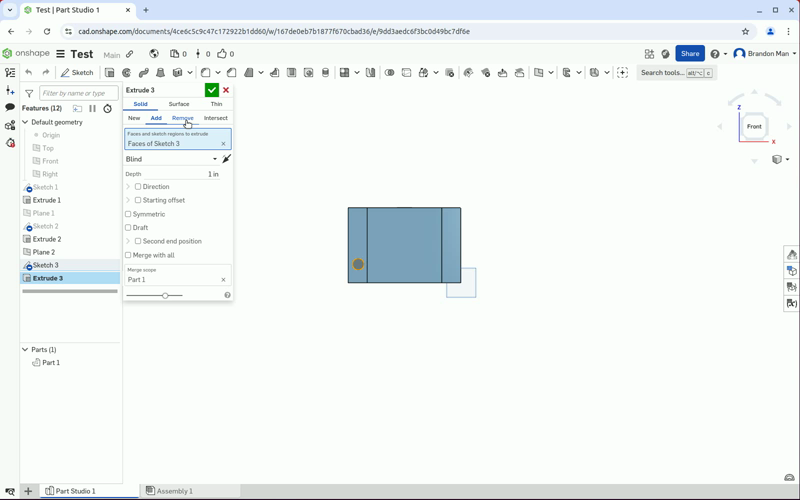
click(186, 120)
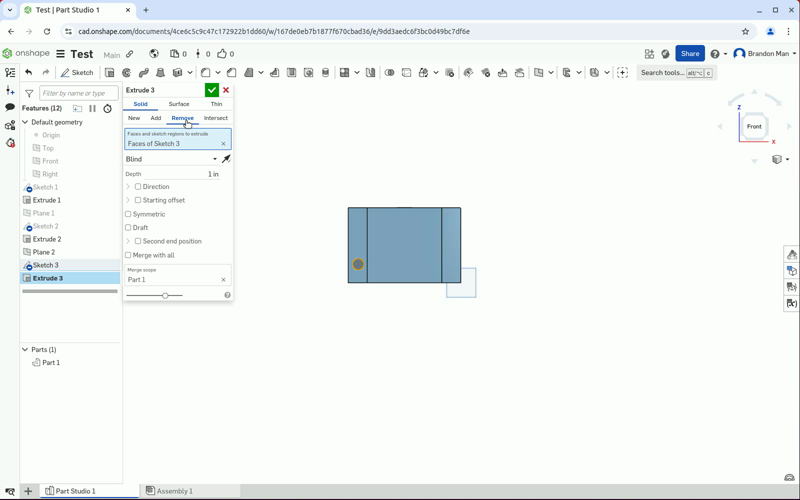
key(tab, 4)
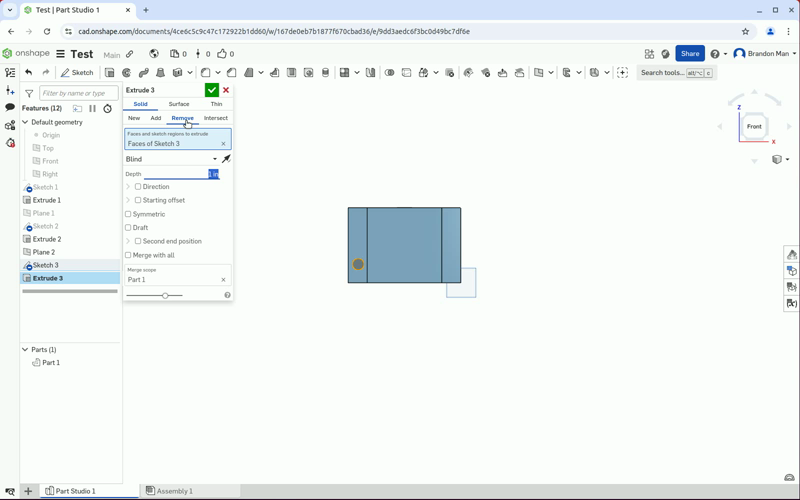
text(7.703)
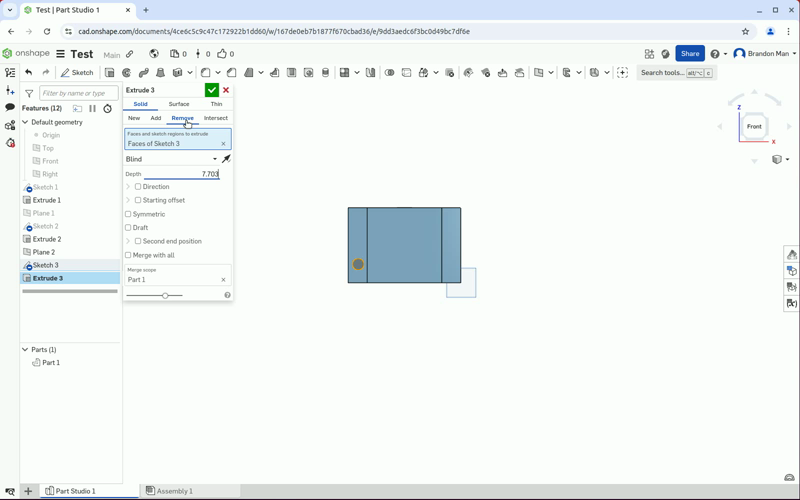
key(tab, 6)
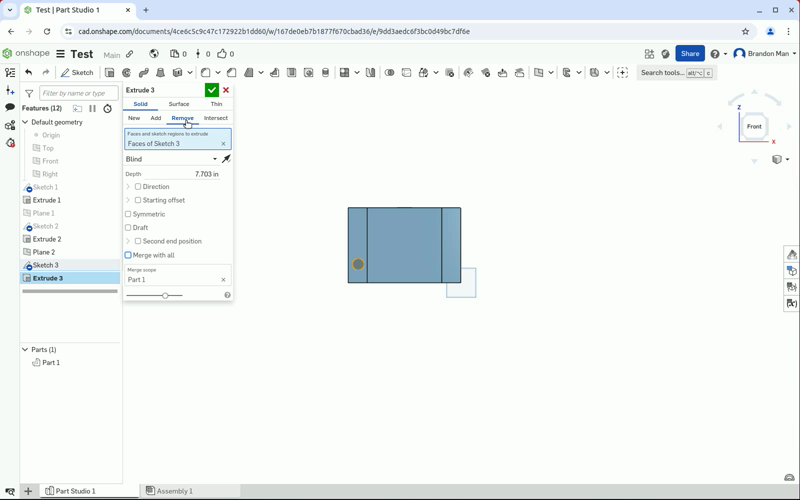
key(space)
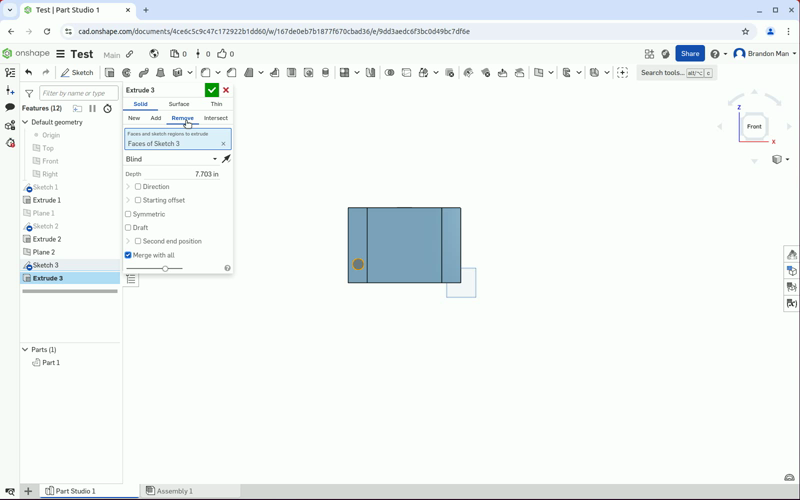
key(enter)
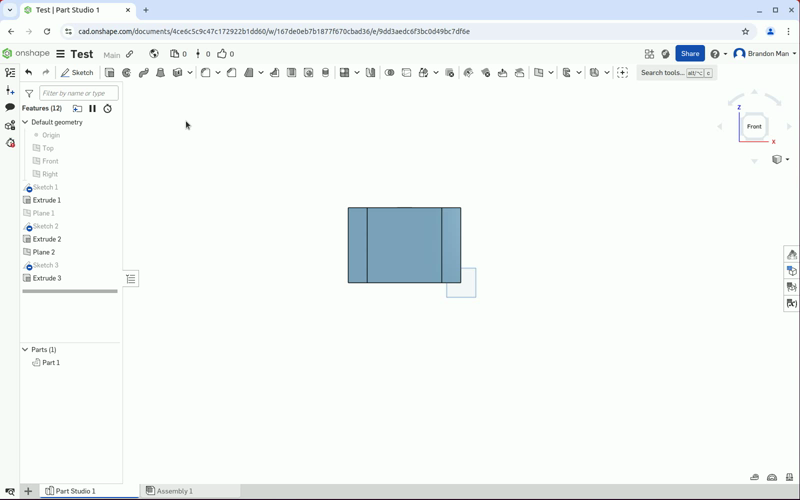
key(shift+h)
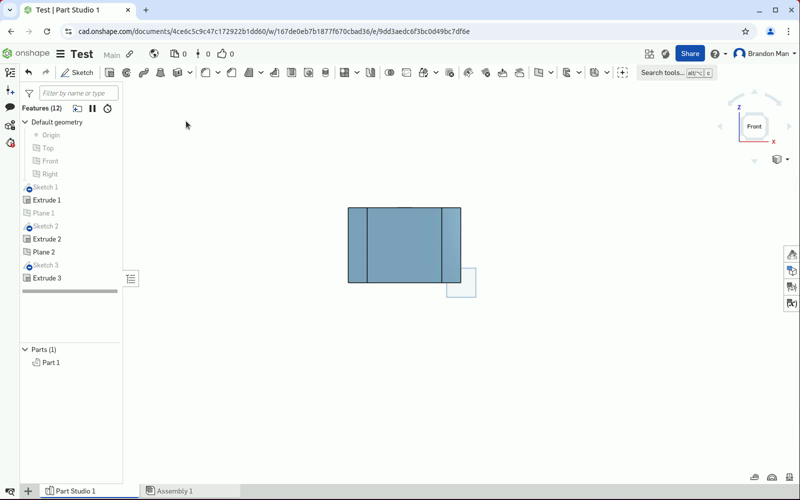
key(shift+h)
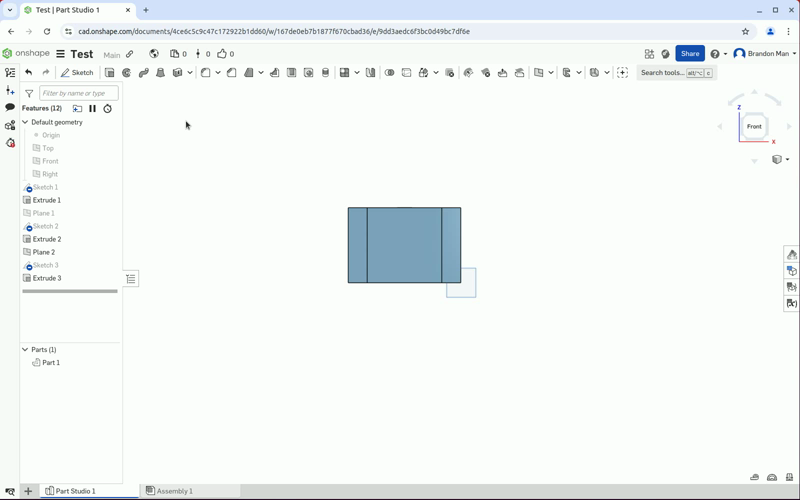
mouse_move(73, 189)
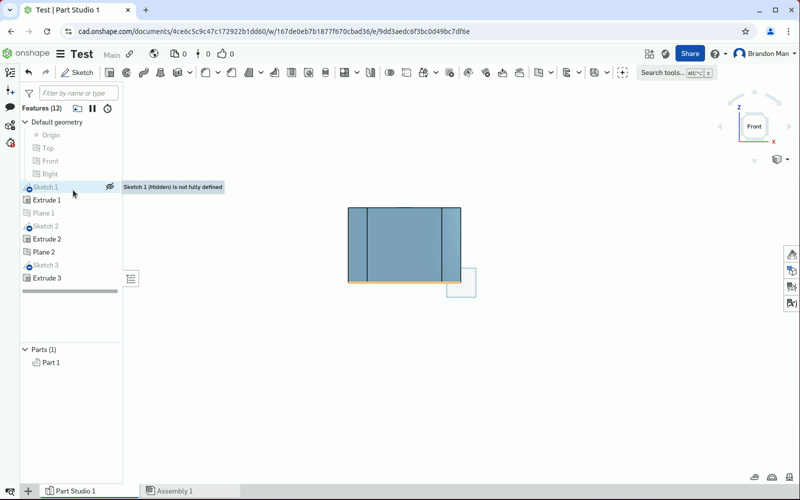
click(73, 189)
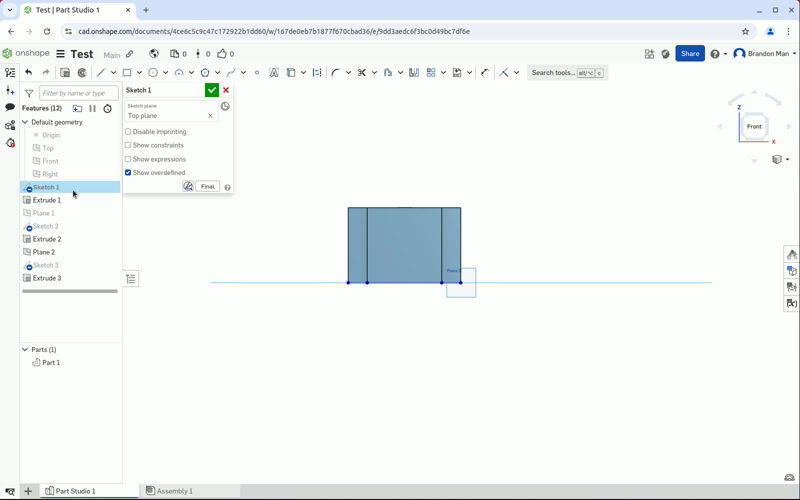
mouse_move(229, 92)
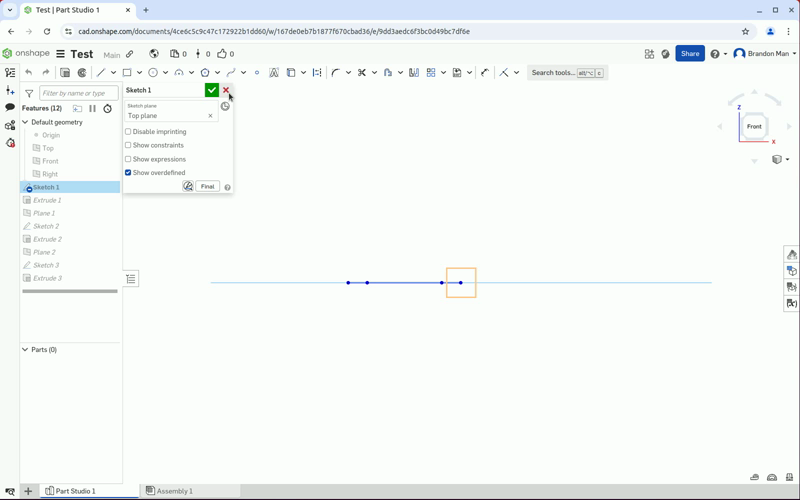
click(229, 92)
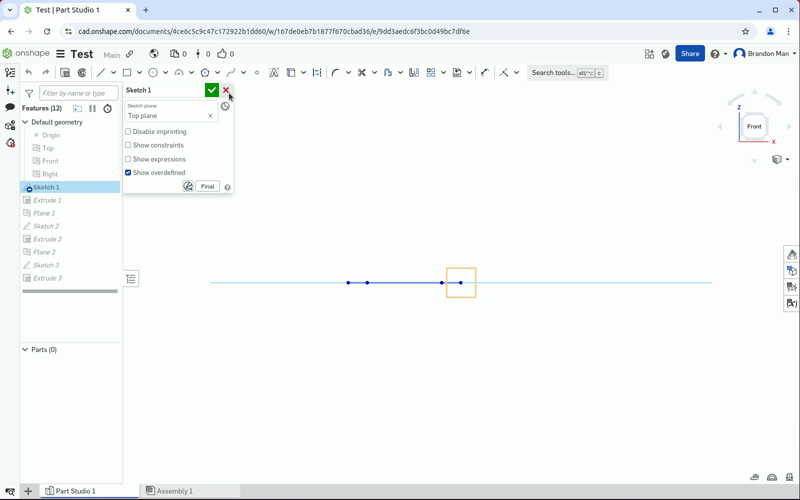
key(shift+s)
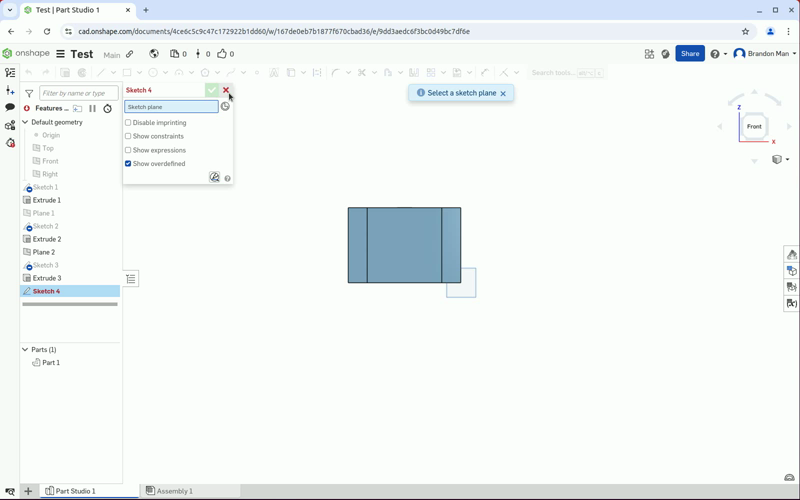
mouse_move(73, 254)
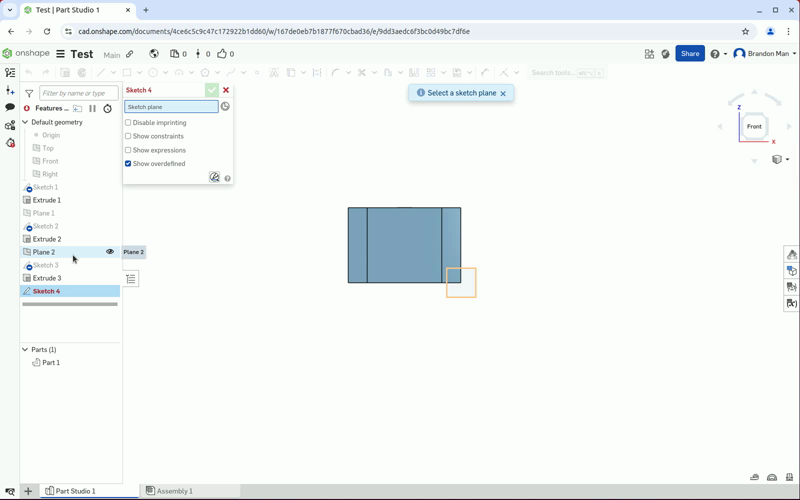
click(73, 254)
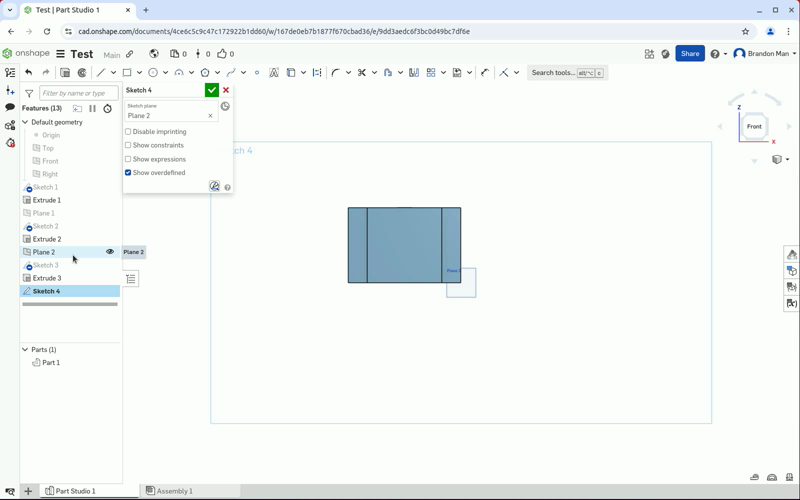
mouse_move(73, 352)
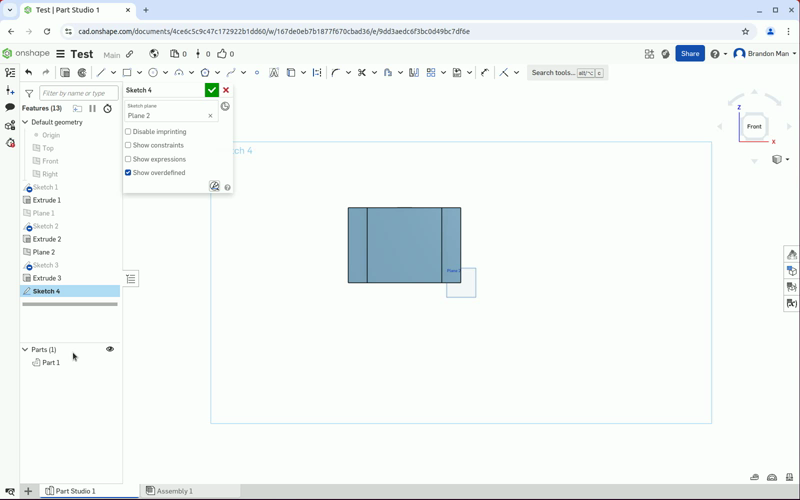
key(y)
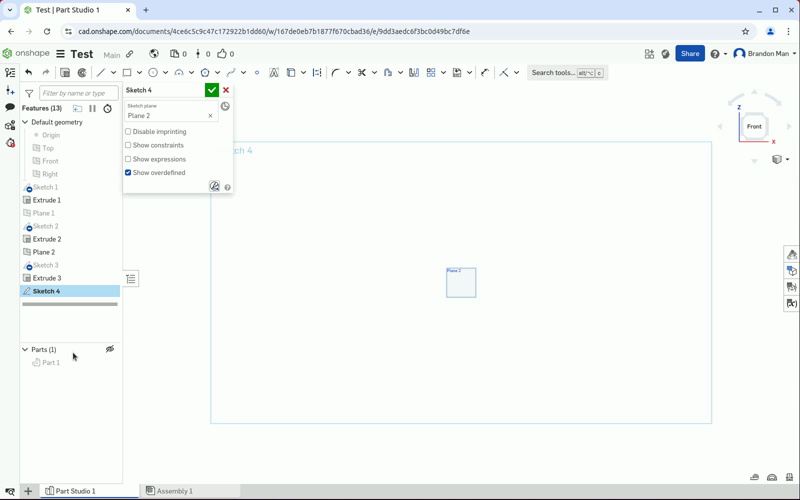
key(c)
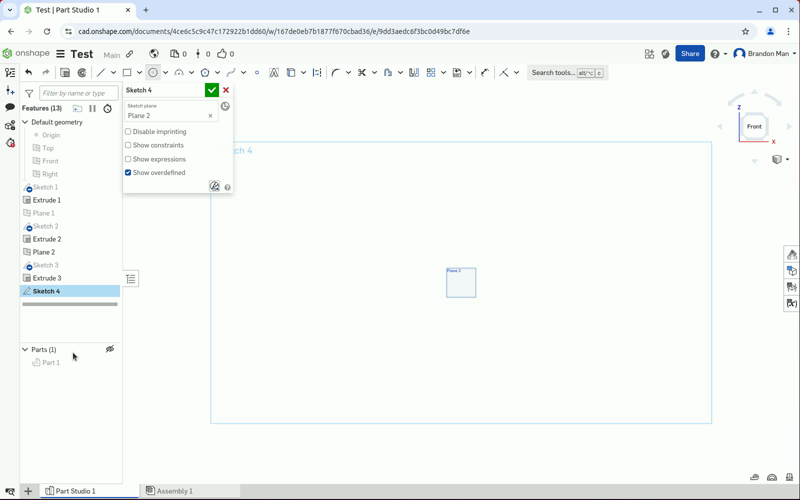
key_down(shift)
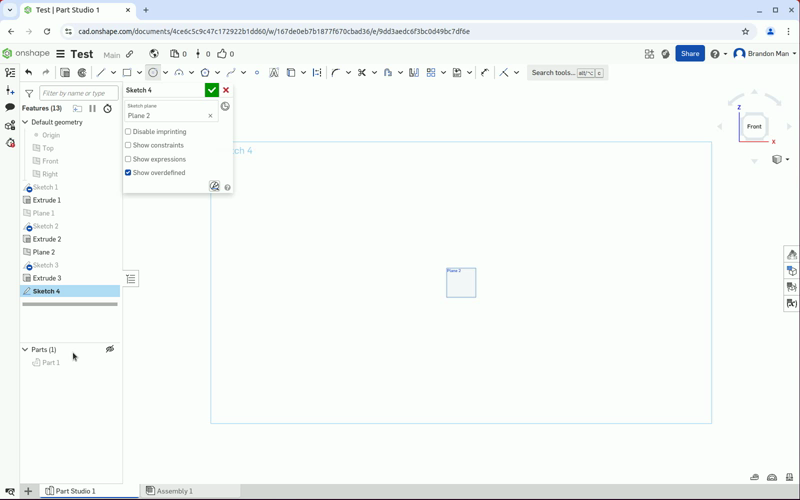
mouse_move(452, 264)
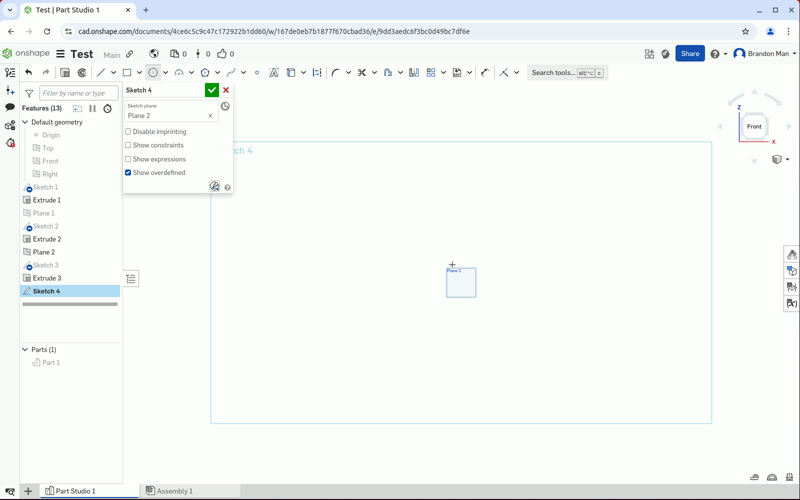
click(452, 264)
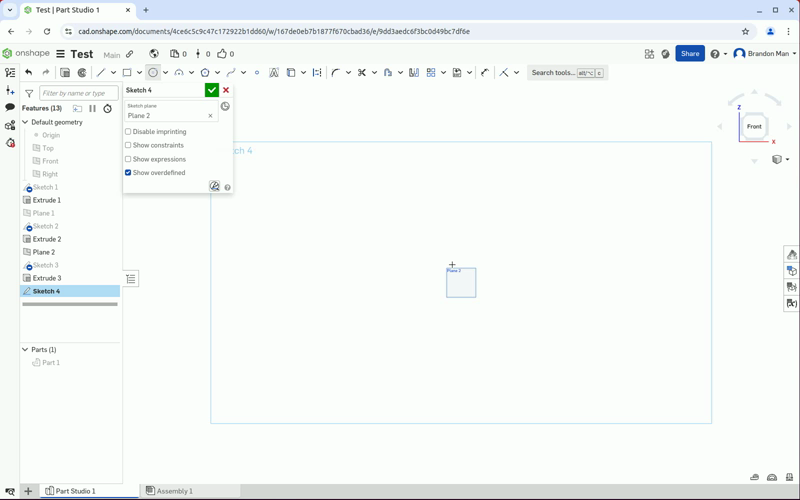
key_up(shift)
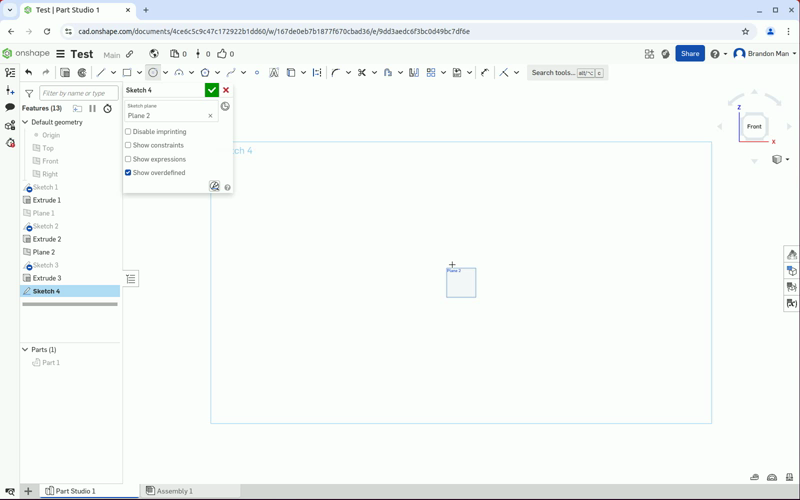
mouse_move(457, 264)
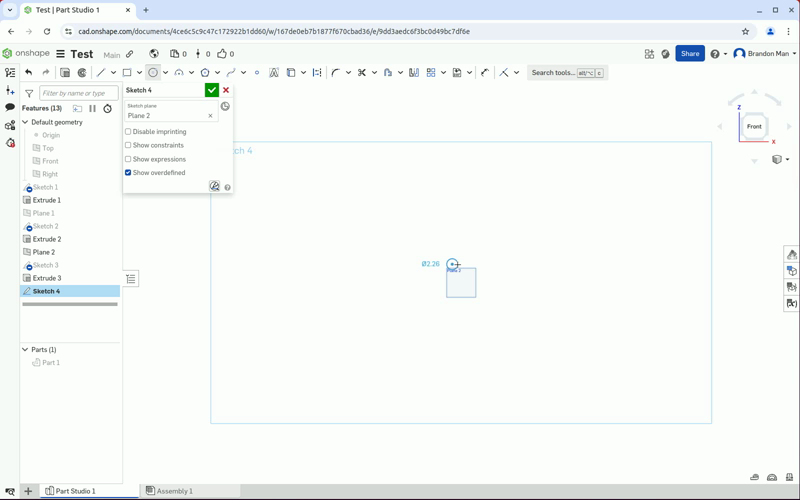
click(457, 264)
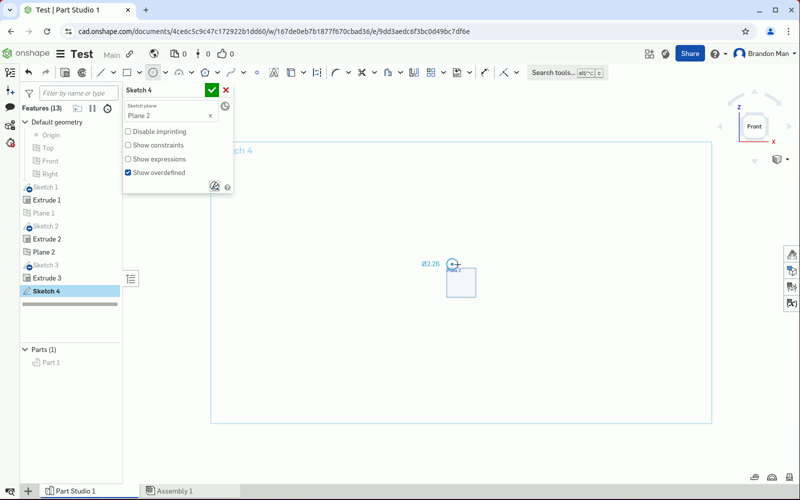
key(esc)
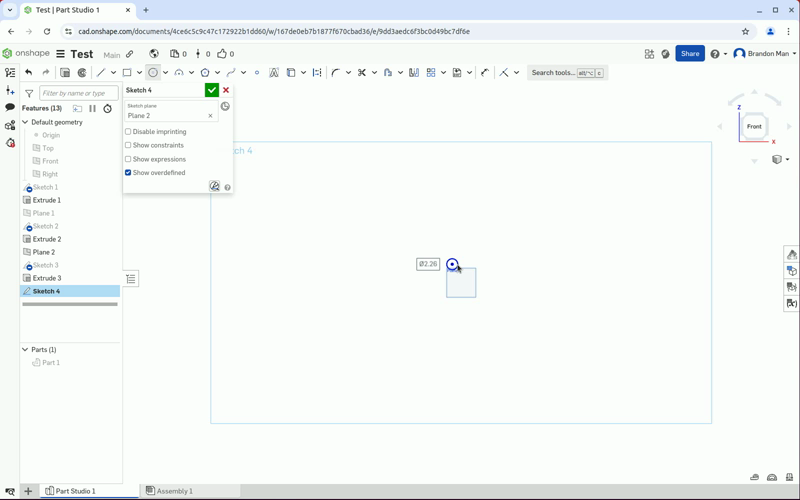
mouse_move(451, 266)
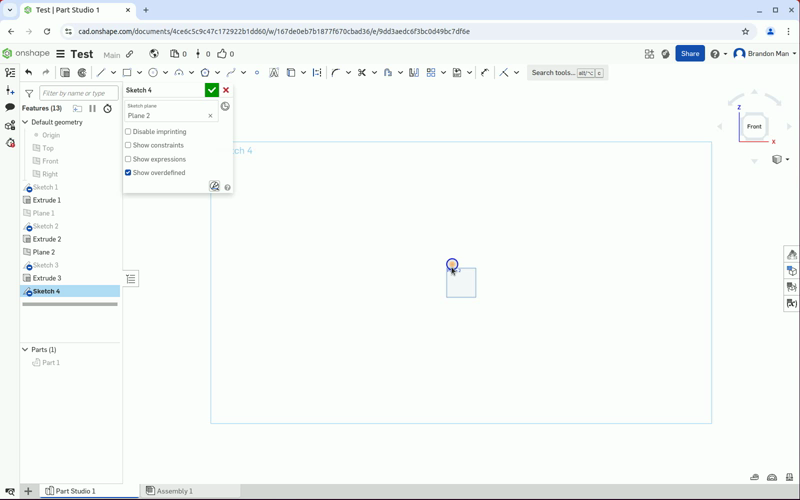
scroll(6)
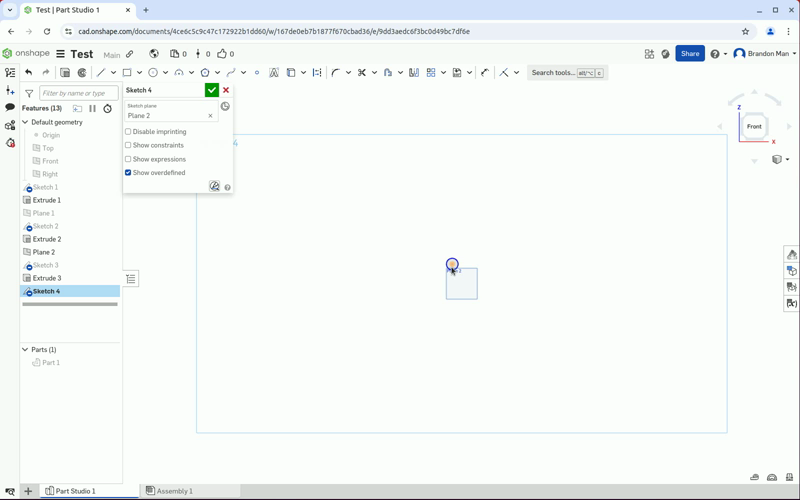
scroll(6)
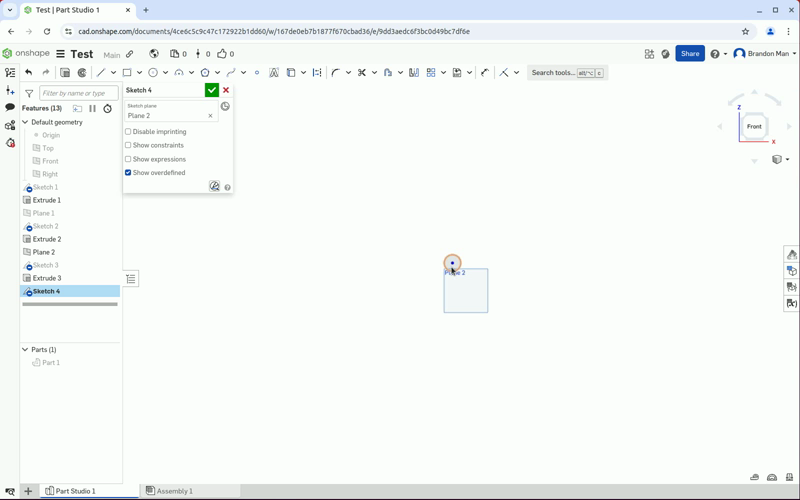
scroll(6)
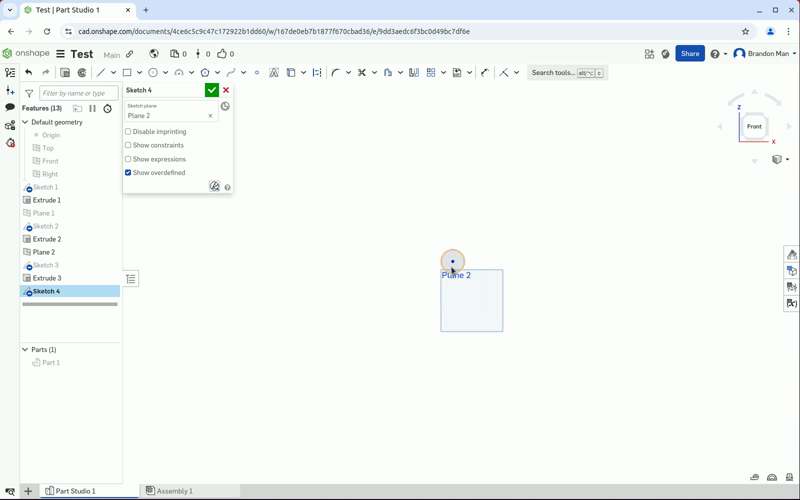
scroll(6)
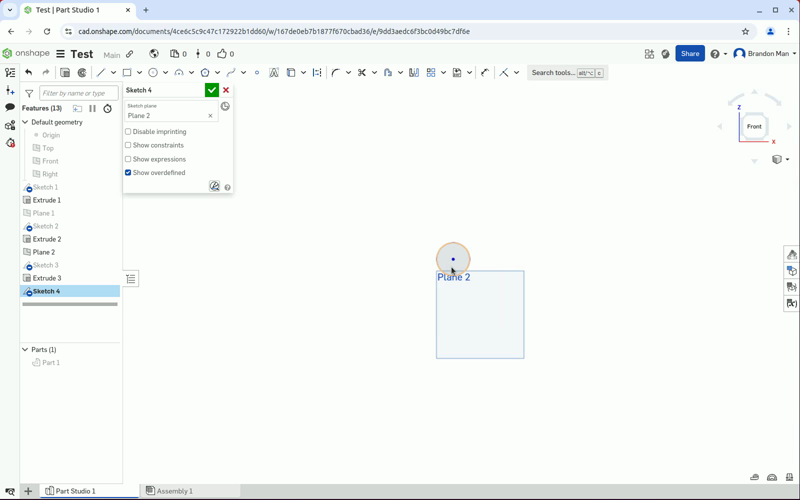
scroll(6)
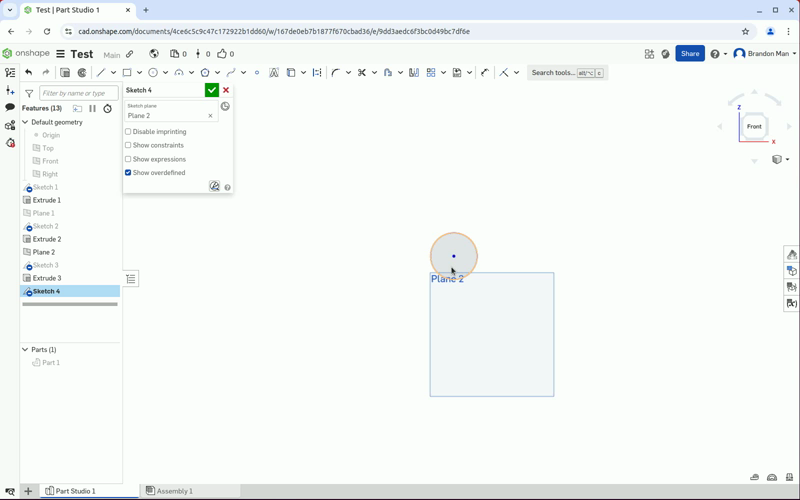
scroll(6)
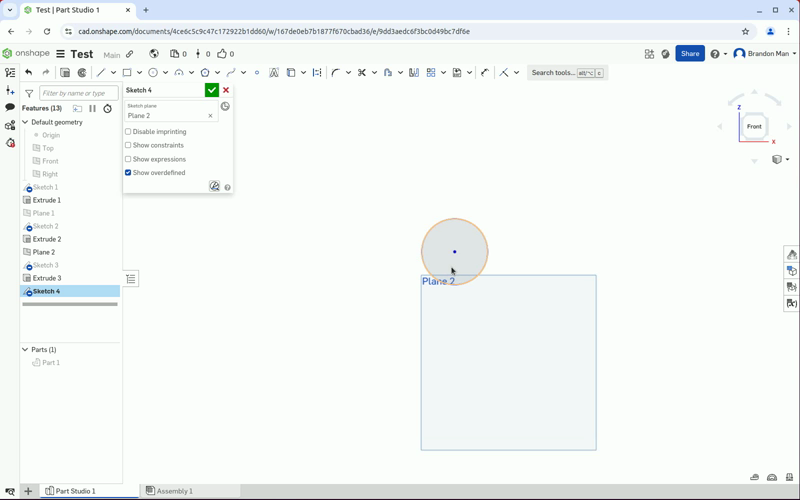
scroll(6)
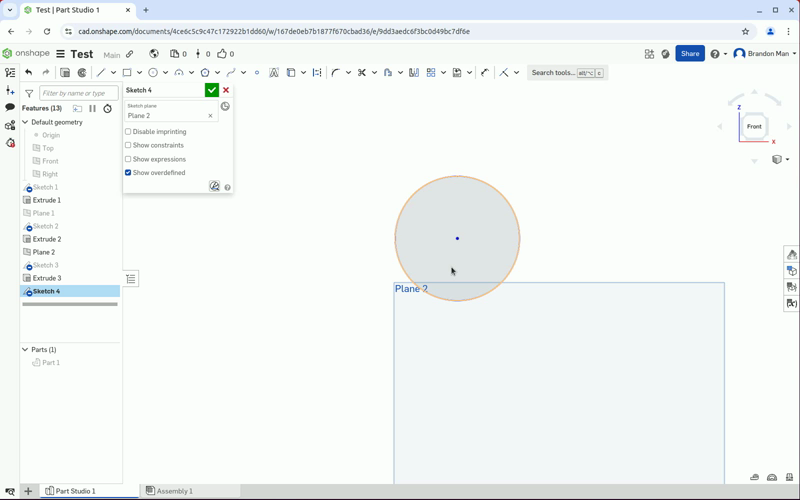
click(451, 266)
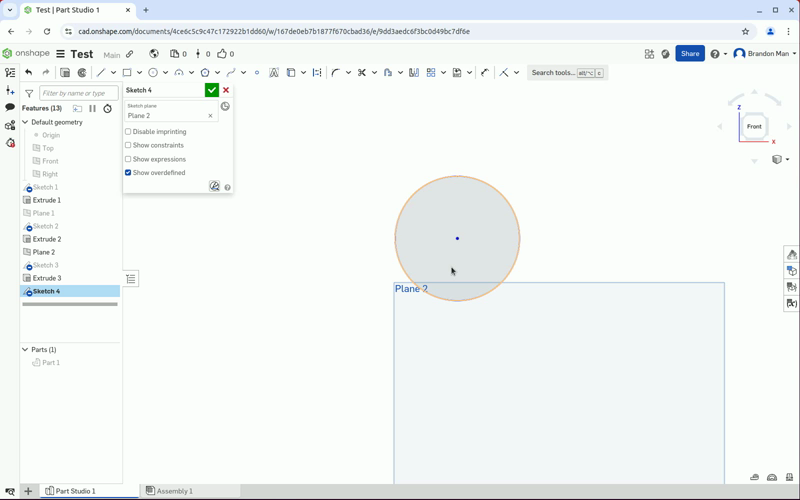
scroll(-6)
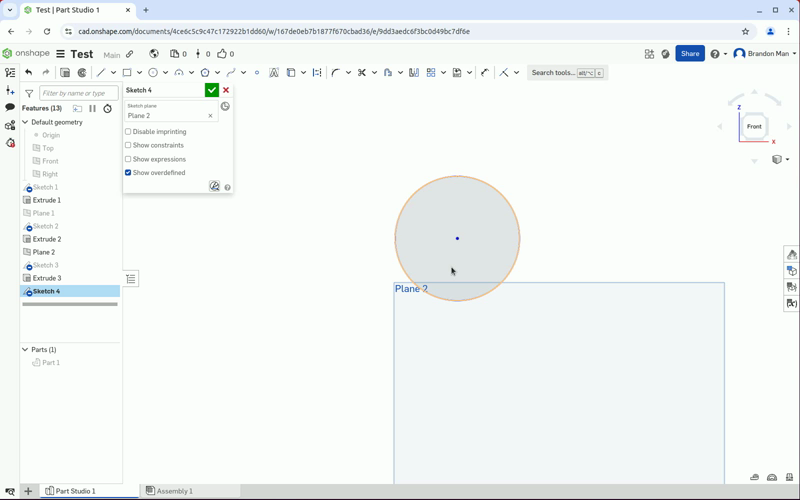
scroll(-6)
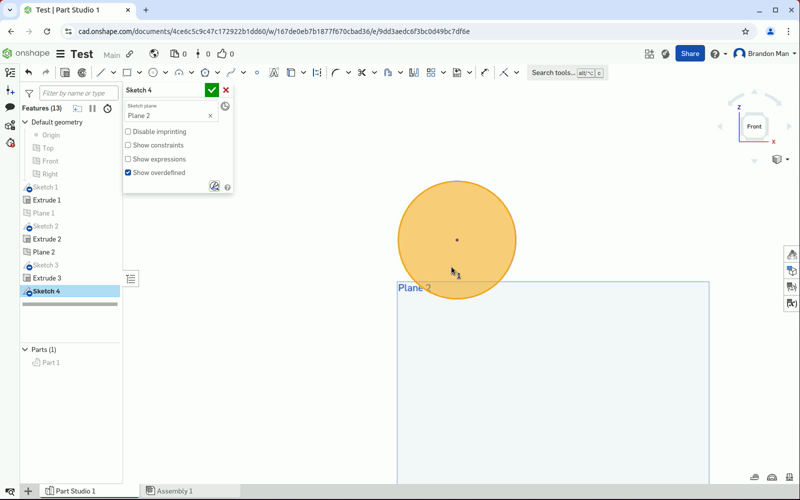
scroll(-6)
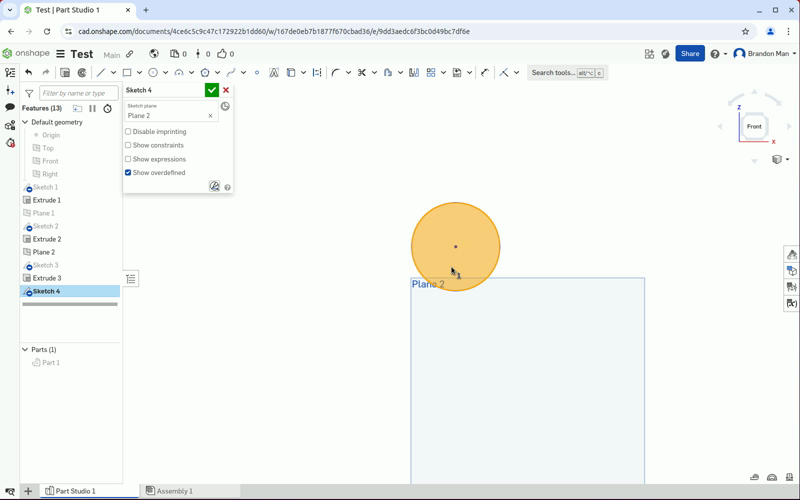
scroll(-6)
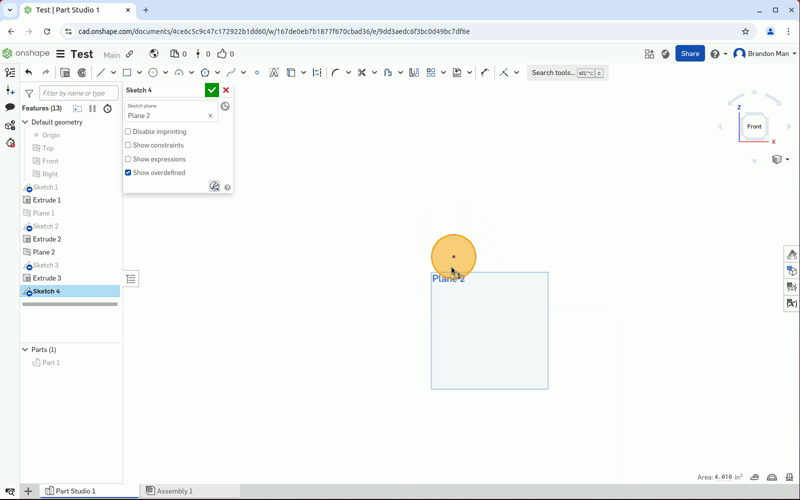
scroll(-6)
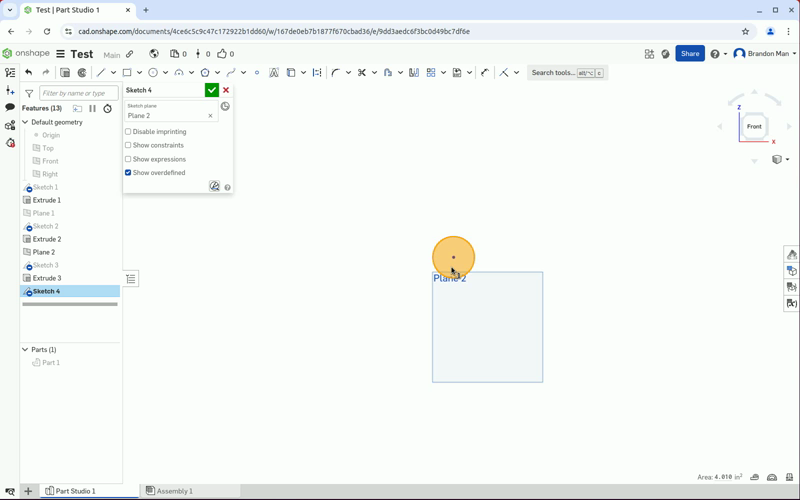
scroll(-6)
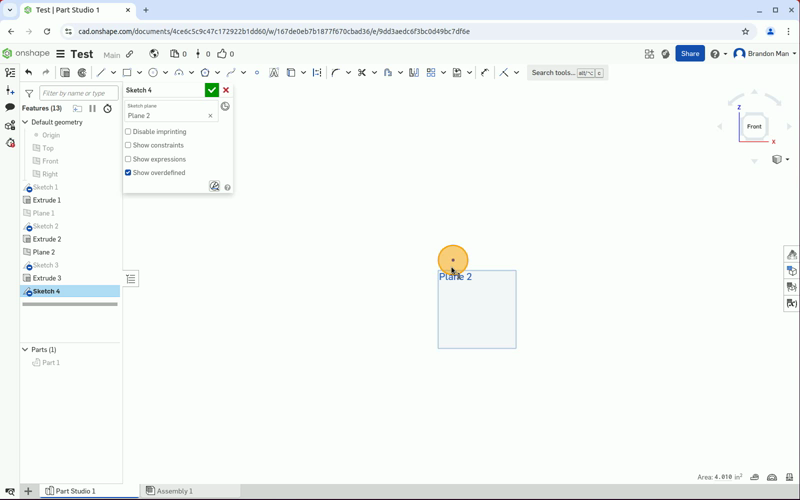
scroll(-6)
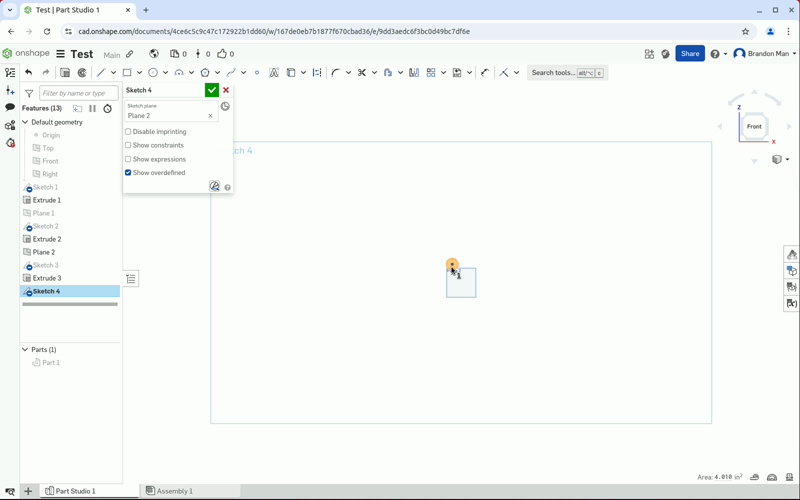
mouse_move(73, 352)
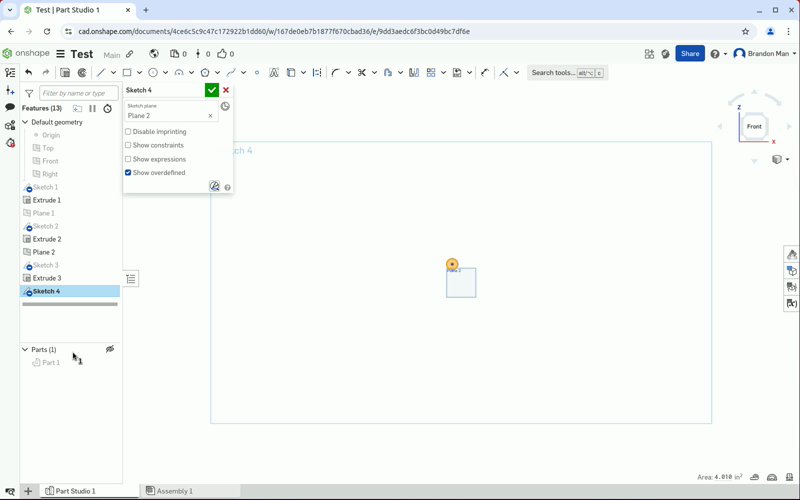
key(shift+y)
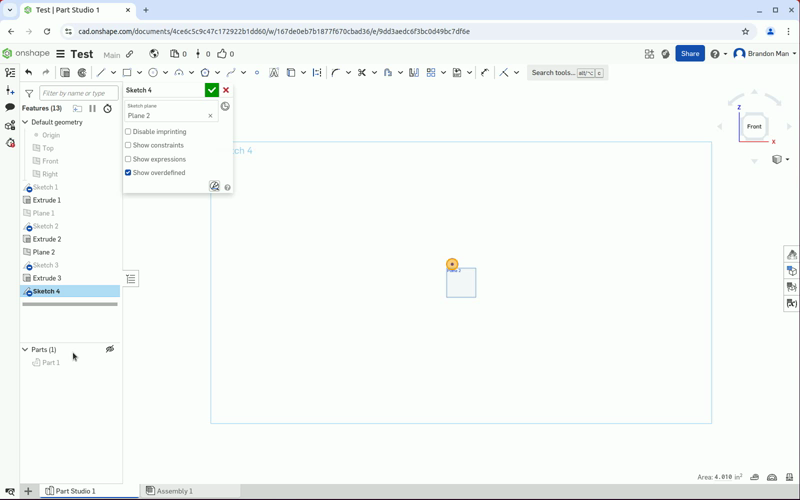
key(shift+e)
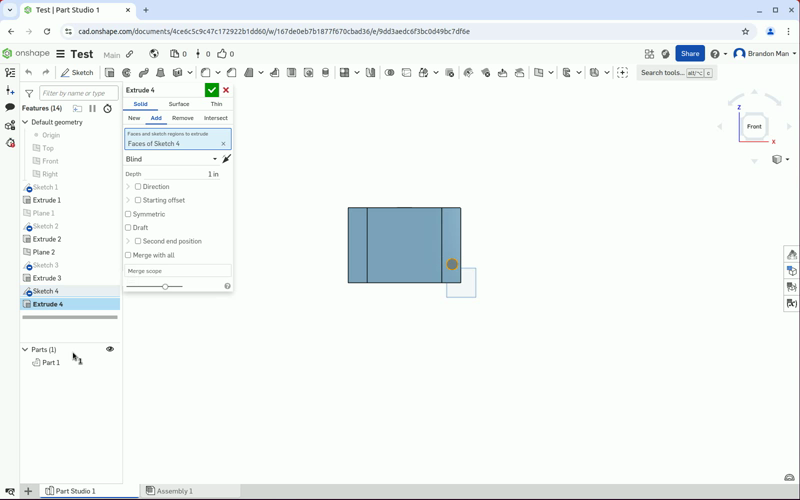
mouse_move(143, 106)
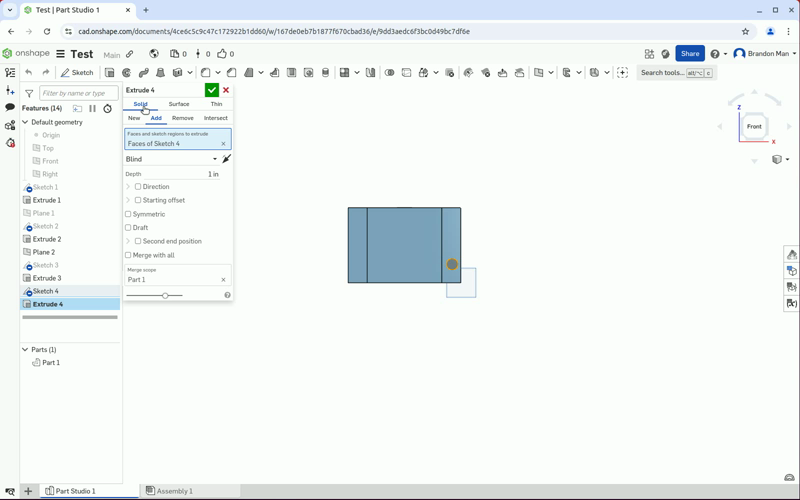
click(143, 106)
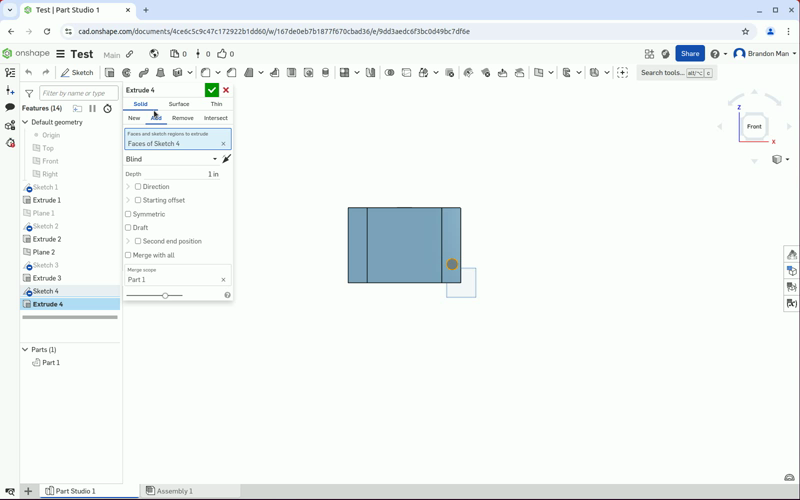
mouse_move(186, 120)
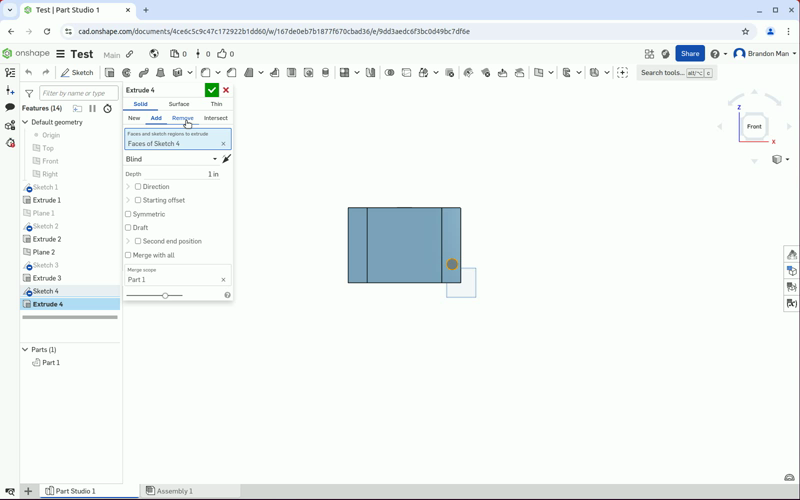
click(186, 120)
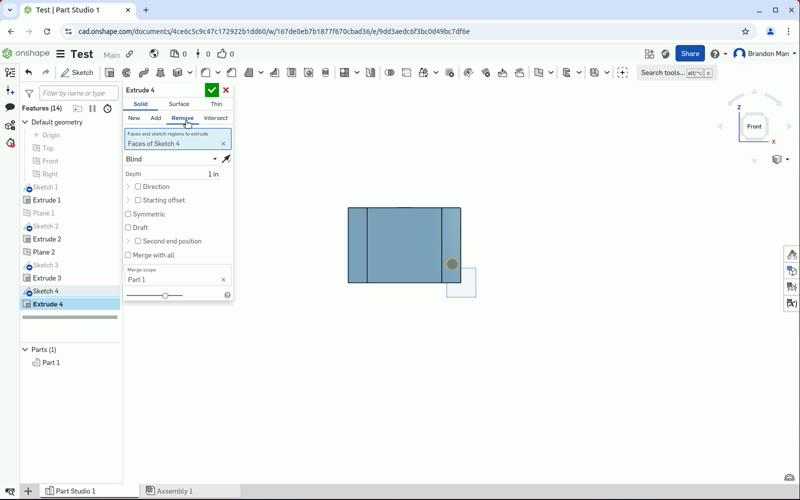
key(tab, 4)
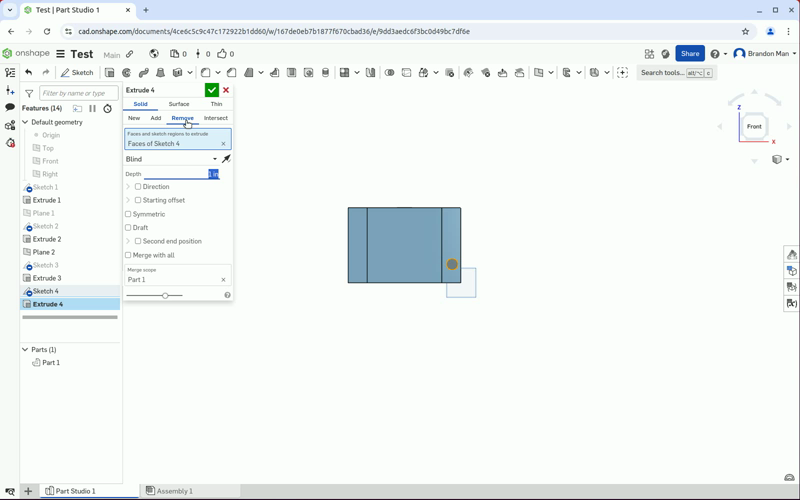
text(7.703)
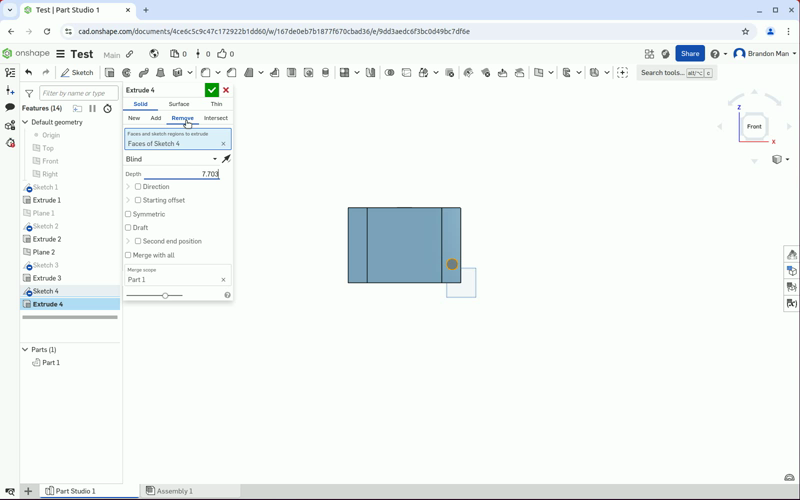
key(tab, 6)
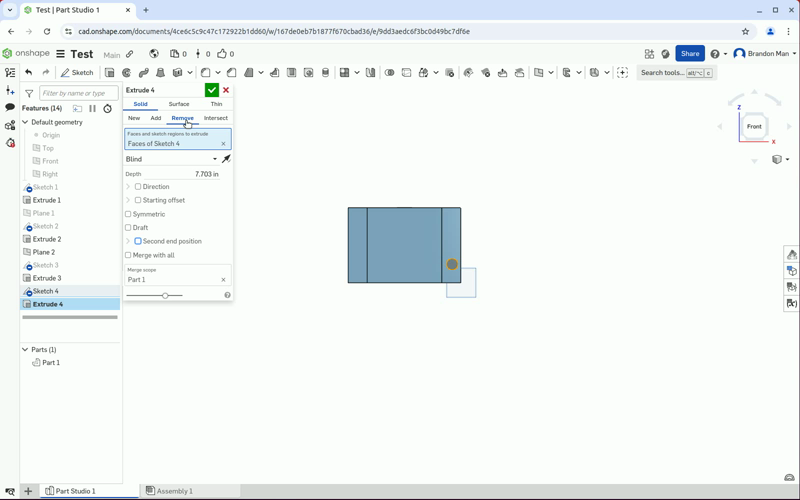
key(space)
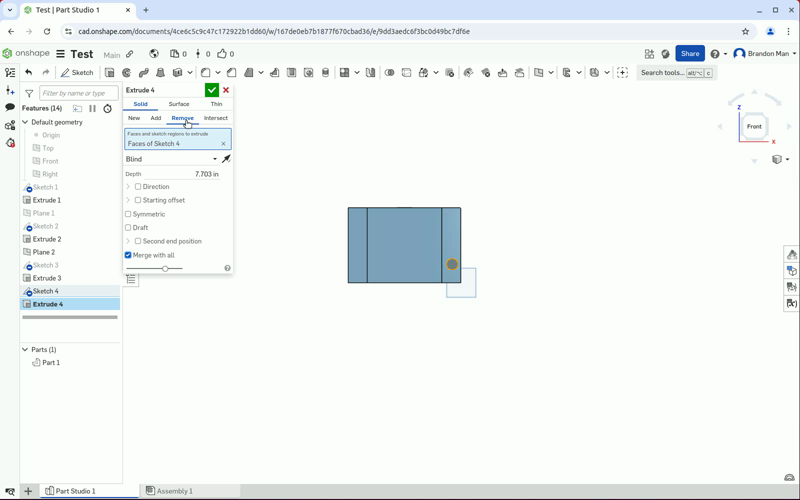
key(enter)
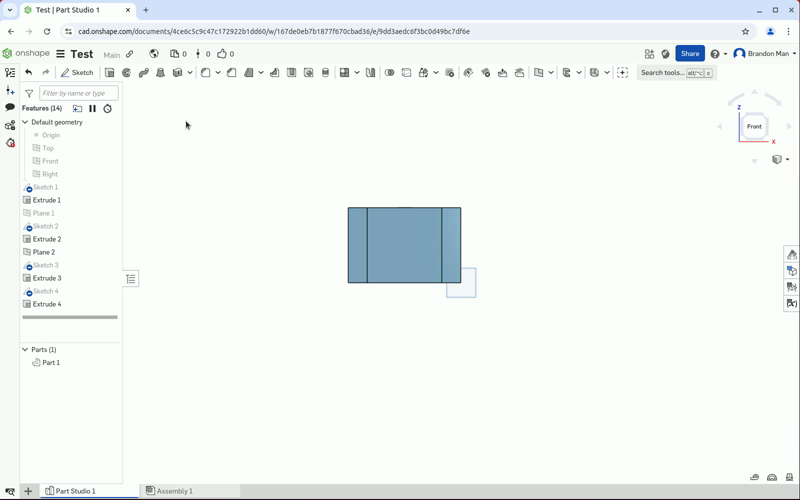
key(shift+h)
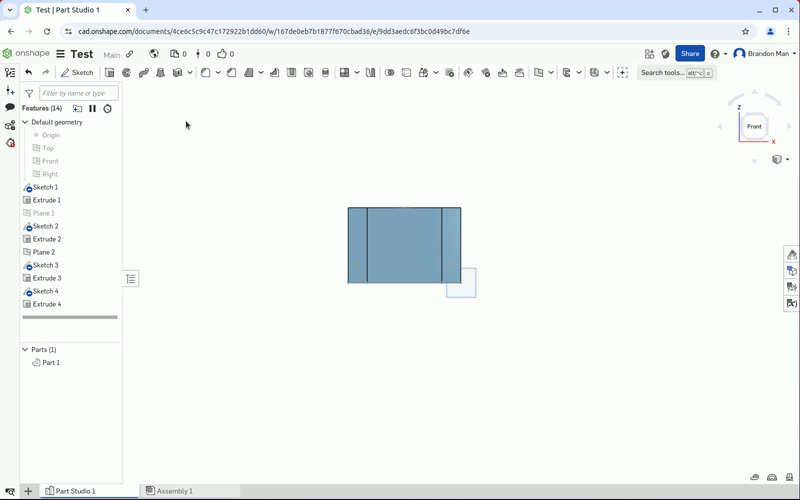
key(shift+h)
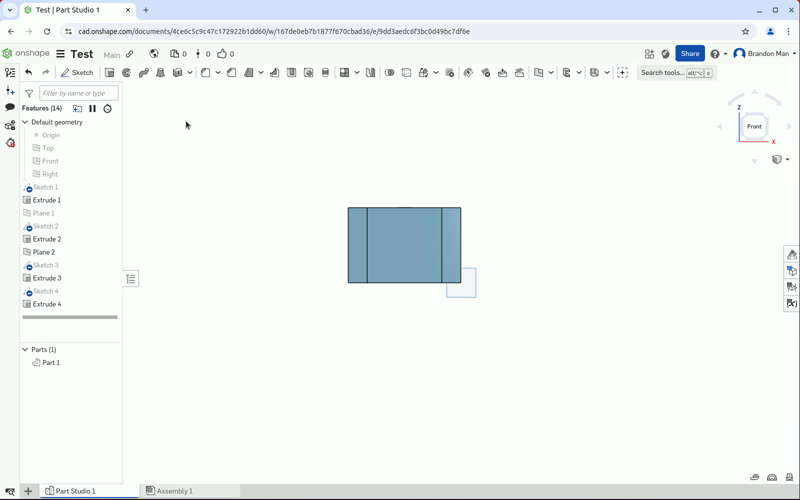
mouse_move(73, 189)
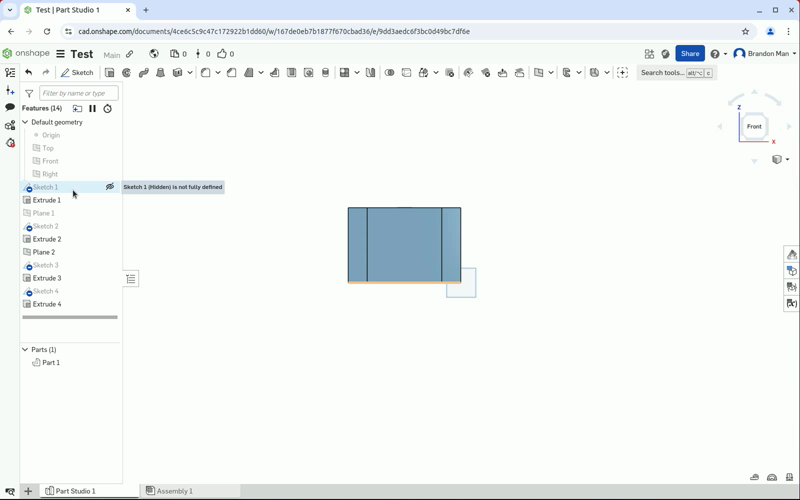
click(73, 189)
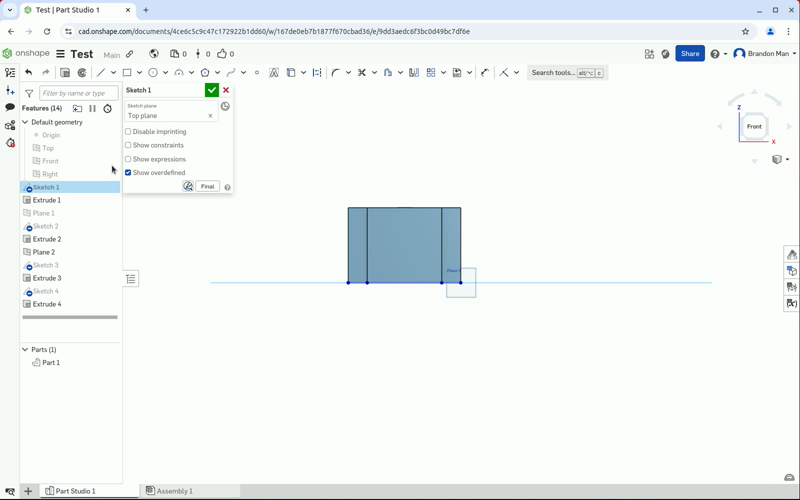
mouse_move(229, 92)
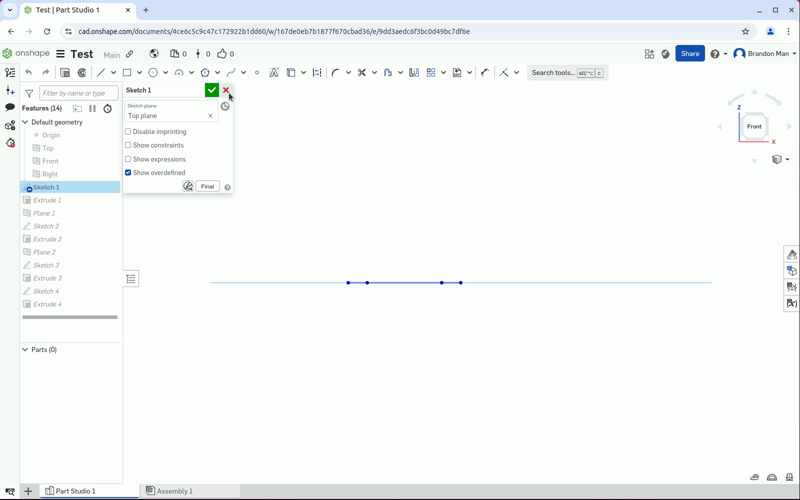
click(229, 92)
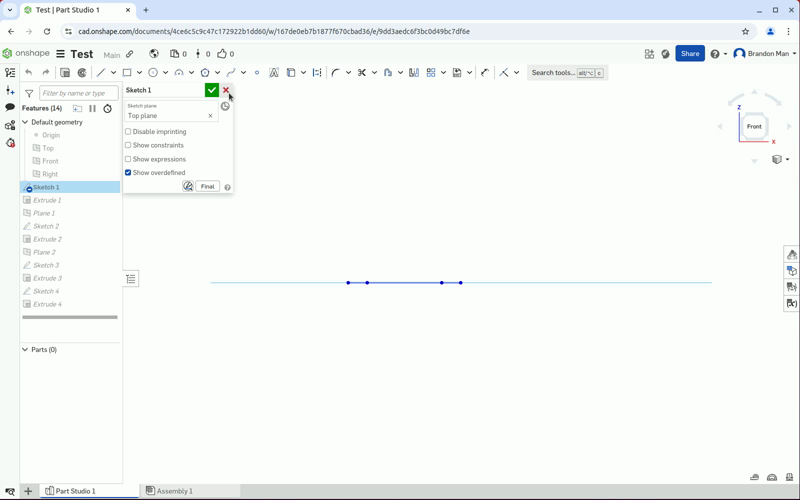
key(shift+s)
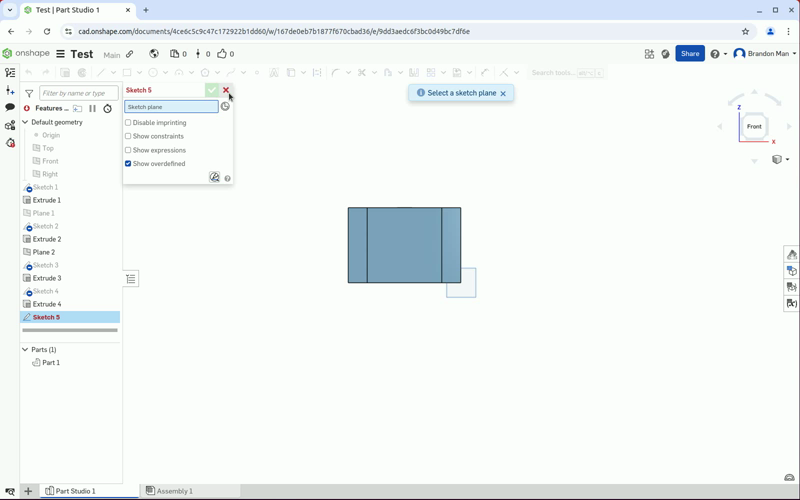
mouse_move(73, 254)
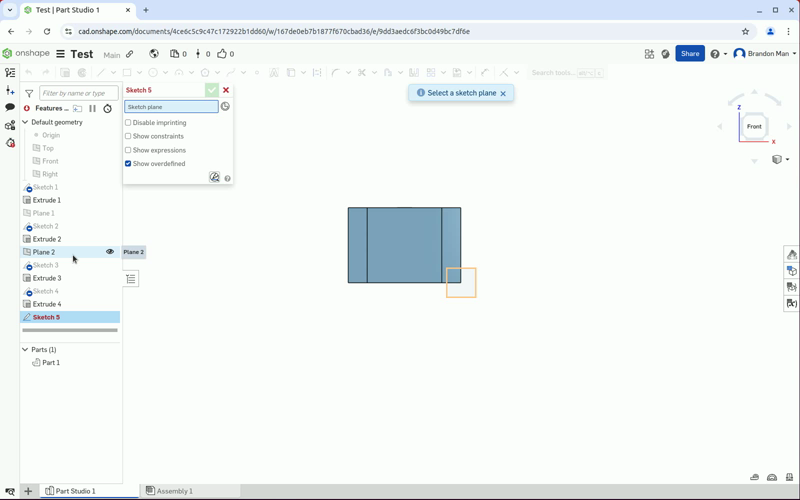
click(73, 254)
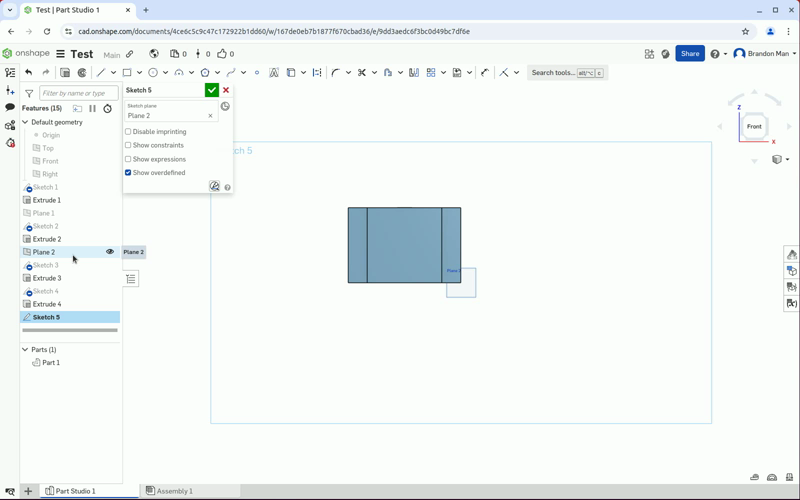
mouse_move(73, 352)
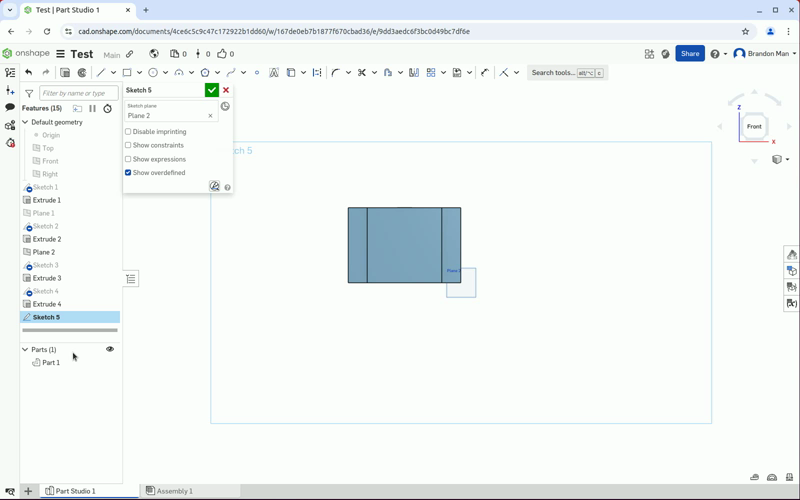
key(y)
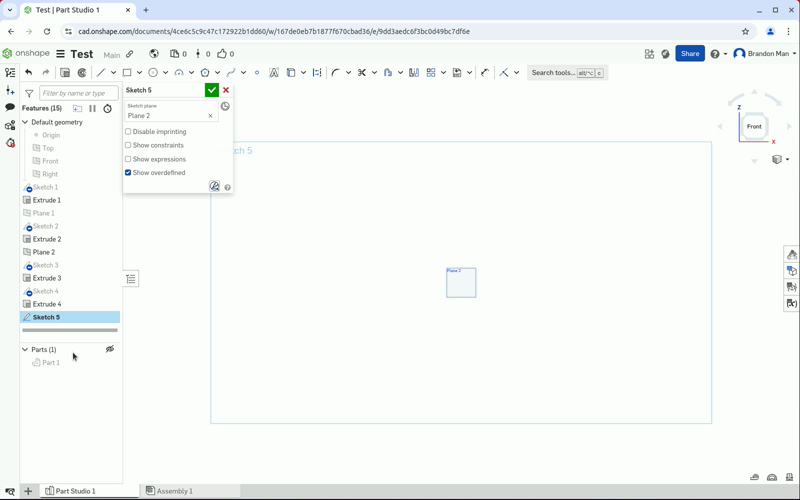
key(c)
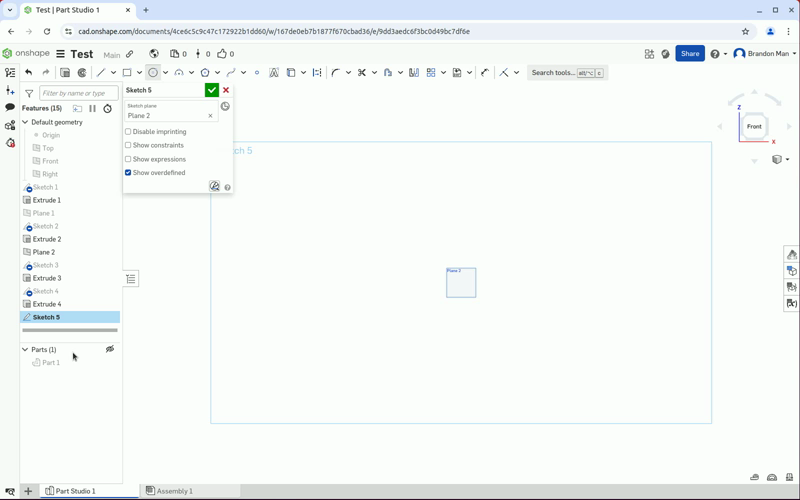
key_down(shift)
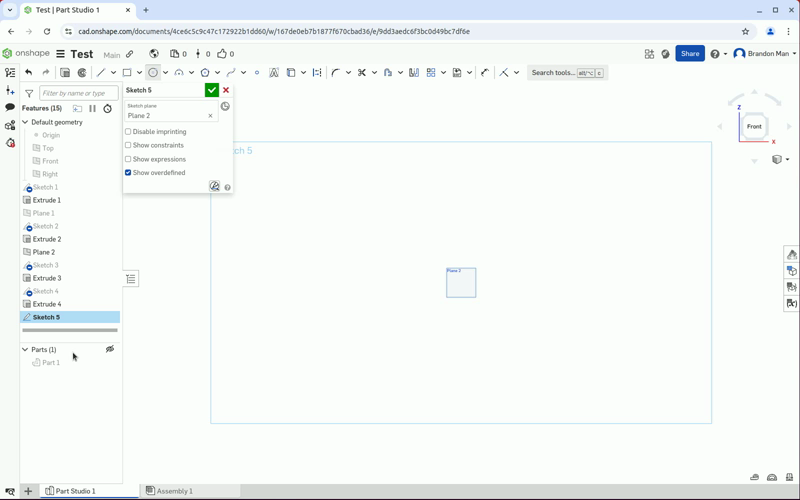
mouse_move(358, 226)
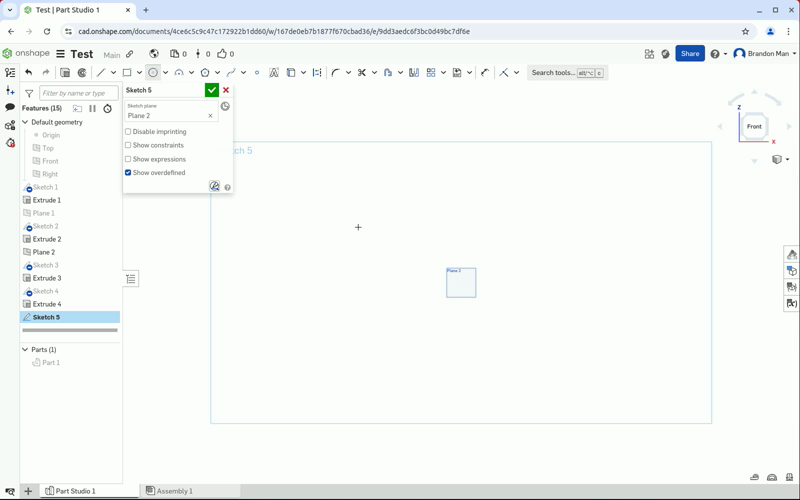
click(358, 226)
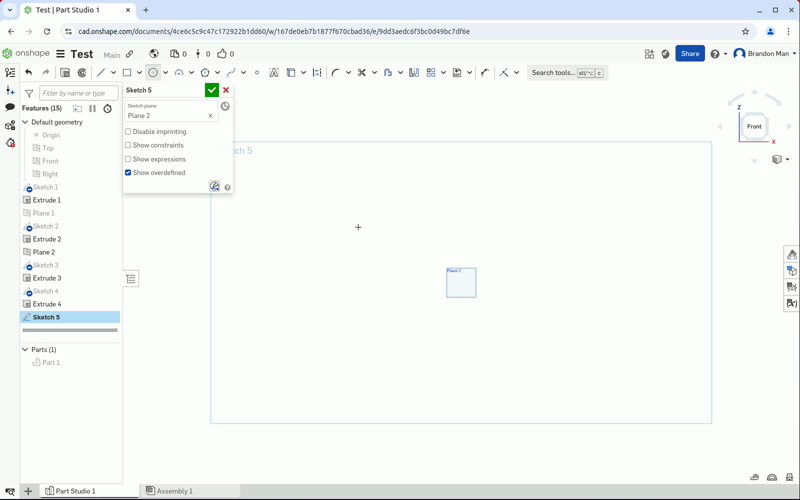
key_up(shift)
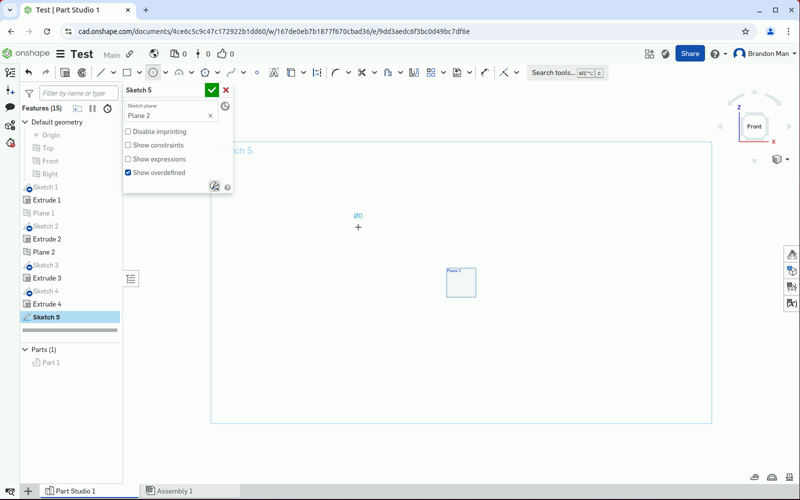
mouse_move(363, 226)
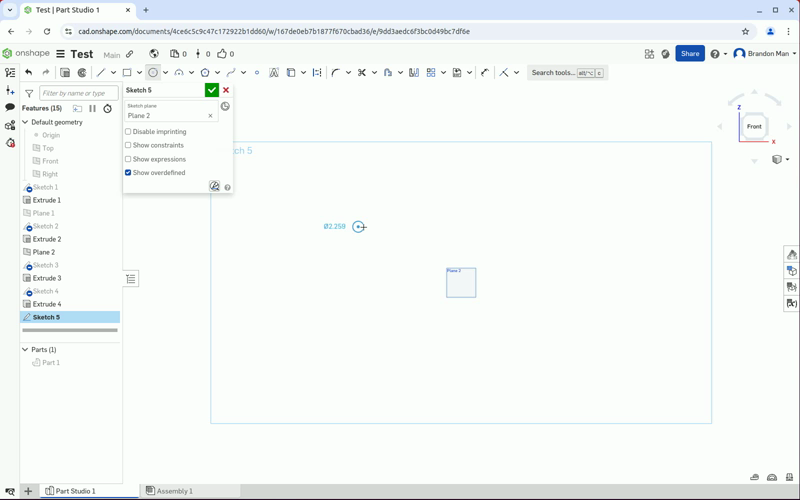
click(363, 226)
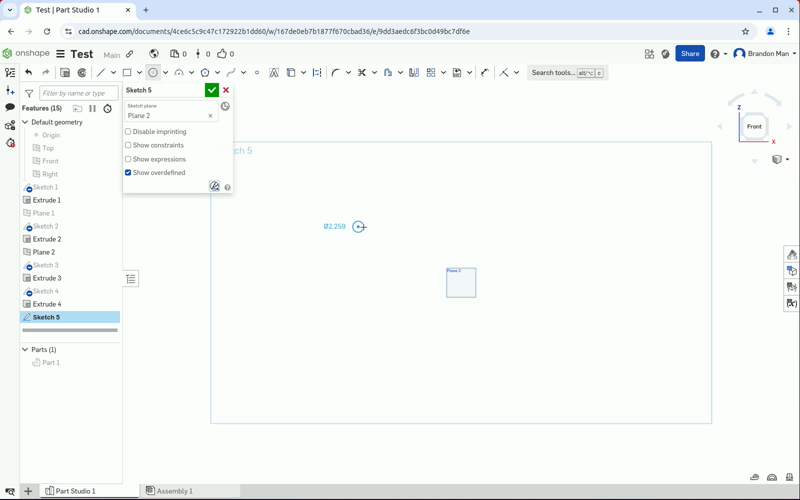
key(esc)
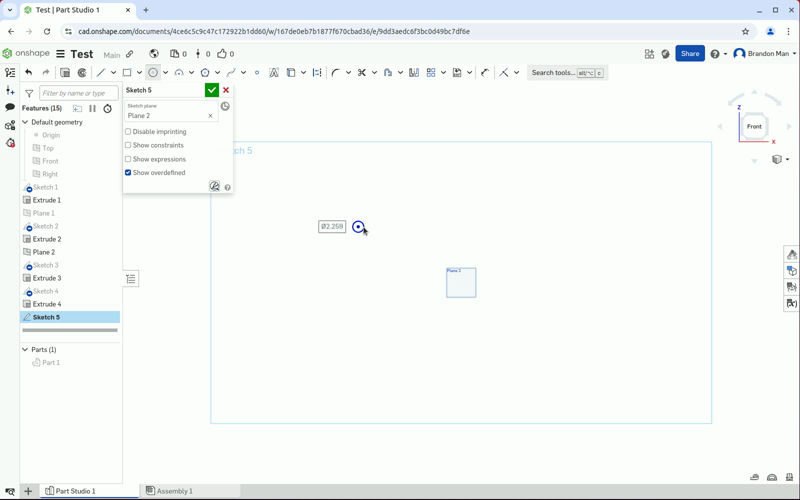
mouse_move(353, 226)
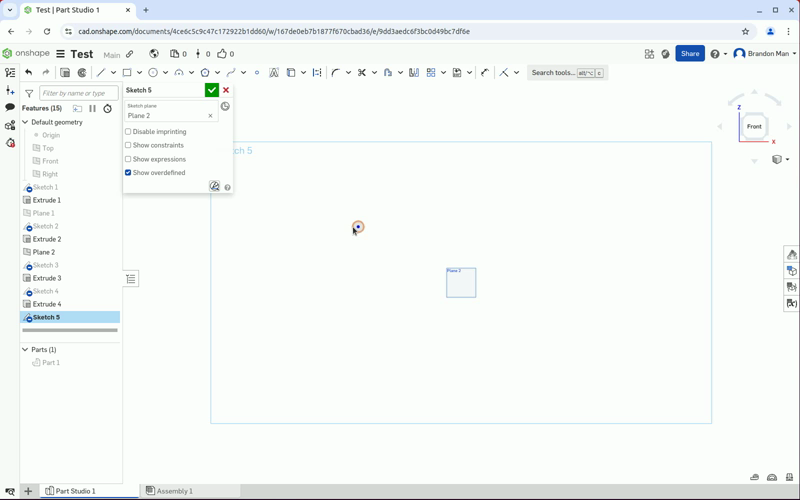
scroll(6)
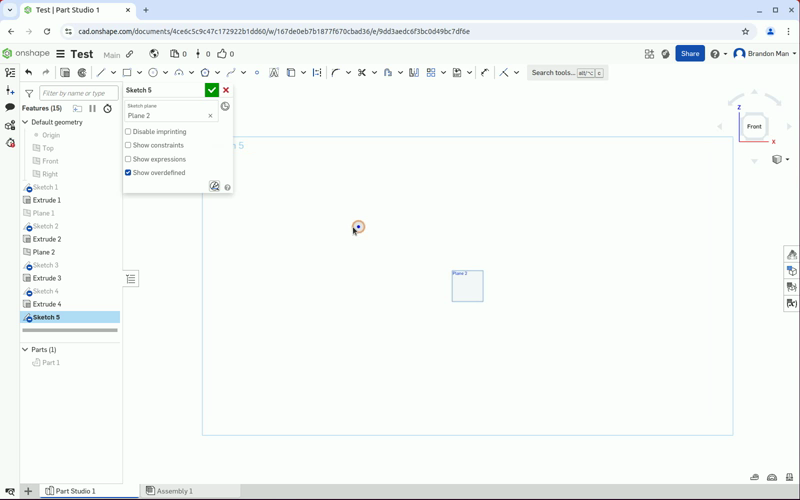
scroll(6)
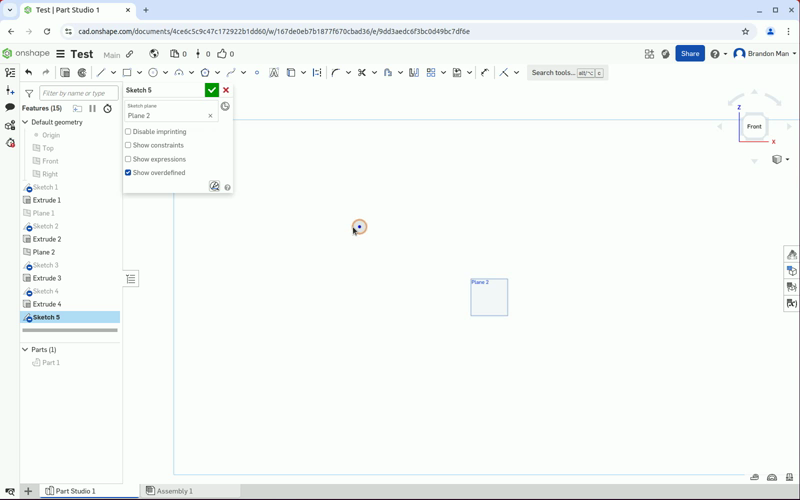
scroll(6)
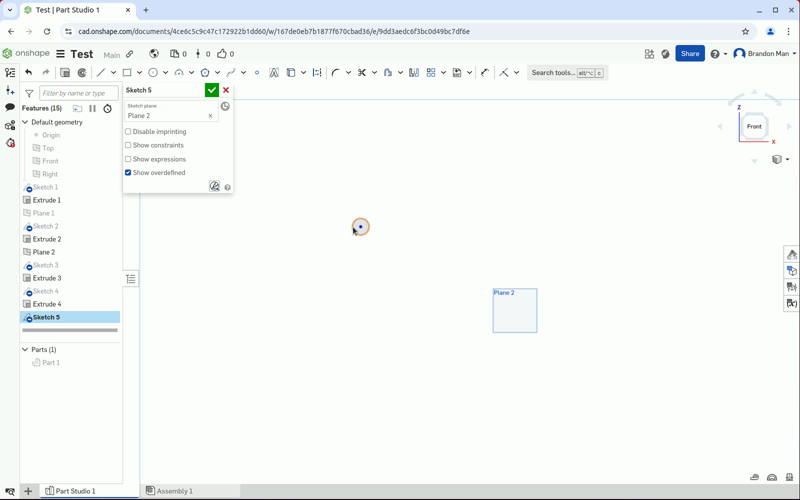
scroll(6)
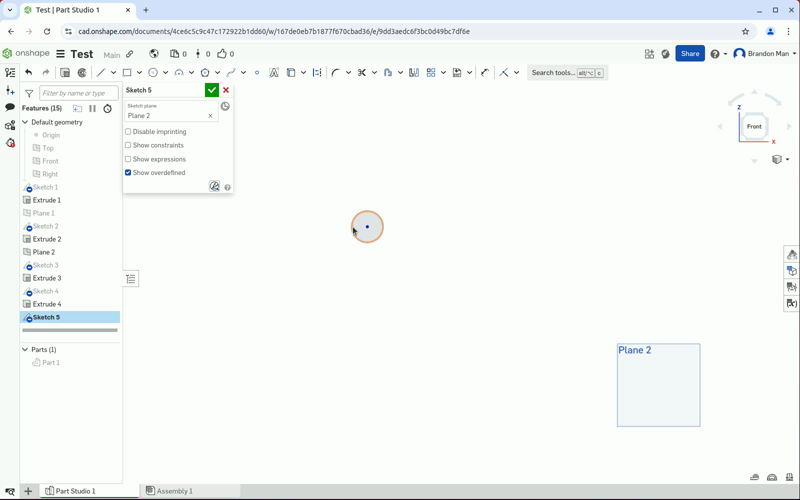
scroll(6)
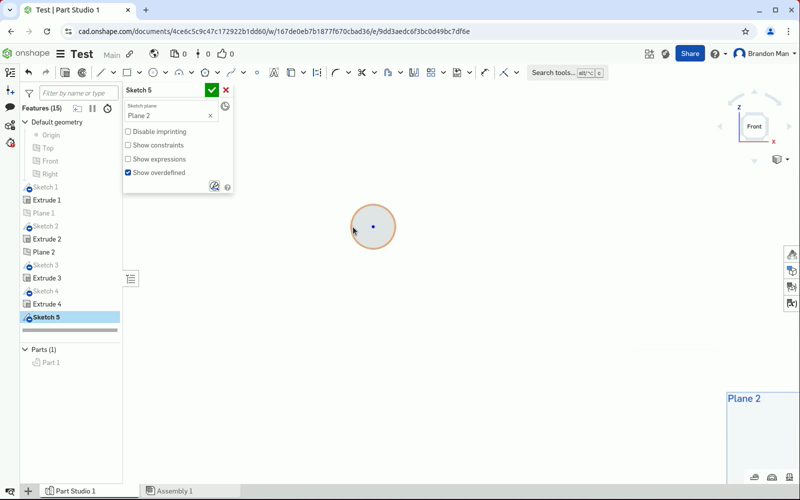
scroll(6)
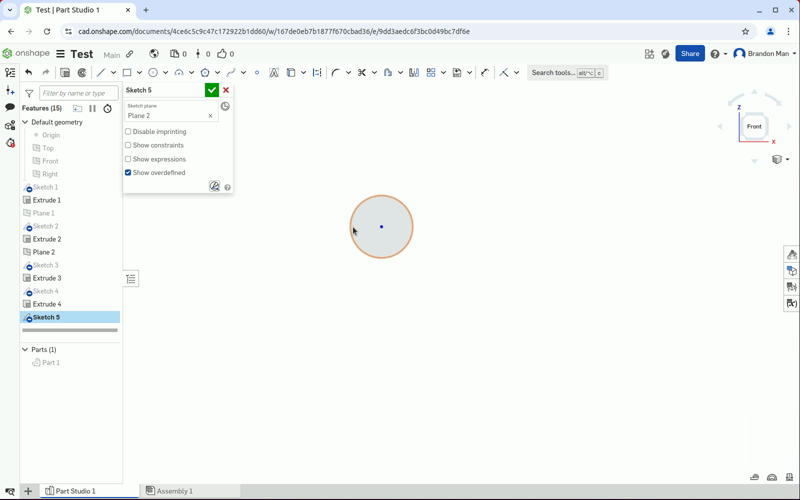
scroll(6)
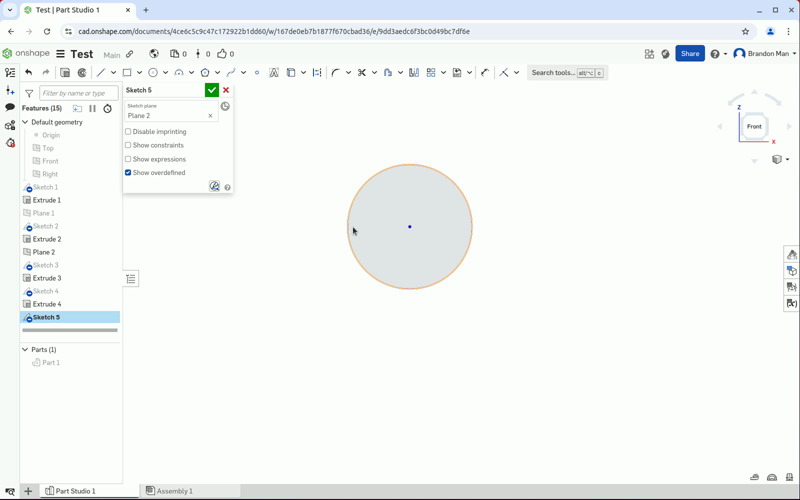
click(353, 226)
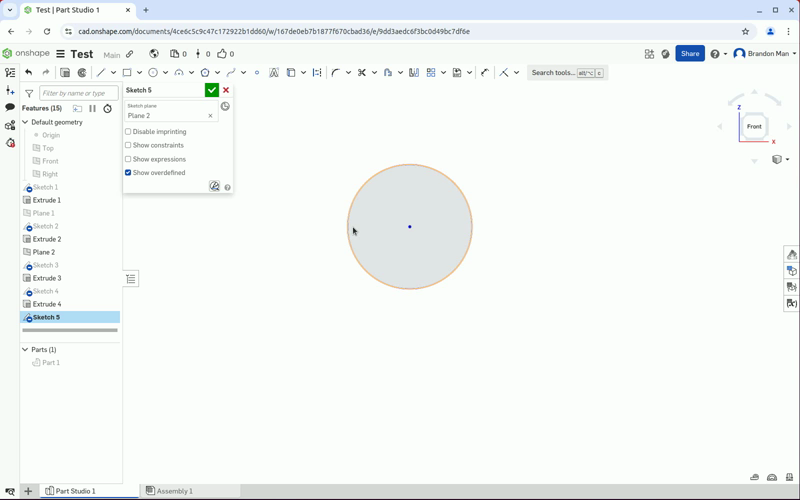
scroll(-6)
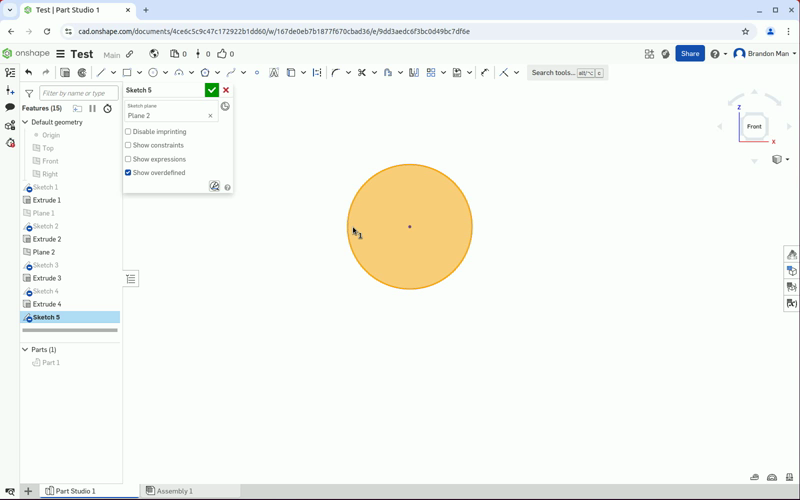
scroll(-6)
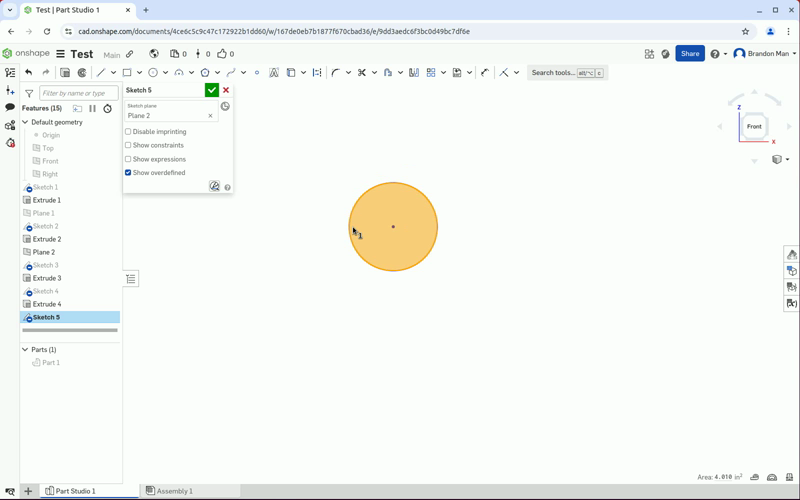
scroll(-6)
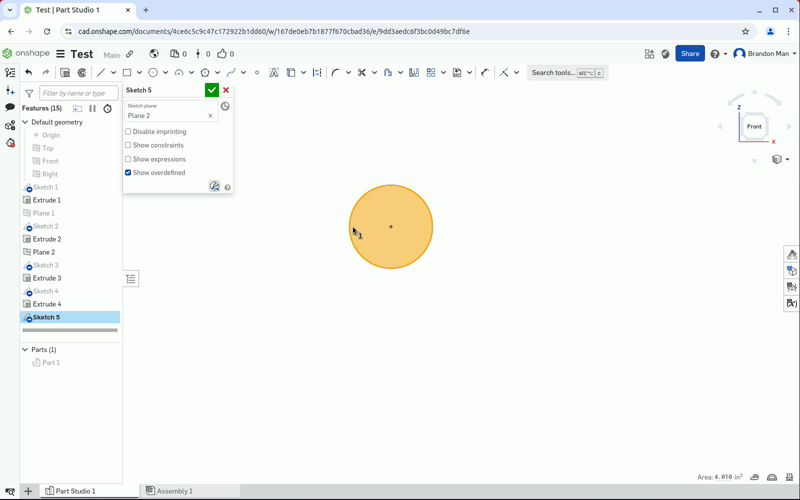
scroll(-6)
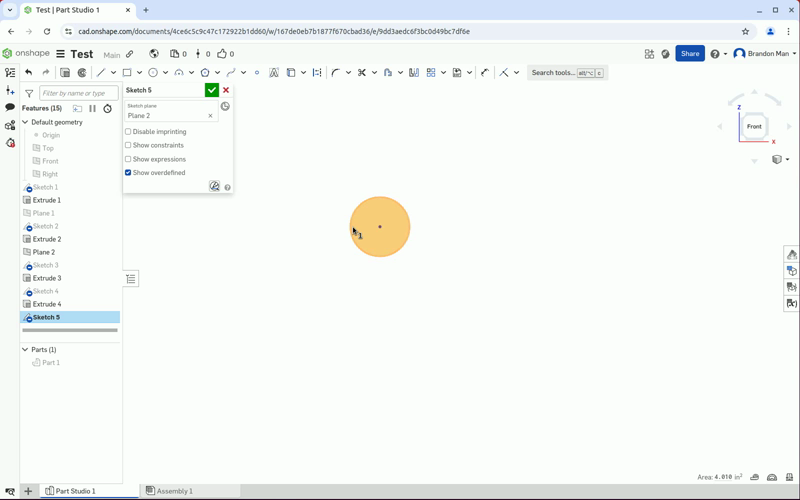
scroll(-6)
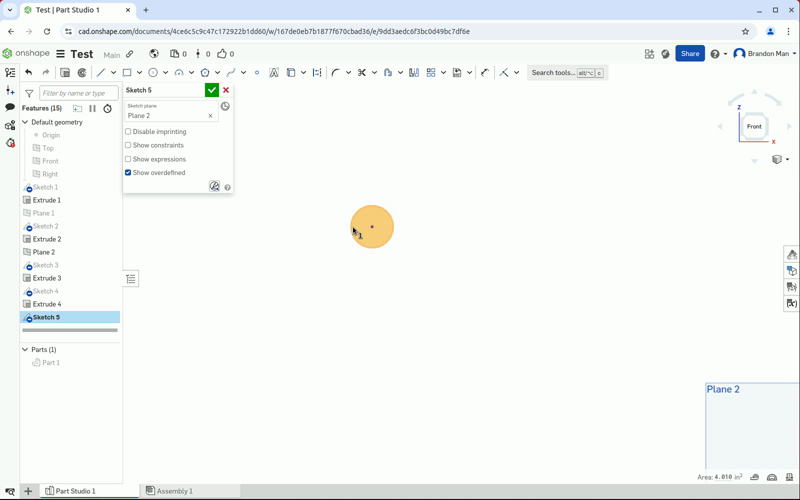
scroll(-6)
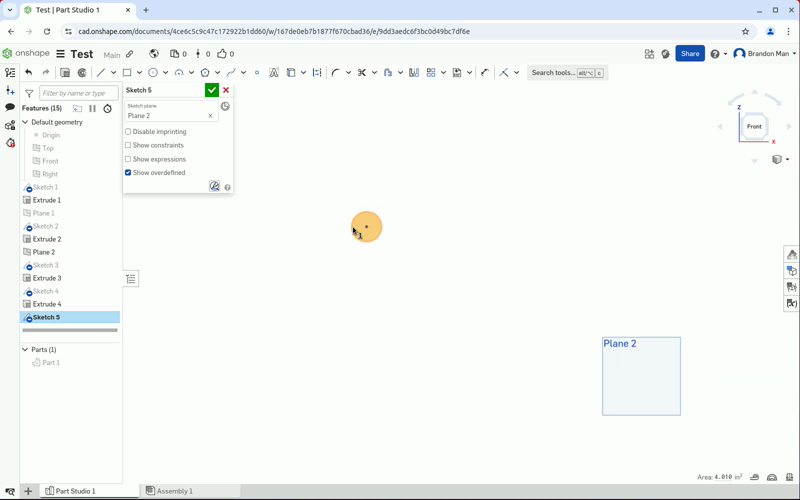
scroll(-6)
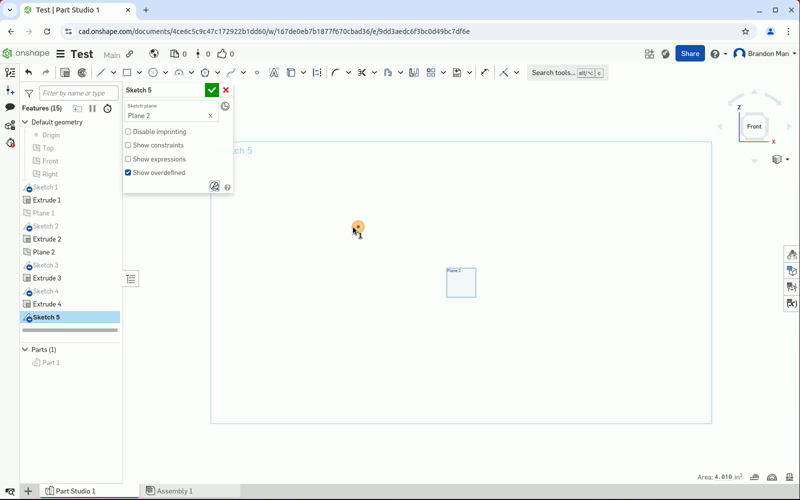
mouse_move(73, 352)
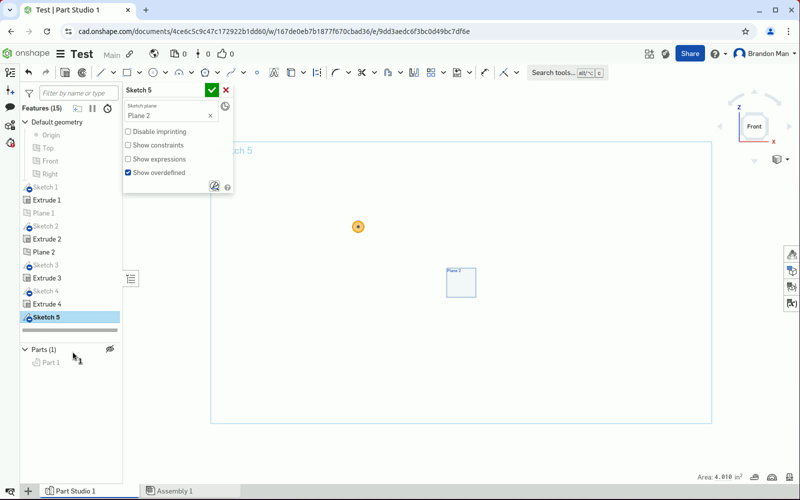
key(shift+y)
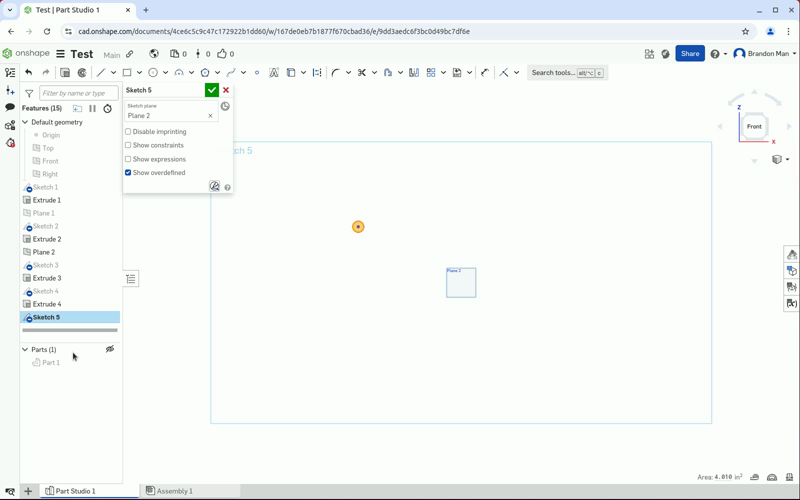
key(shift+e)
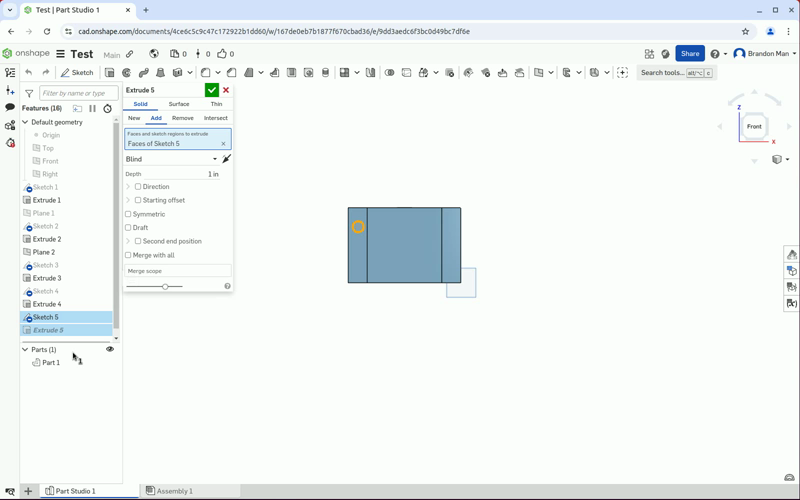
mouse_move(143, 106)
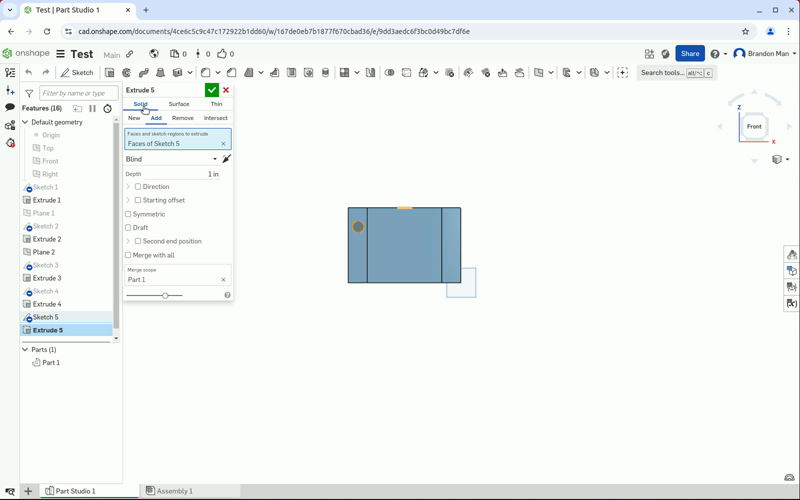
click(143, 106)
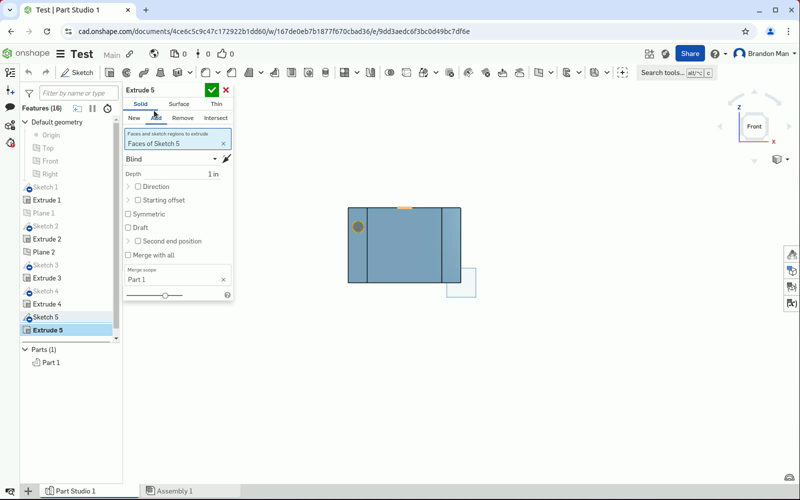
mouse_move(186, 120)
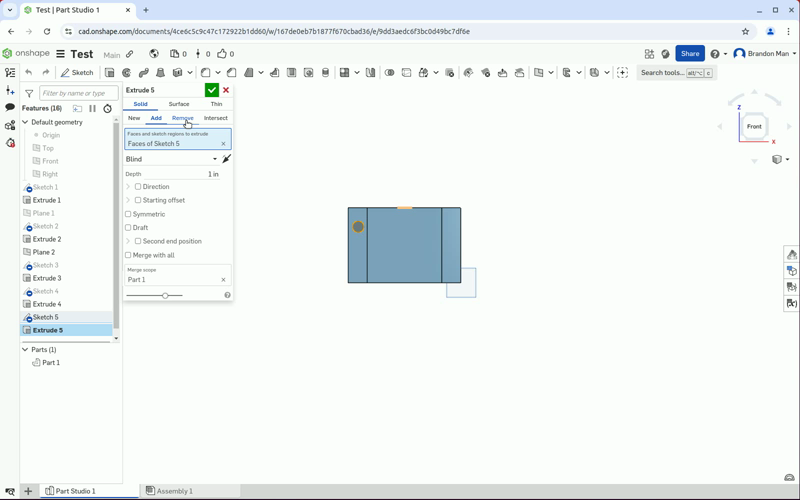
click(186, 120)
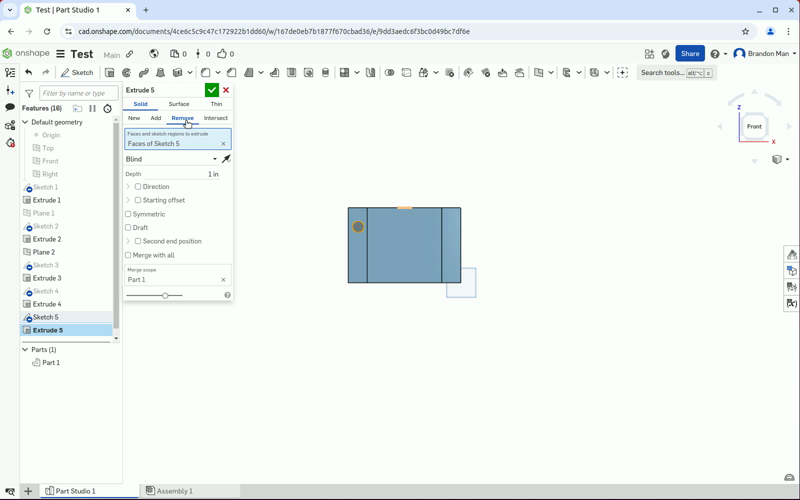
key(tab, 4)
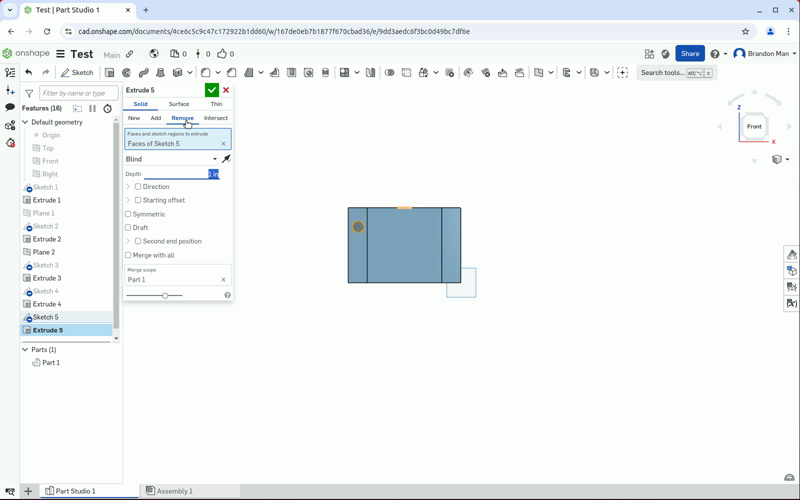
text(7.703)
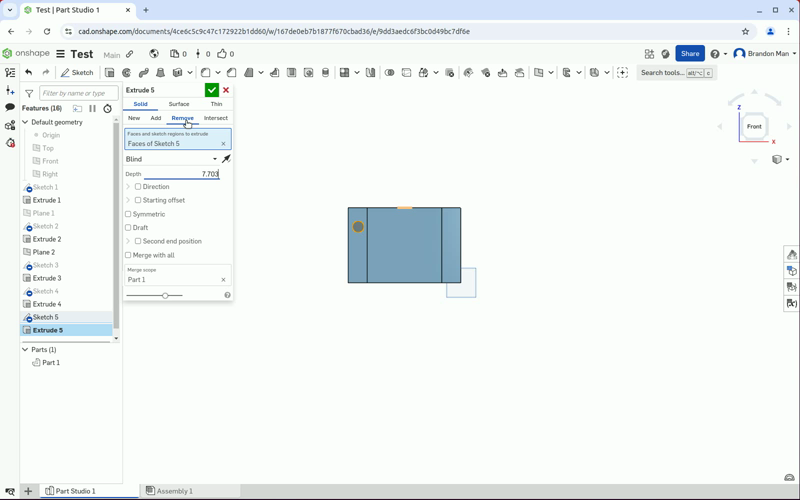
key(tab, 6)
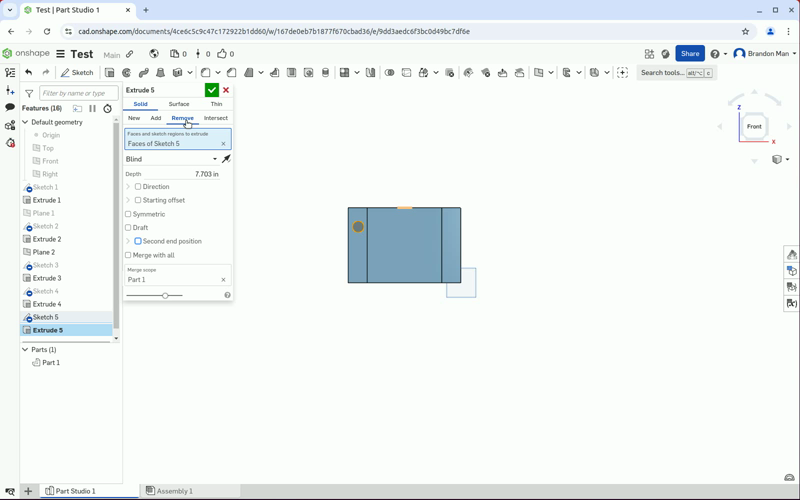
key(space)
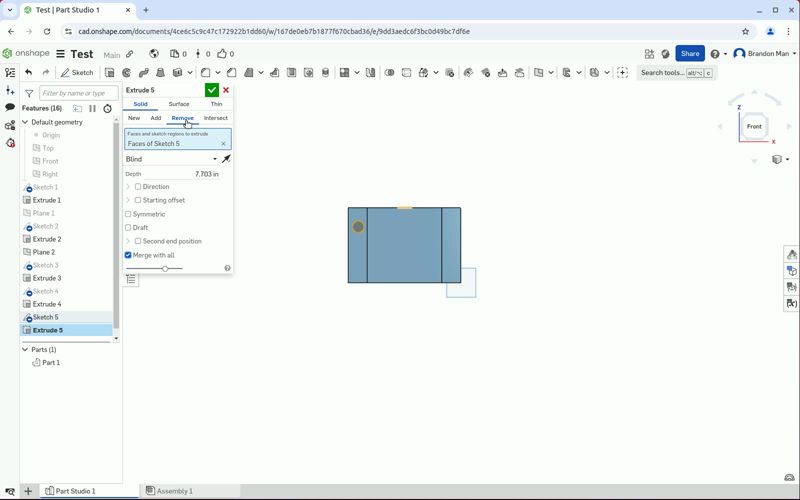
key(enter)
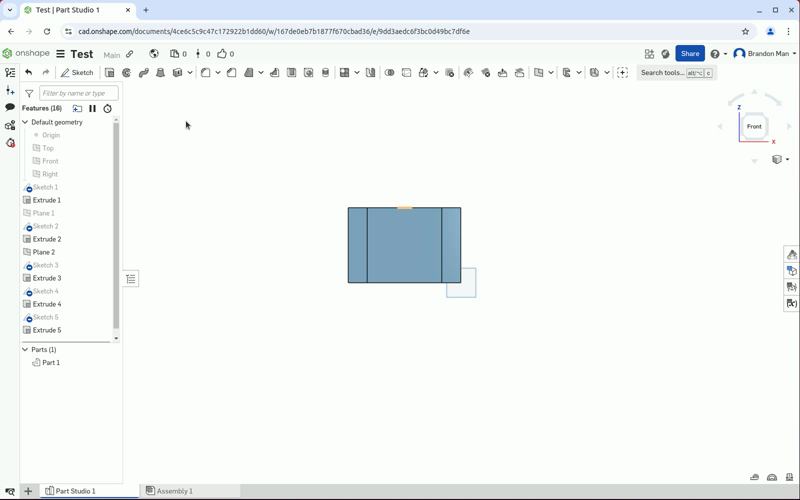
key(shift+h)
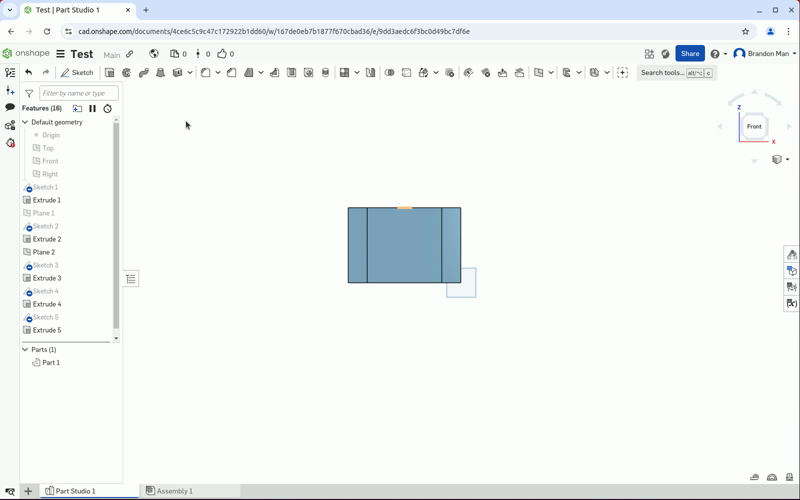
key(shift+h)
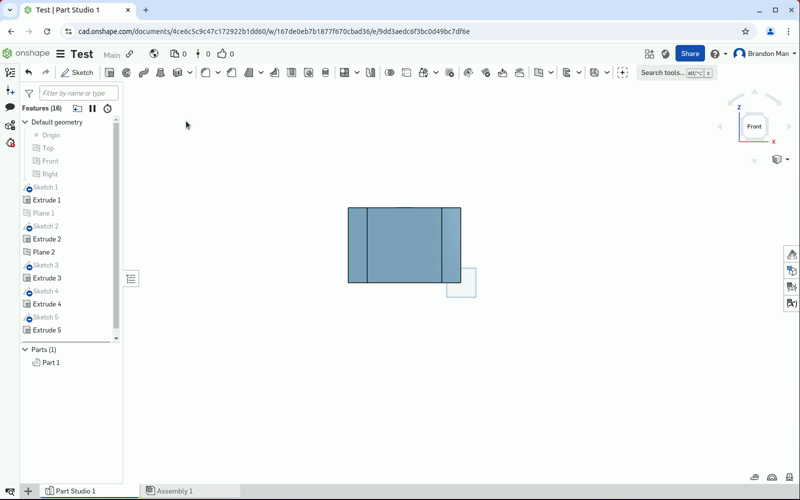
mouse_move(69, 189)
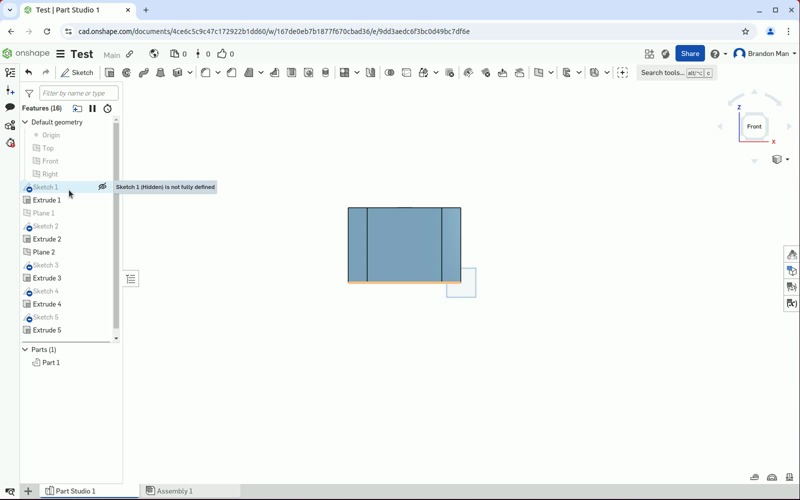
click(69, 189)
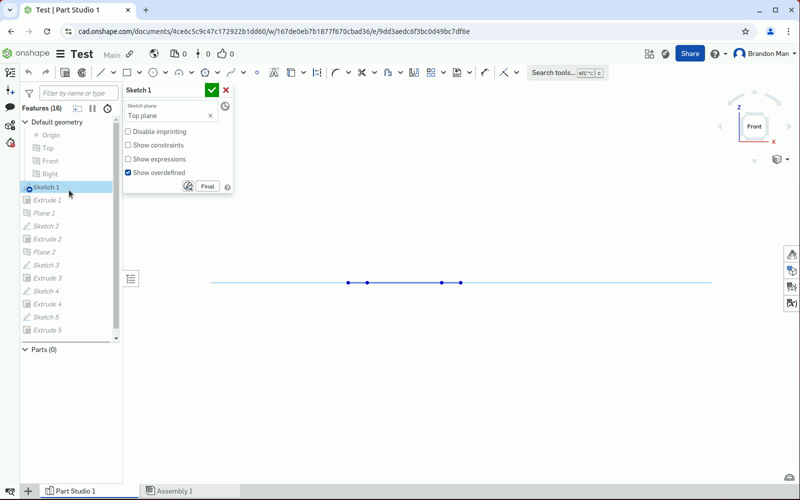
mouse_move(229, 92)
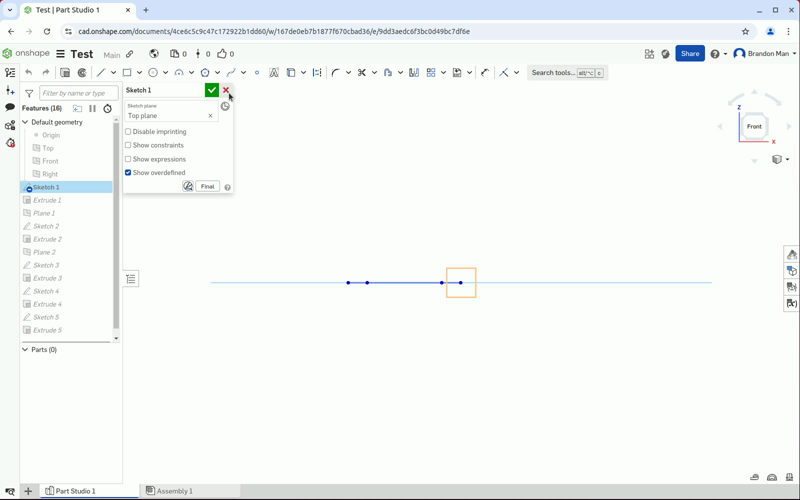
click(229, 92)
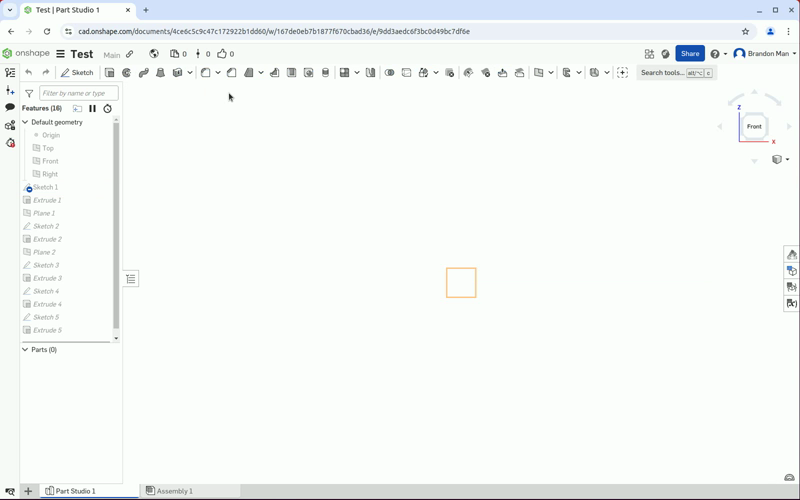
key(shift+s)
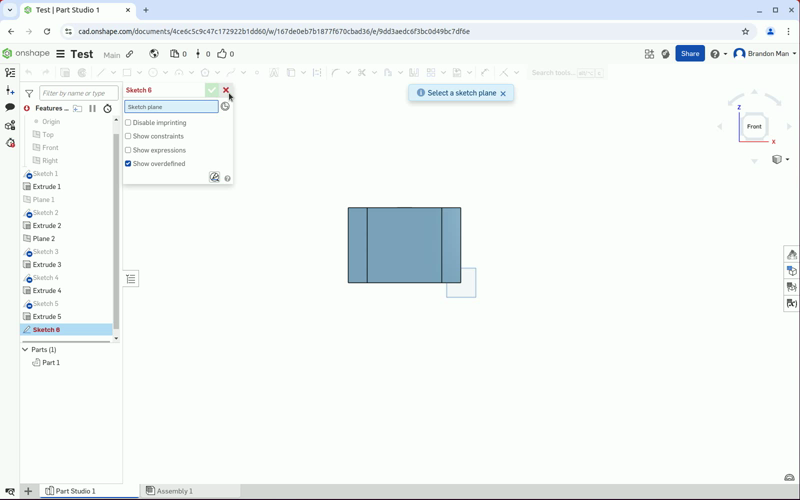
mouse_move(69, 241)
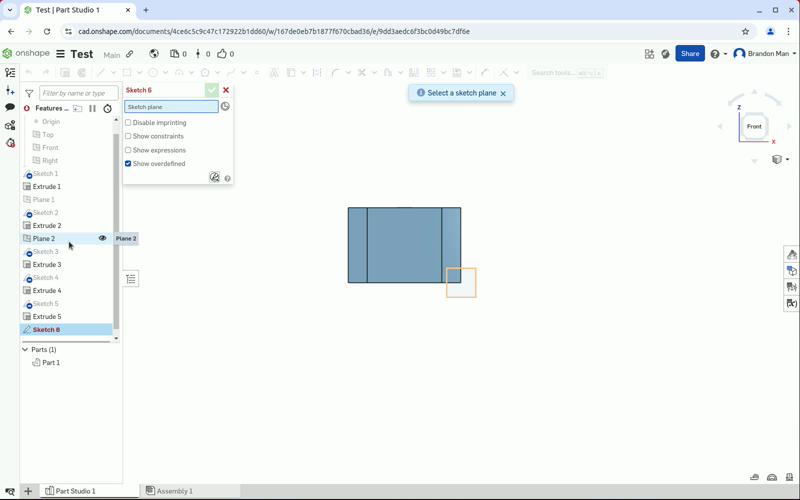
click(69, 241)
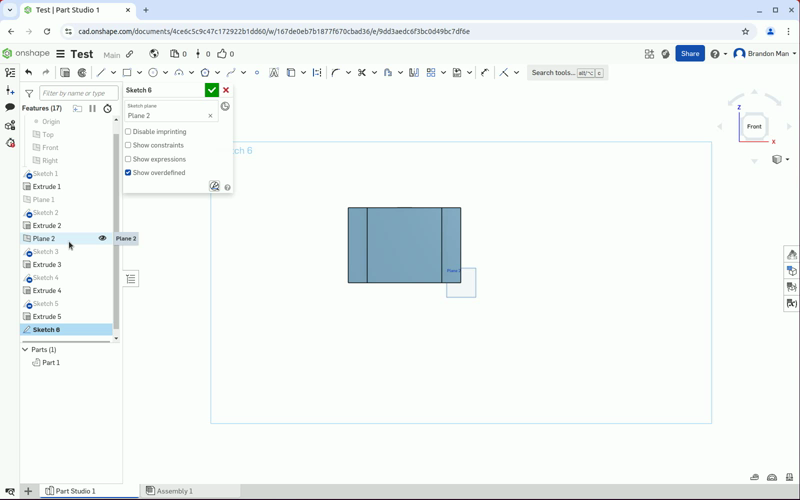
mouse_move(73, 352)
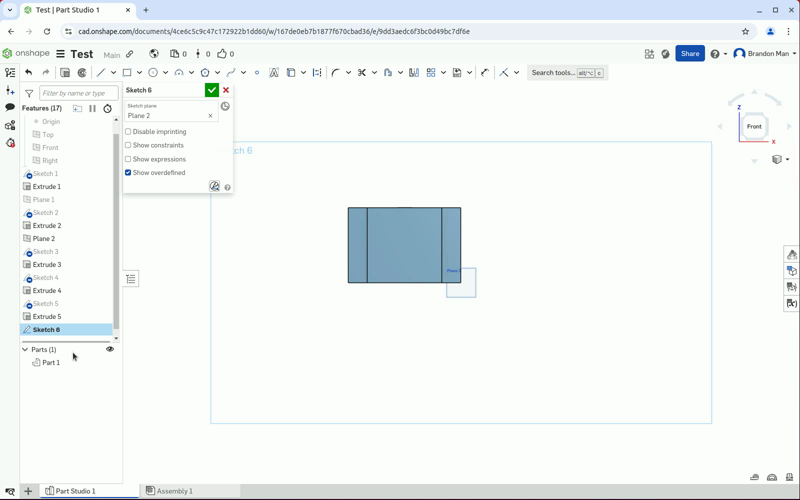
key(y)
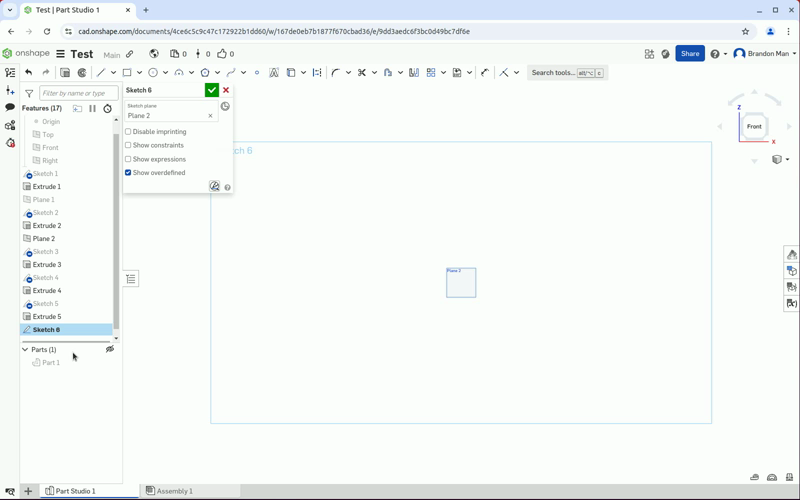
key(c)
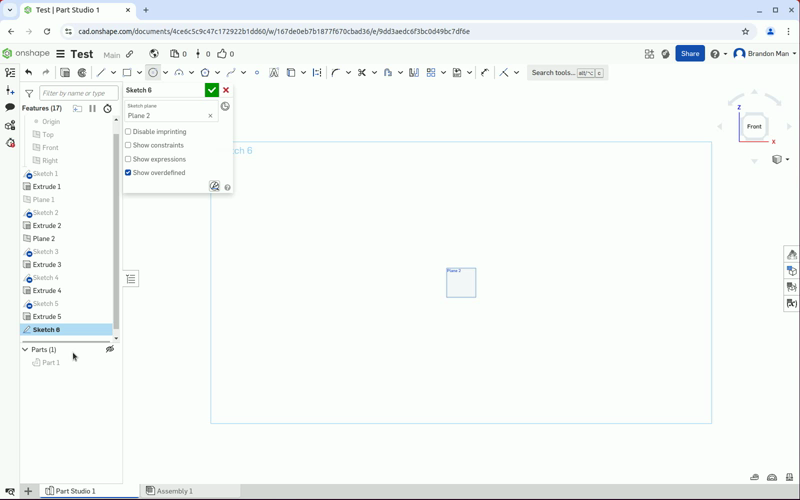
key_down(shift)
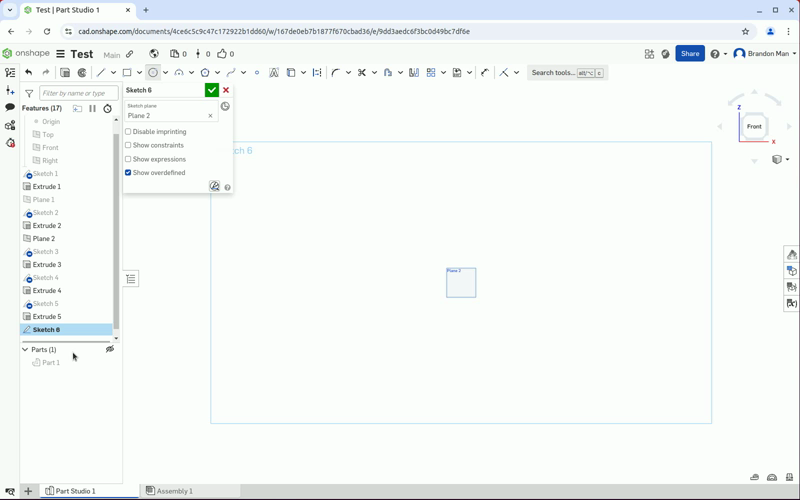
mouse_move(452, 226)
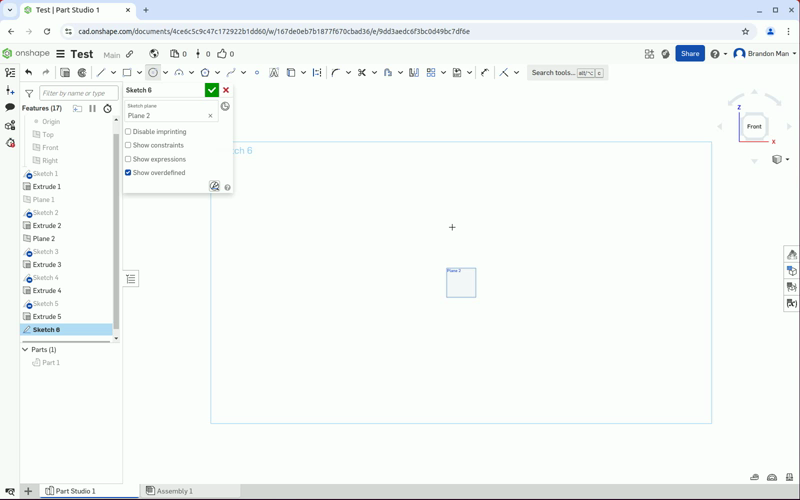
click(452, 226)
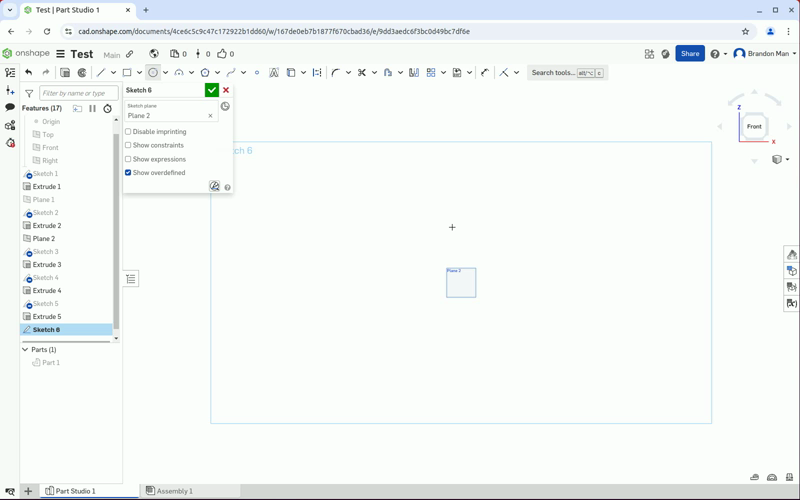
key_up(shift)
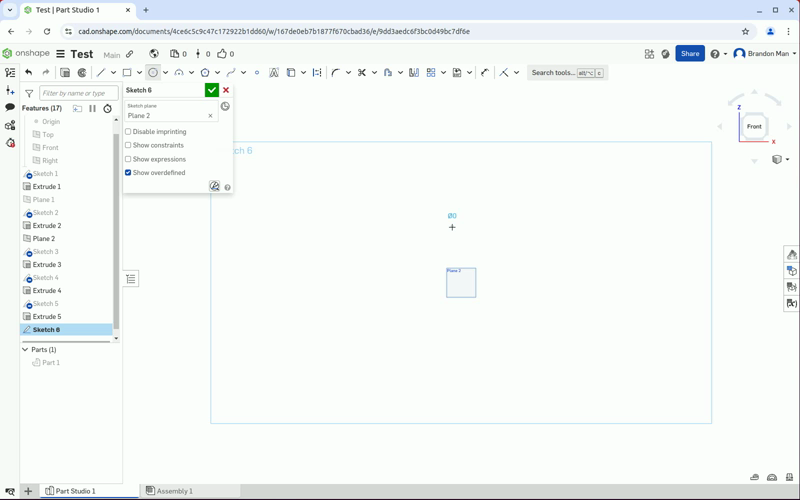
mouse_move(457, 226)
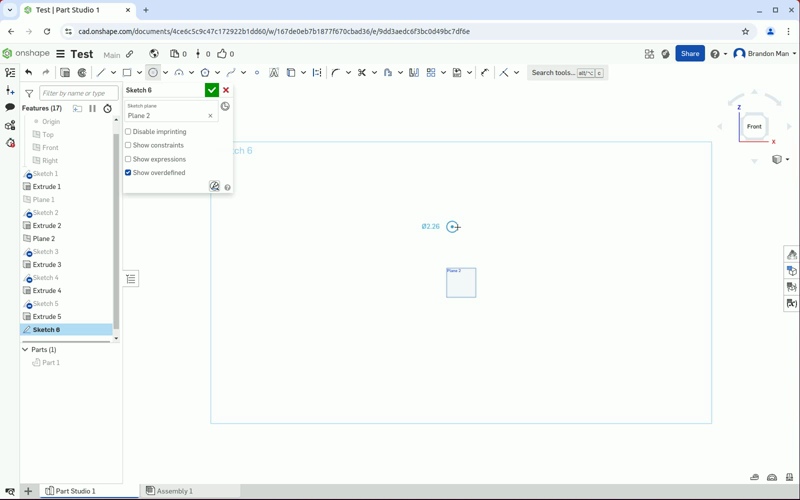
click(457, 226)
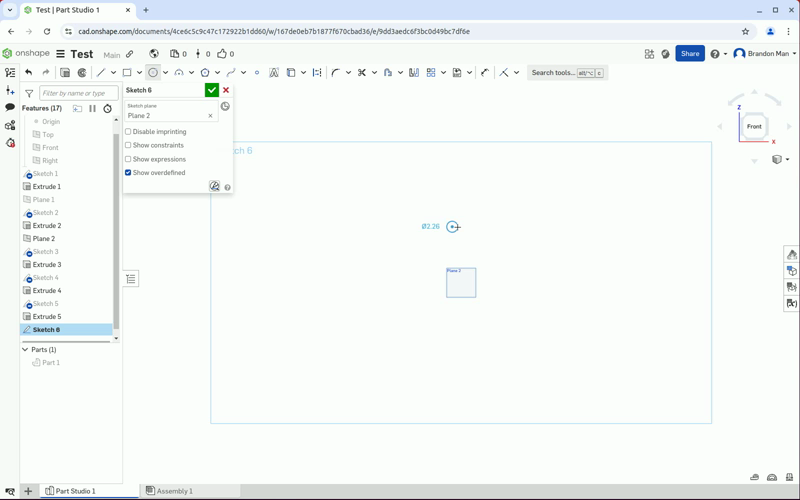
key(esc)
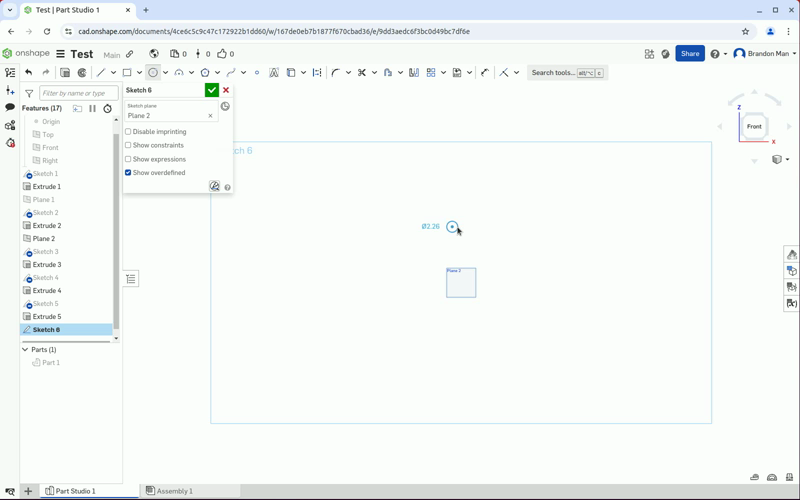
mouse_move(455, 230)
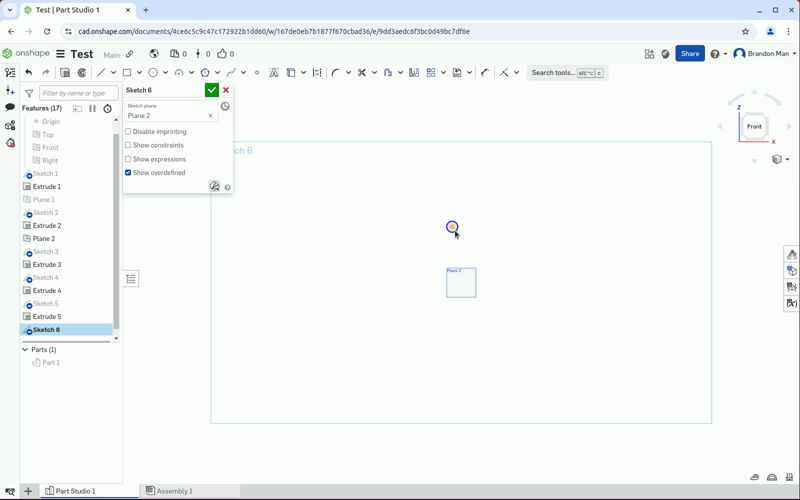
scroll(6)
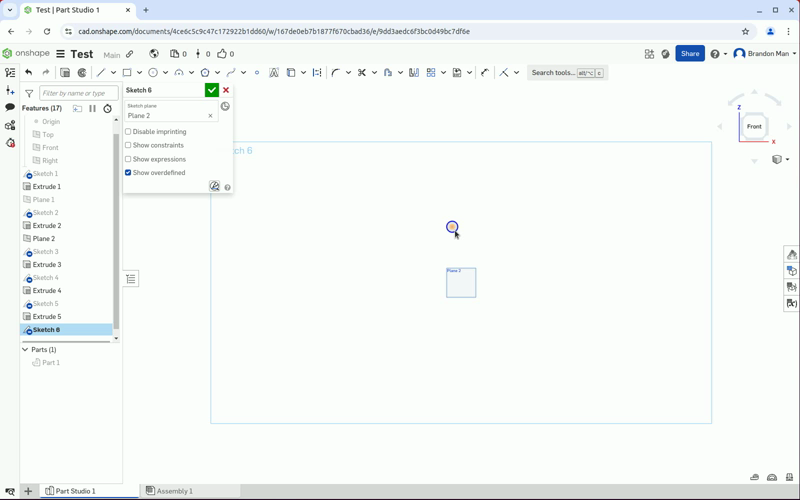
scroll(6)
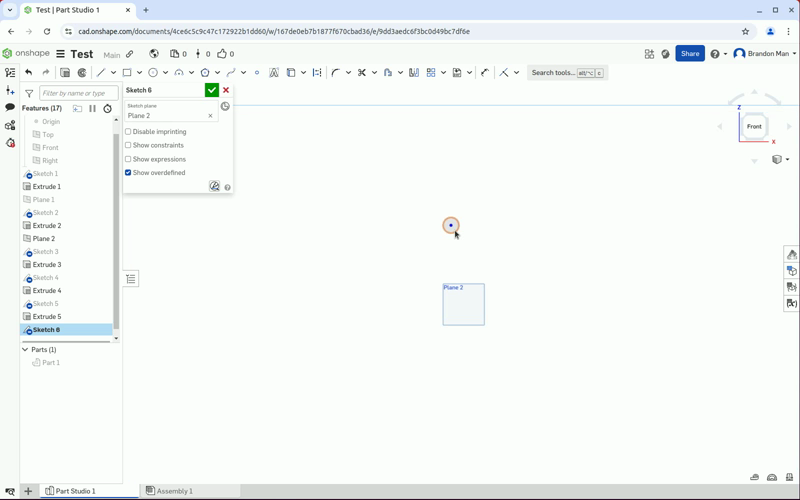
scroll(6)
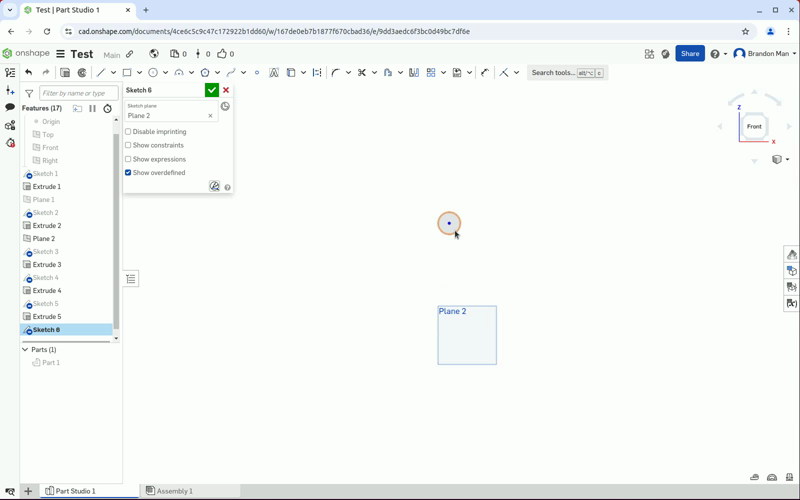
scroll(6)
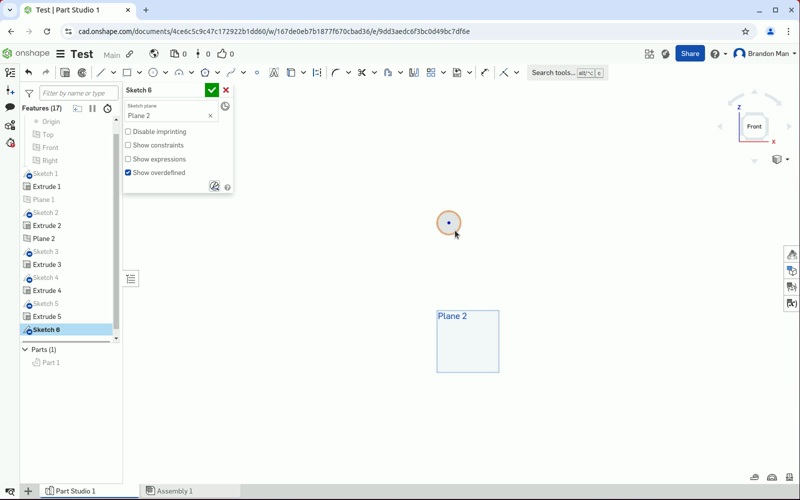
scroll(6)
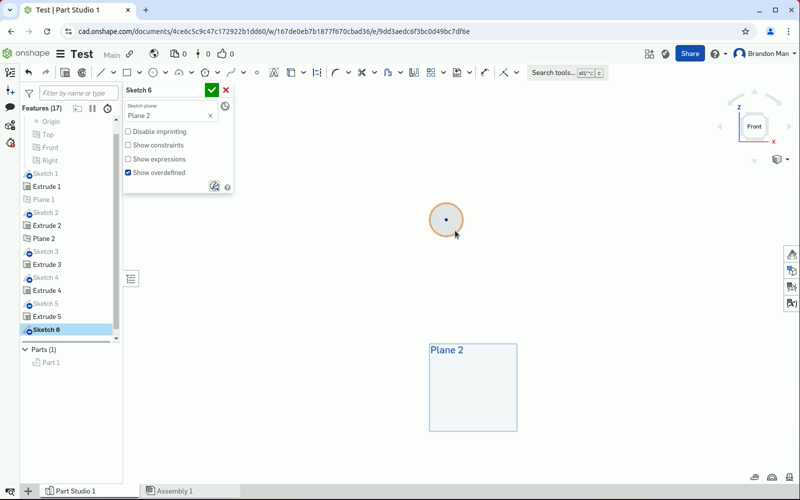
scroll(6)
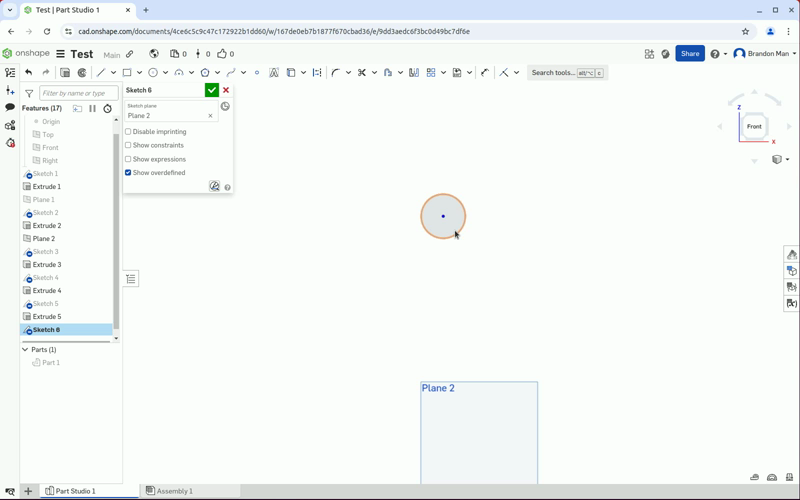
scroll(6)
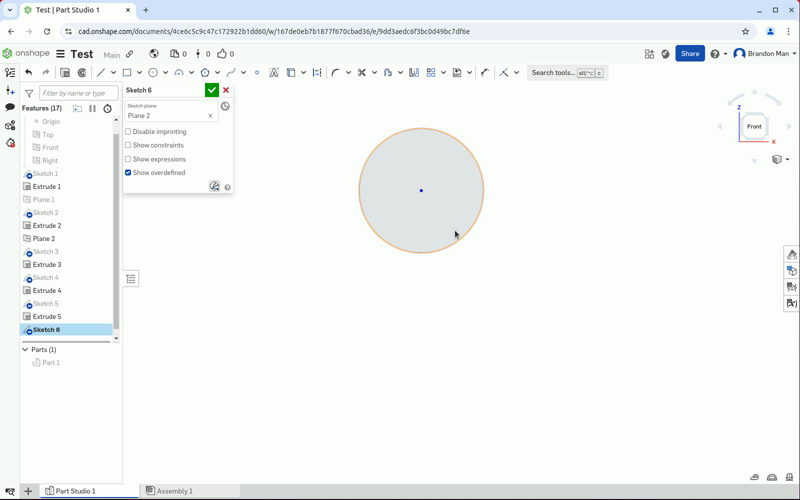
click(455, 230)
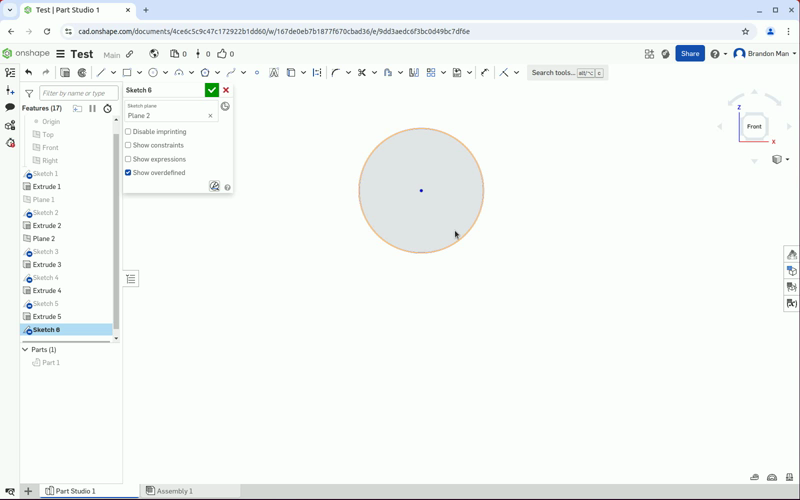
scroll(-6)
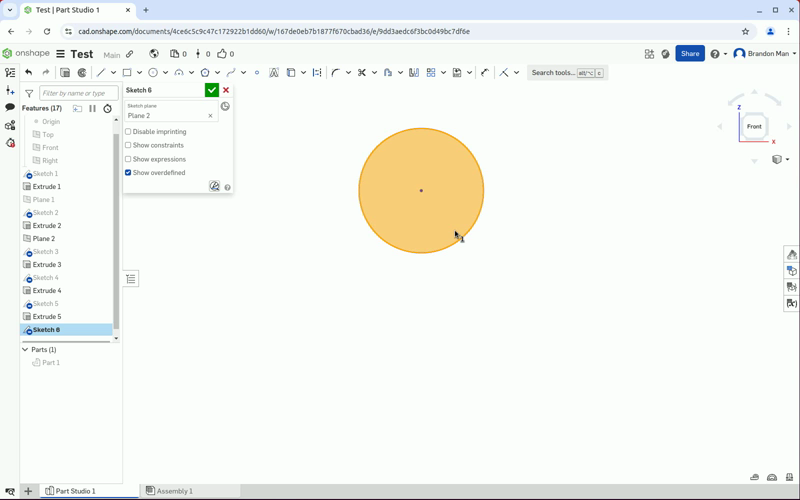
scroll(-6)
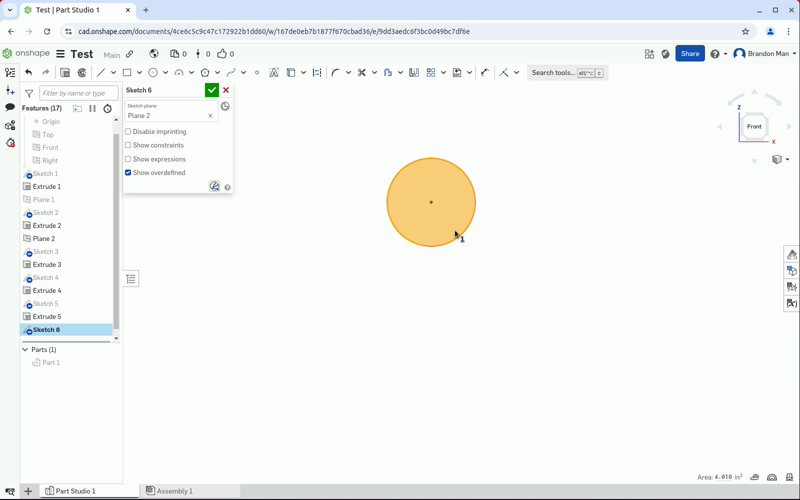
scroll(-6)
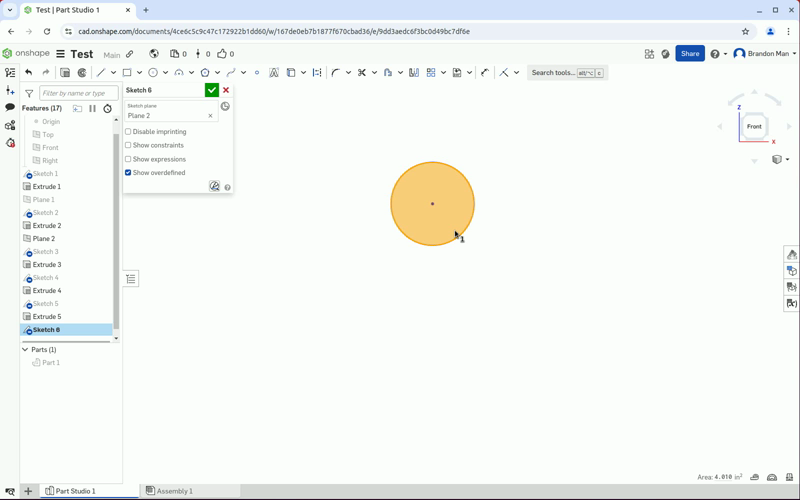
scroll(-6)
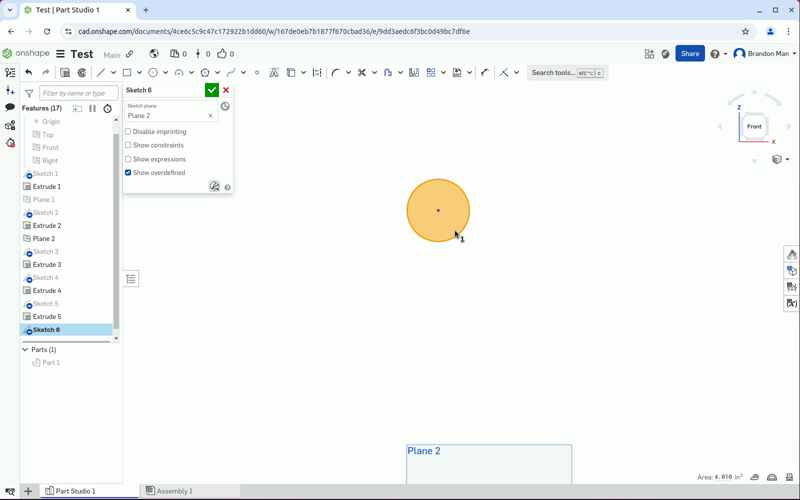
scroll(-6)
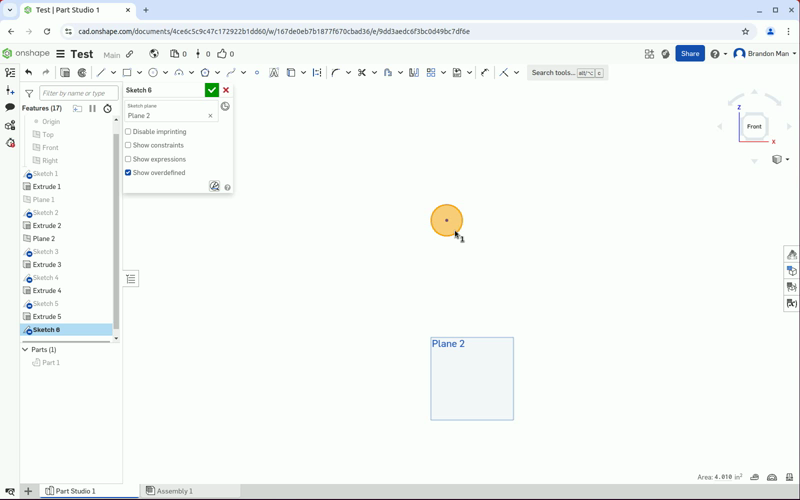
scroll(-6)
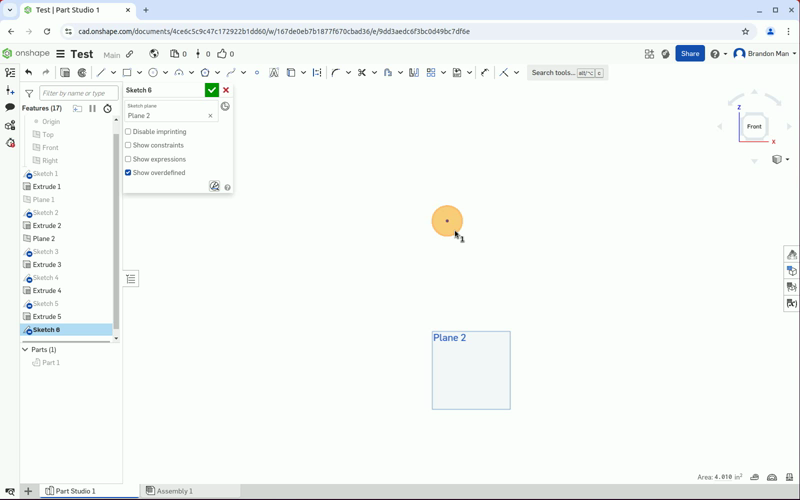
scroll(-6)
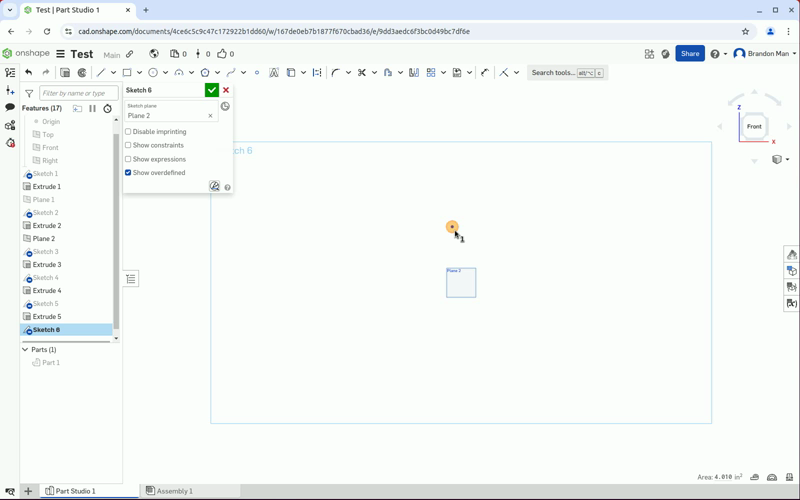
mouse_move(73, 352)
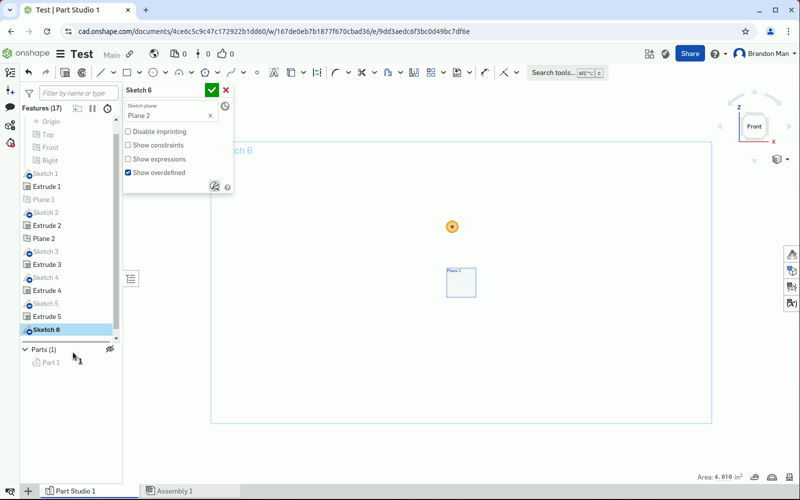
key(shift+y)
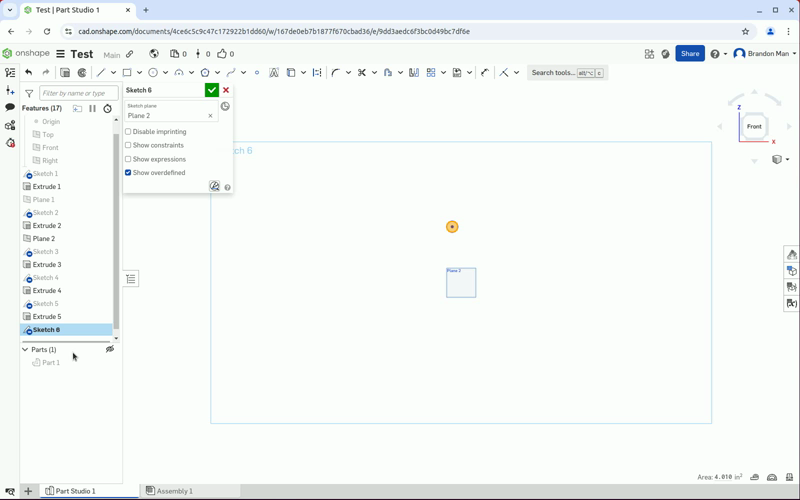
key(shift+e)
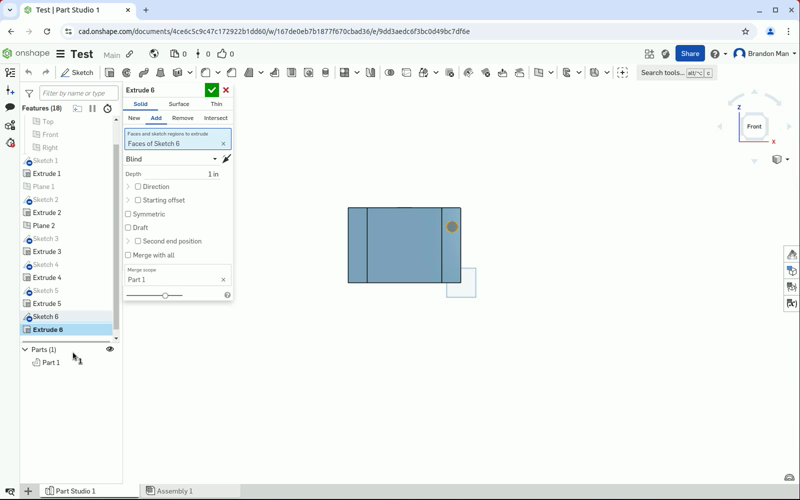
mouse_move(143, 106)
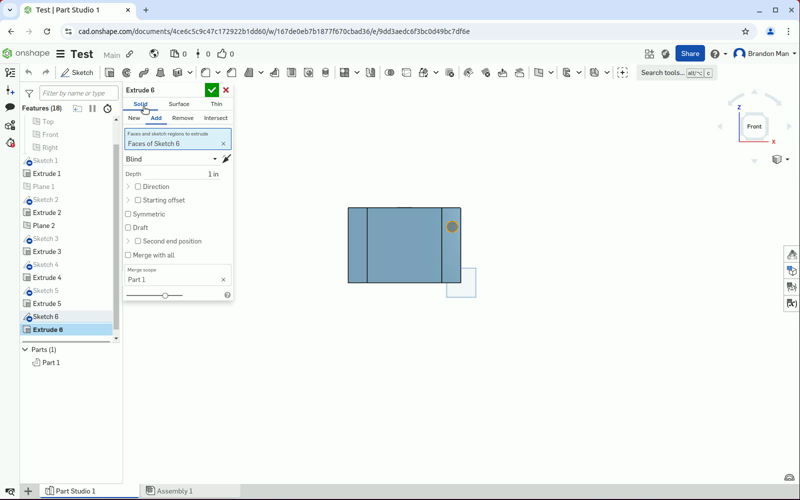
click(143, 106)
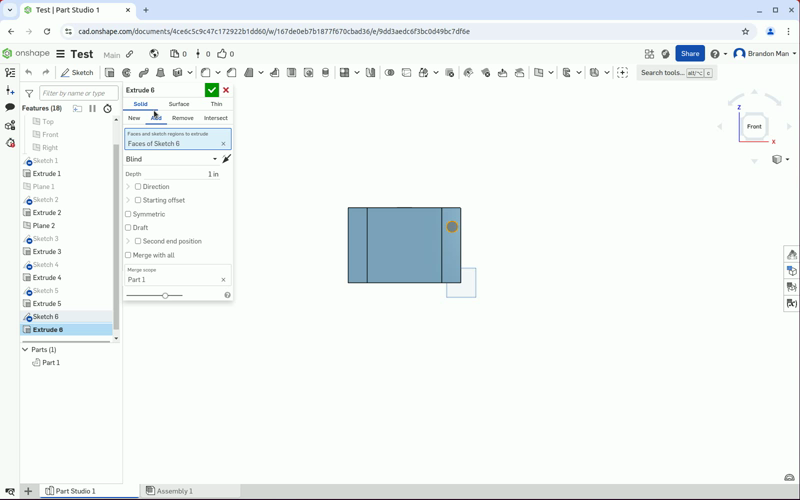
mouse_move(186, 120)
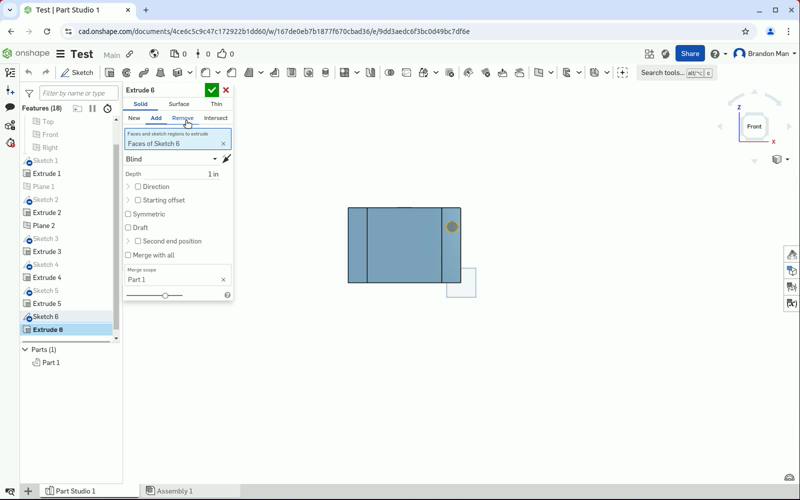
click(186, 120)
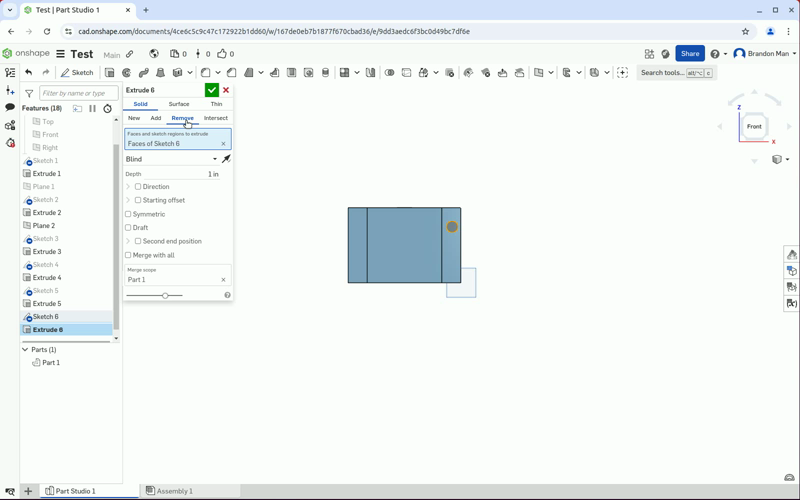
key(tab, 4)
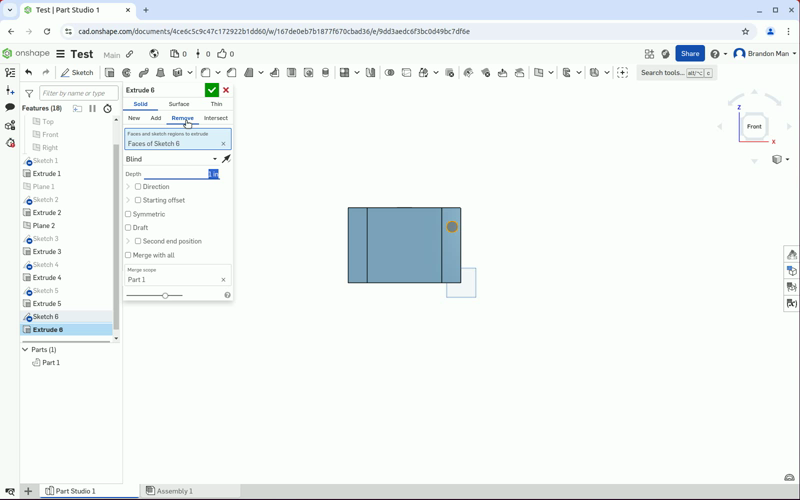
text(7.703)
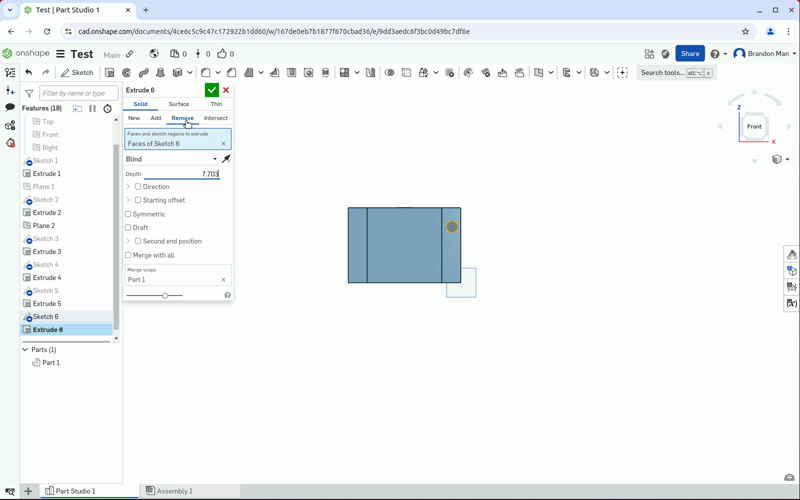
key(tab, 6)
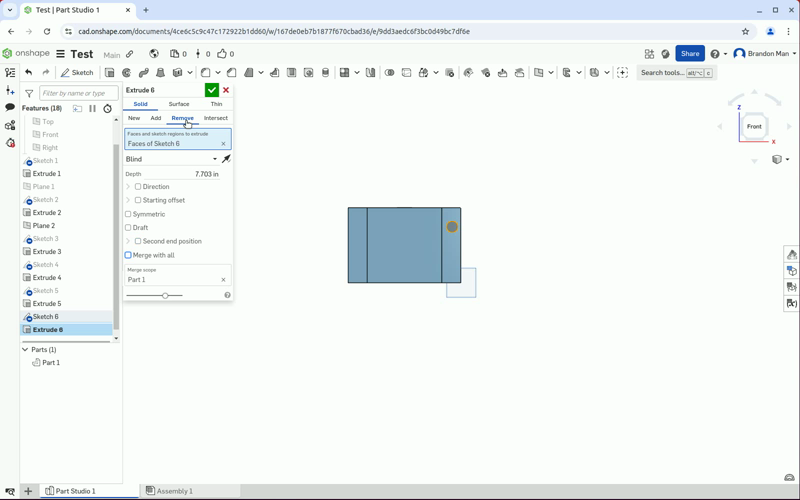
key(space)
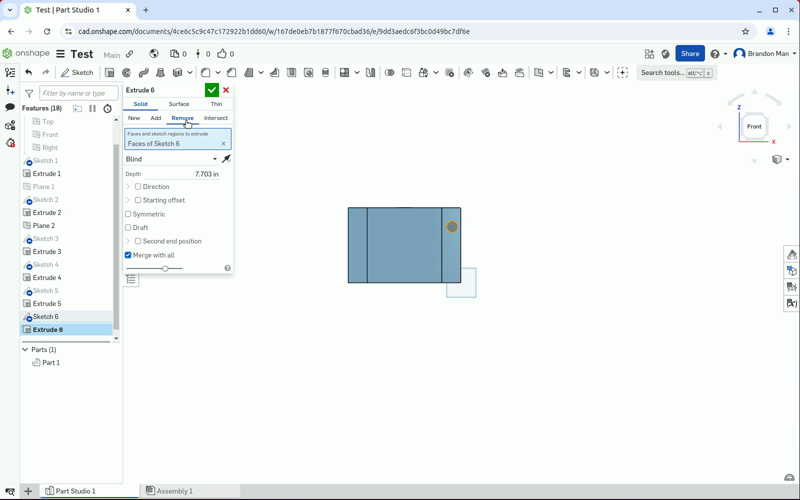
key(enter)
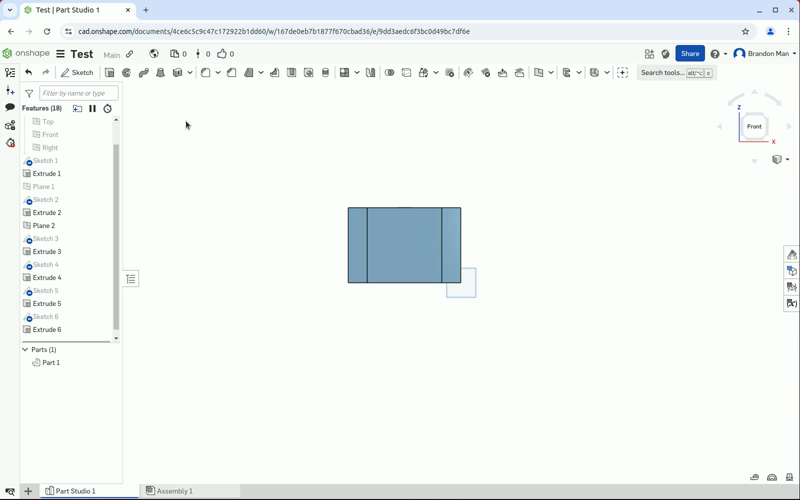
key(shift+h)
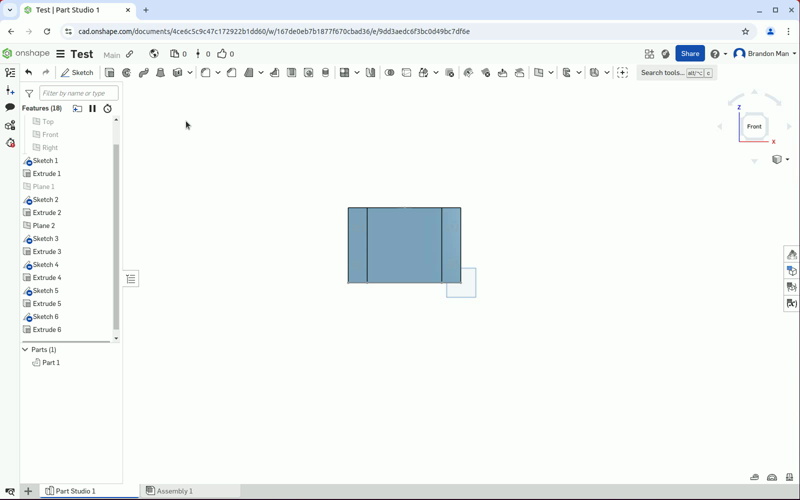
key(shift+h)
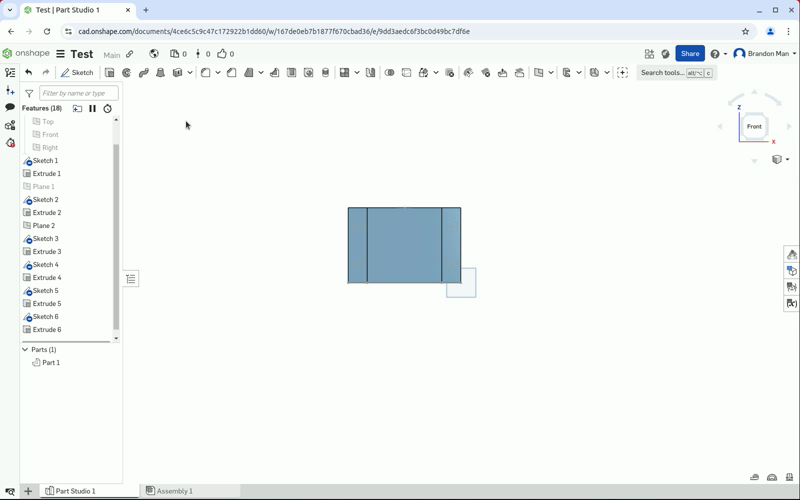
key(shift+7)
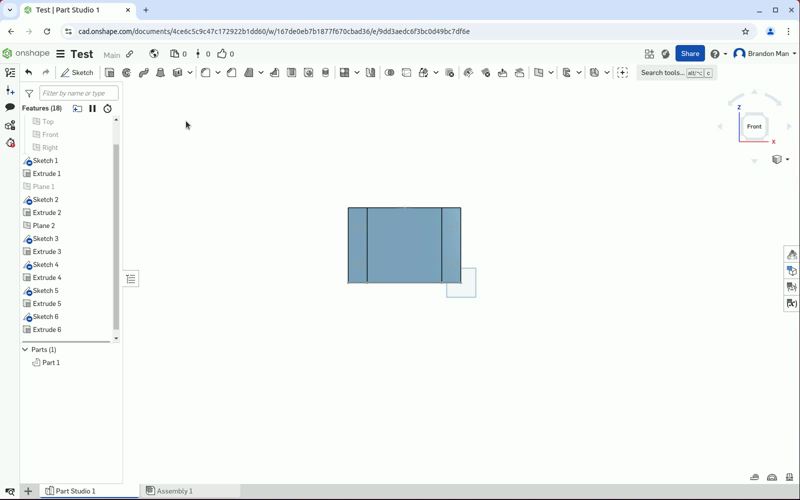
key(left, 2)
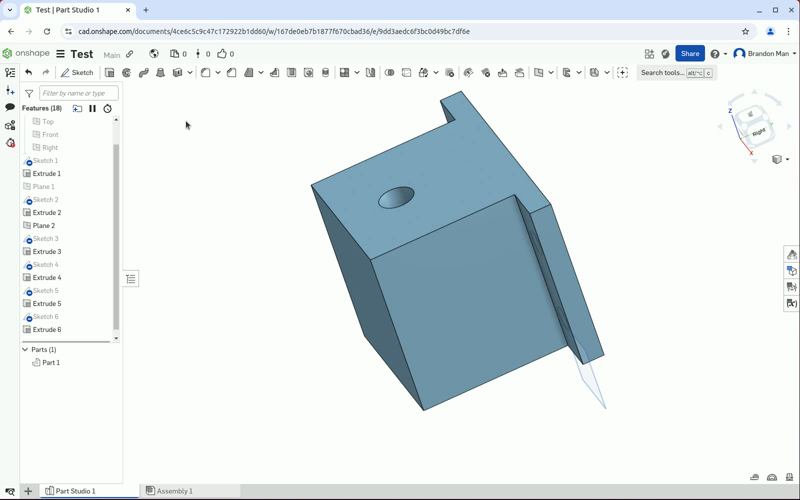
key(down, 2)
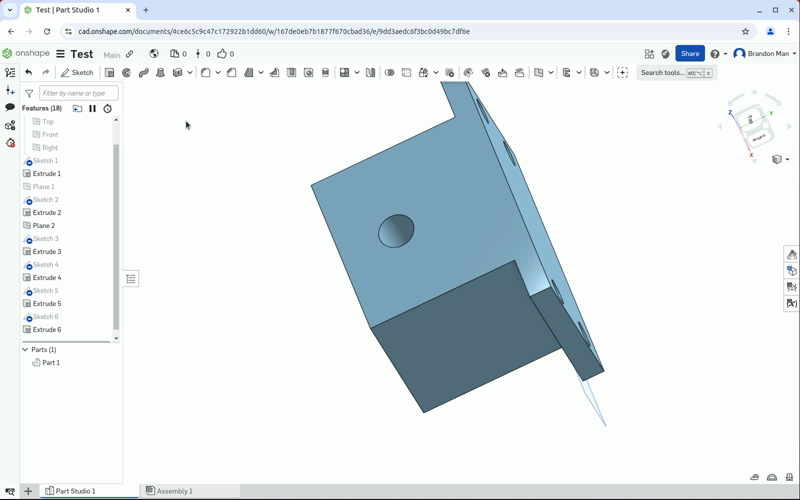
key(up, 2)
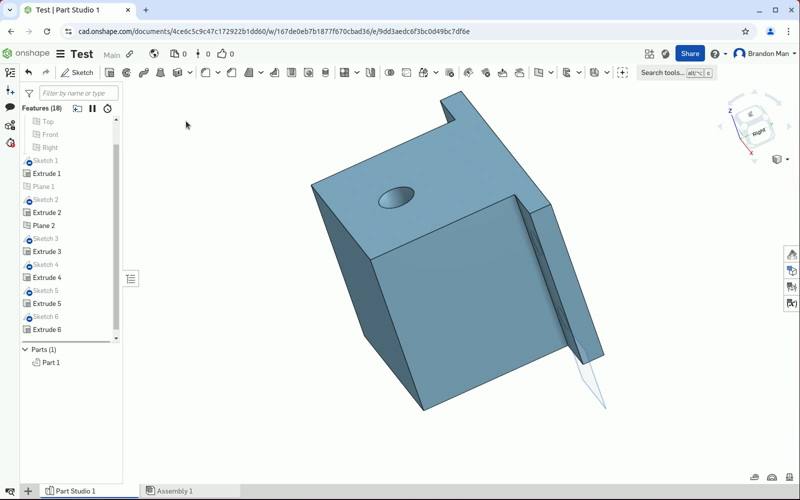
key(right, 2)
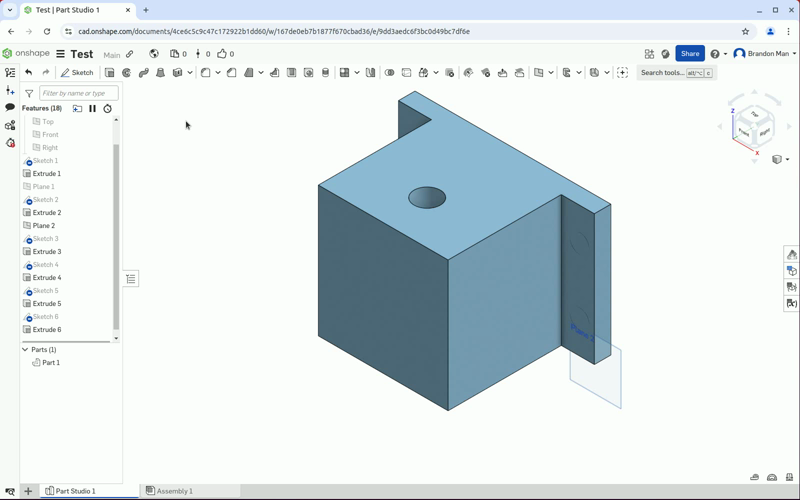
mouse_move(69, 163)
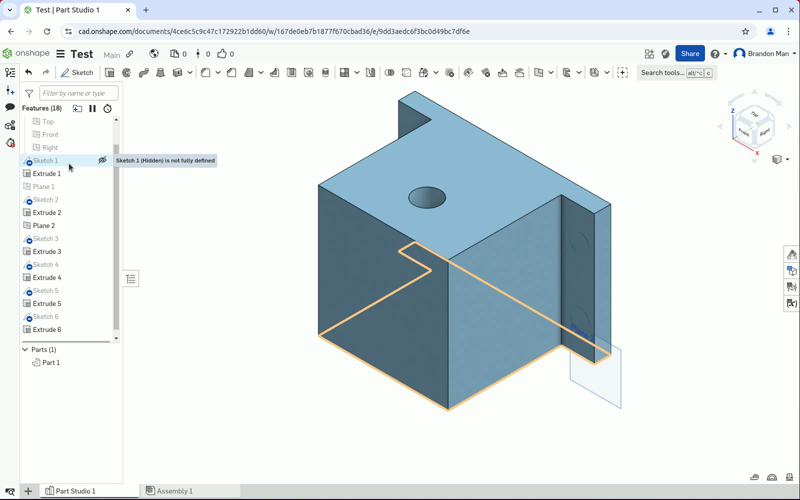
click(69, 163)